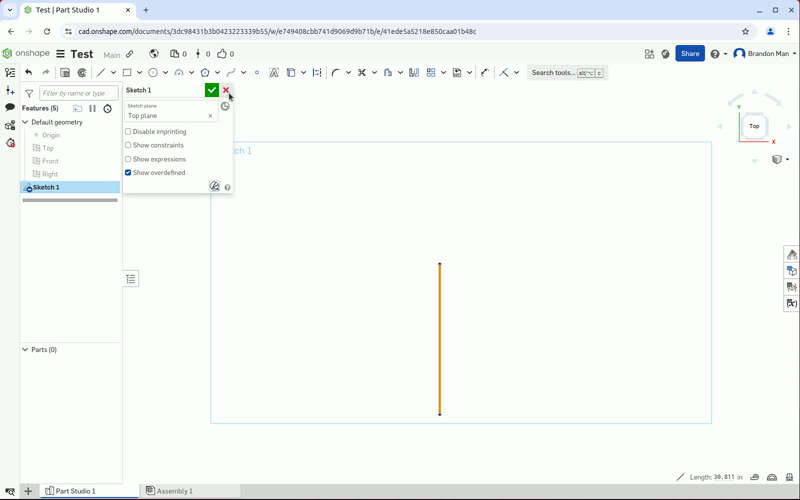
key(shift+h)
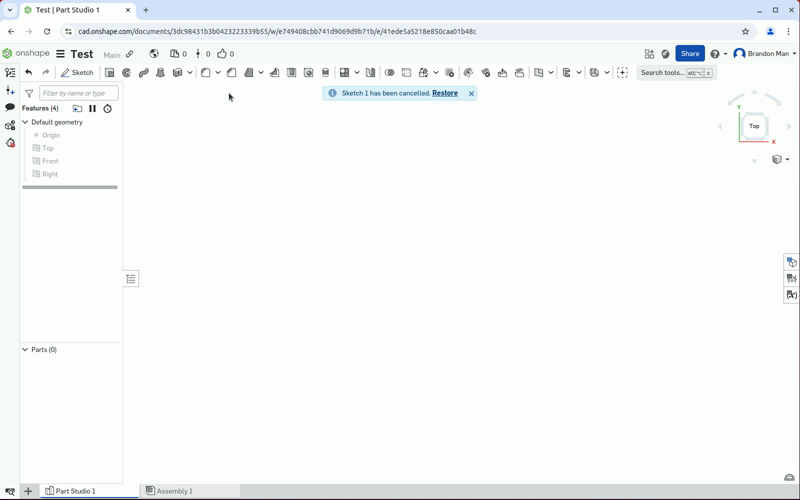
mouse_move(73, 352)
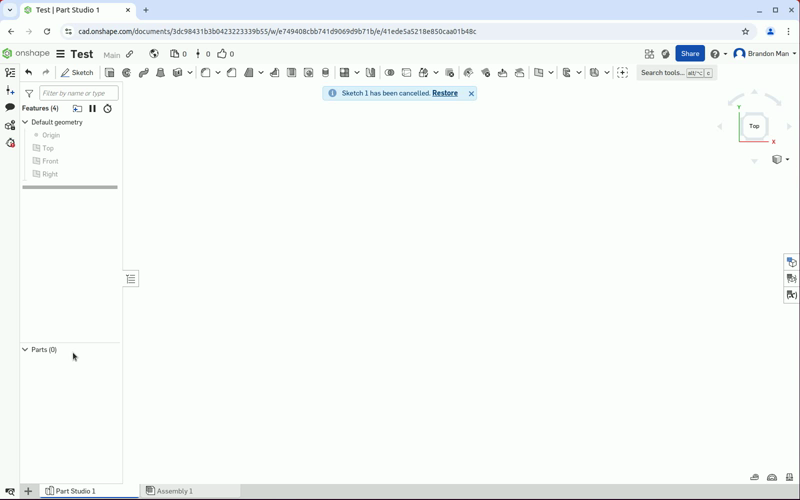
key(y)
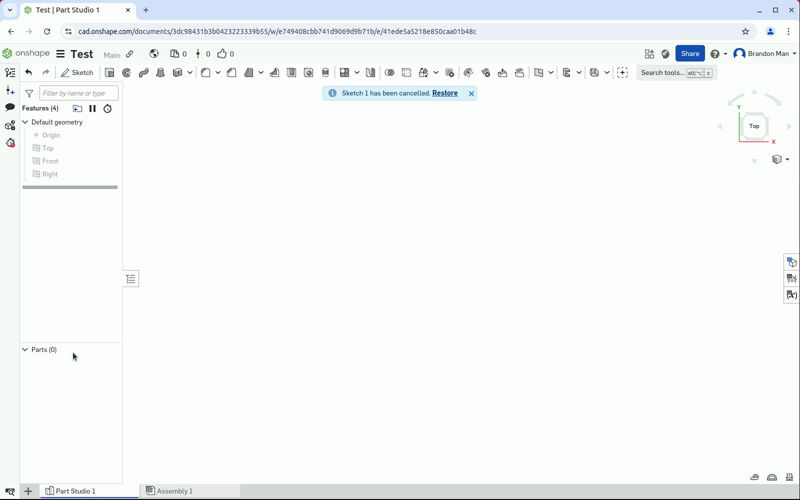
key(shift+p)
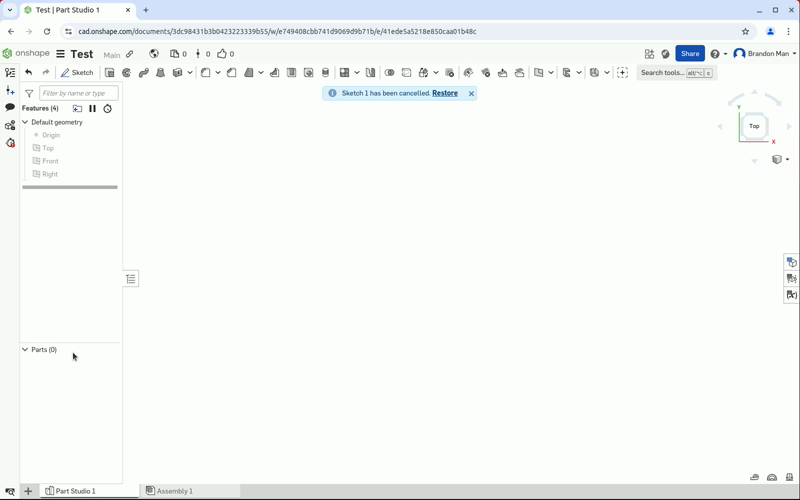
key(space)
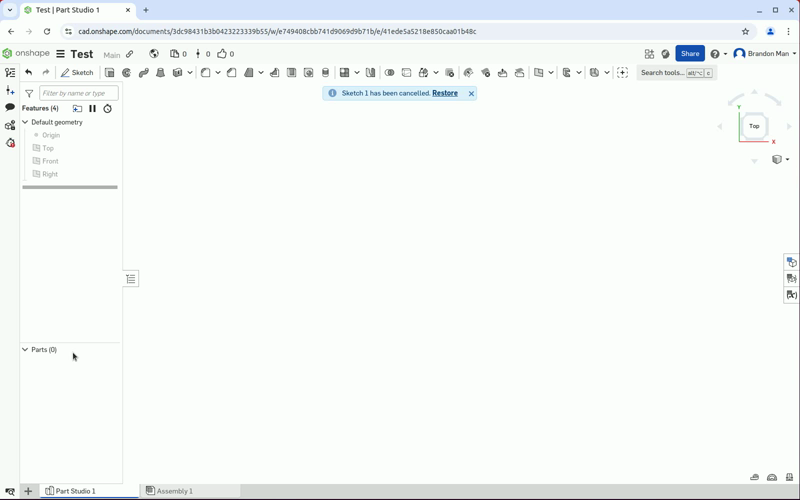
key_down(shift)
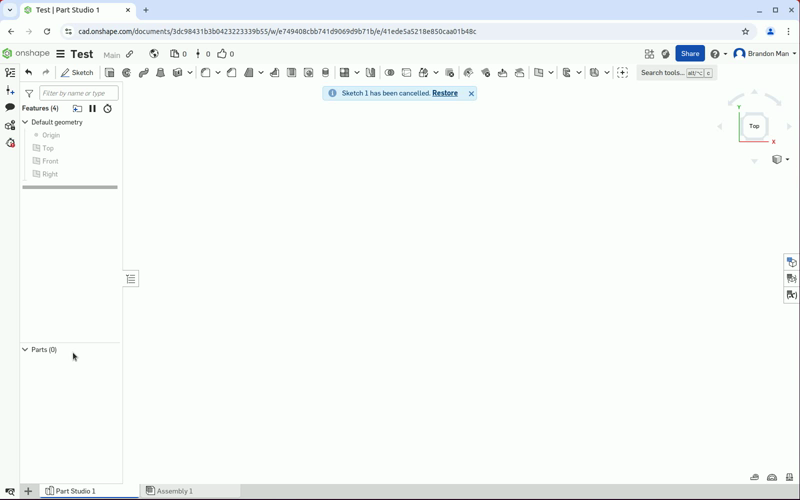
key(up)
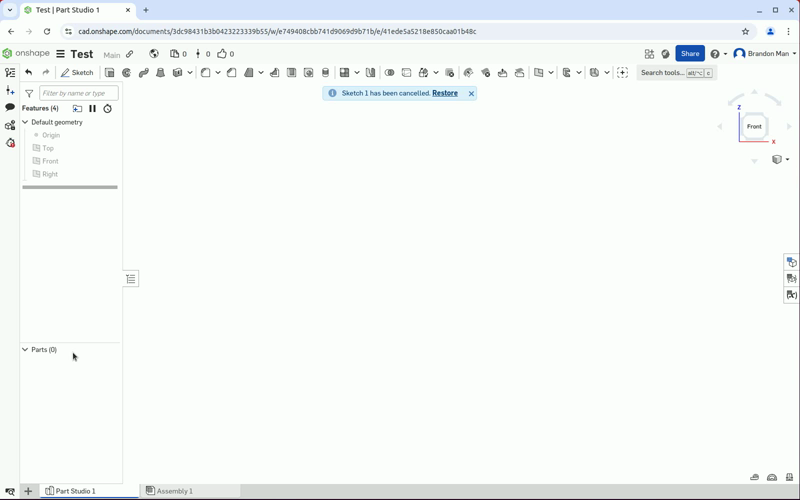
key_up(shift)
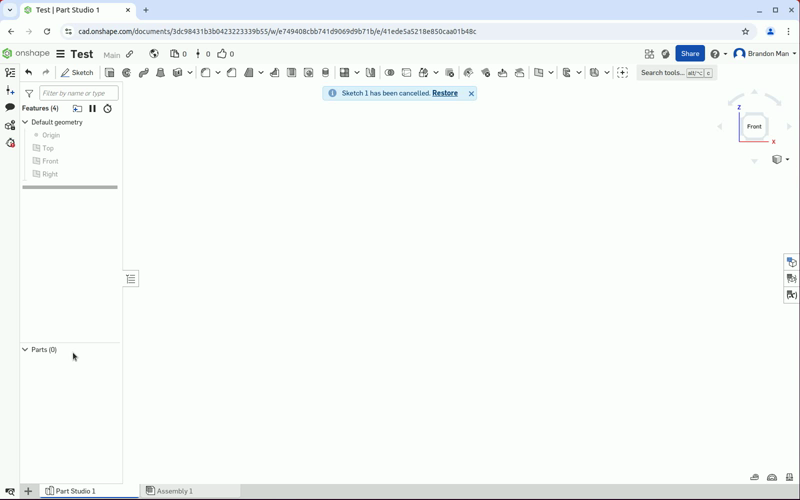
mouse_move(73, 352)
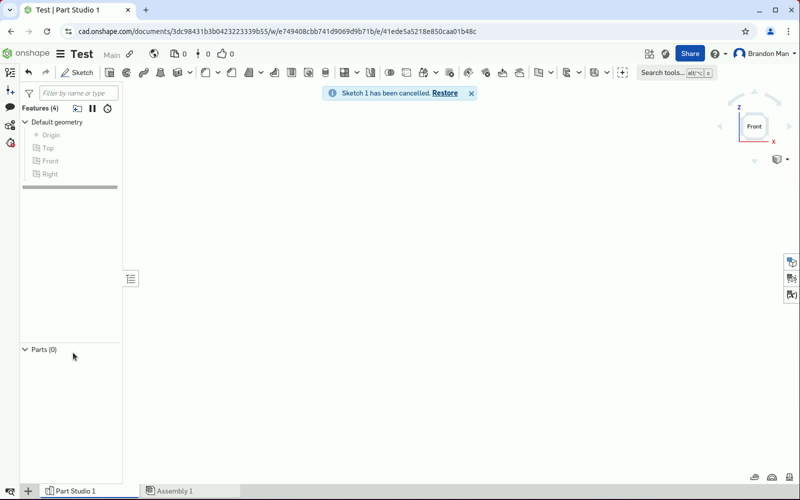
key(shift+y)
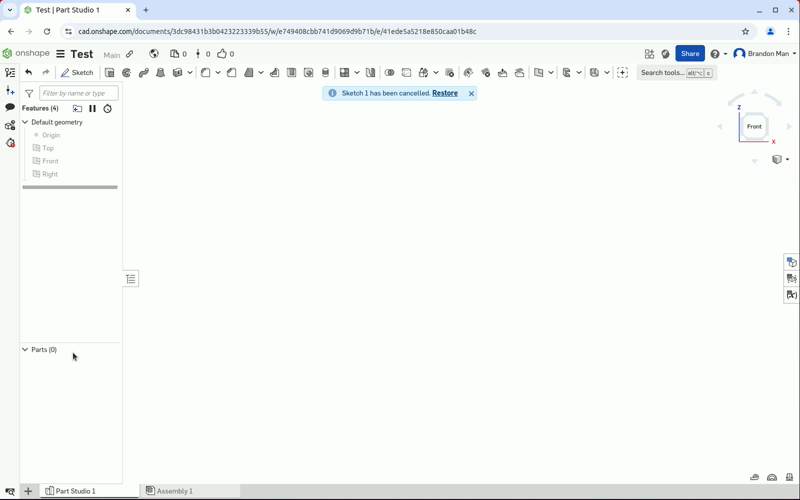
key(shift+s)
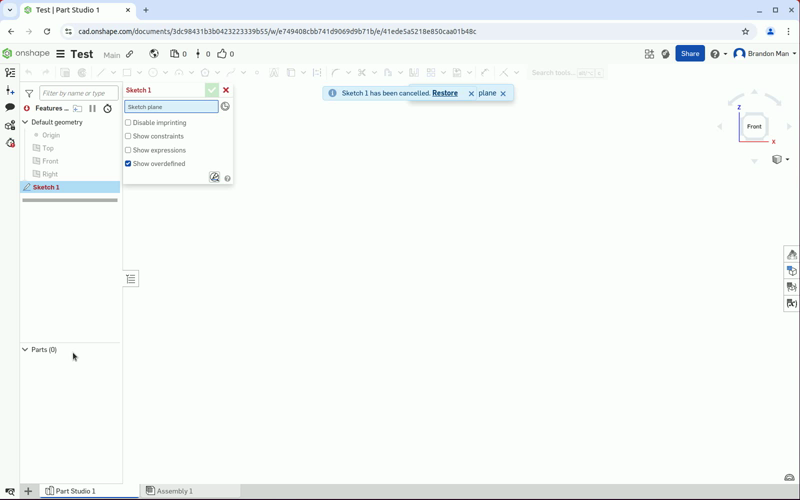
mouse_move(73, 163)
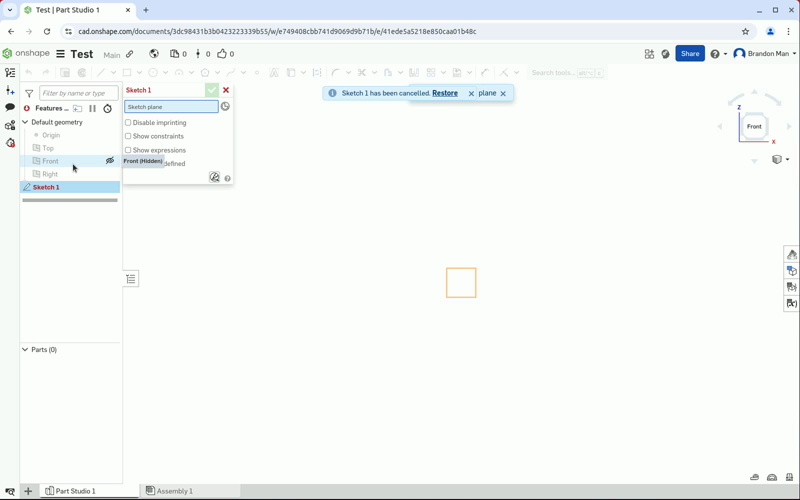
click(73, 163)
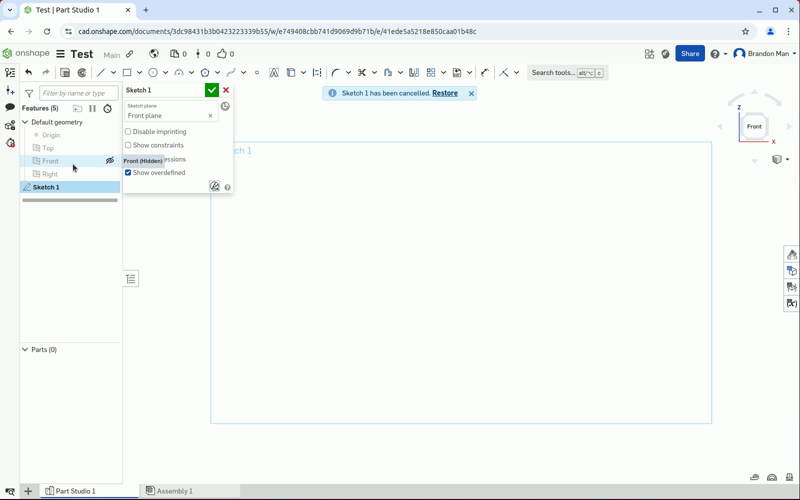
mouse_move(73, 352)
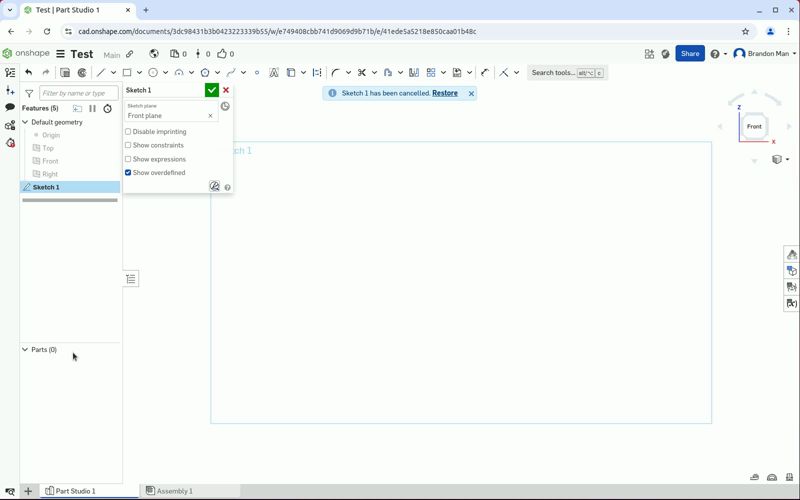
key(y)
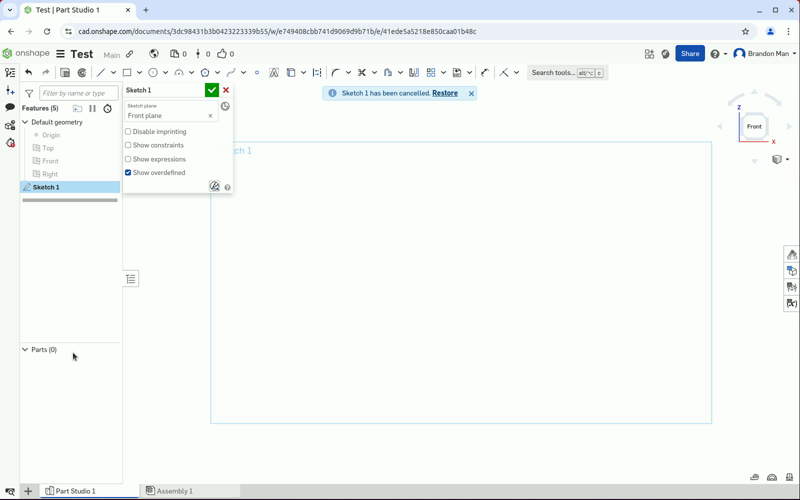
key(l)
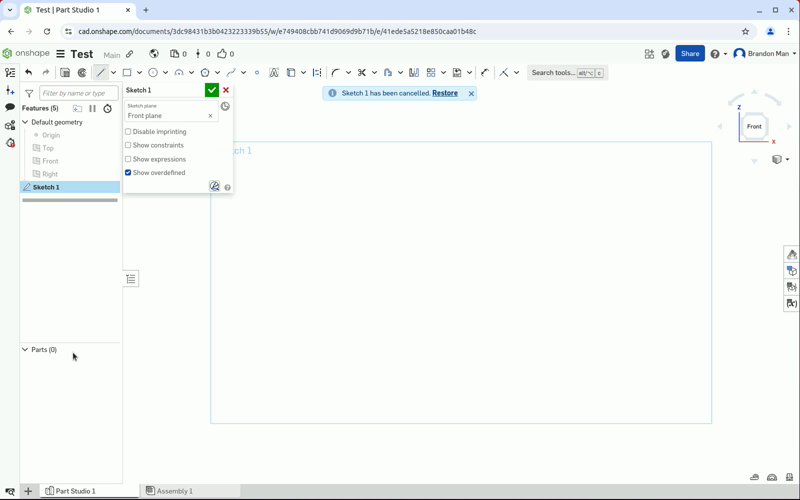
key_down(shift)
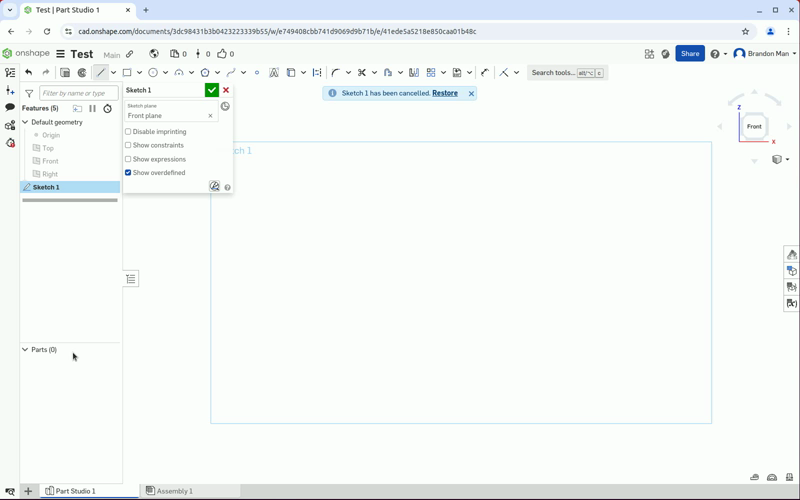
mouse_move(377, 265)
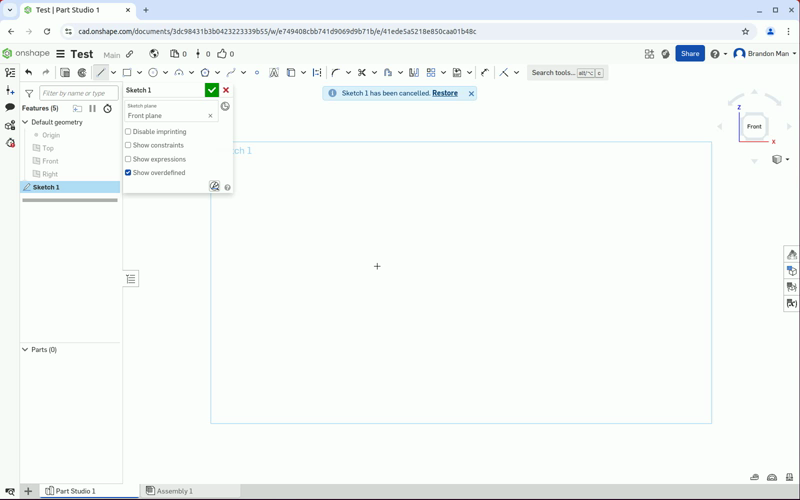
click(377, 265)
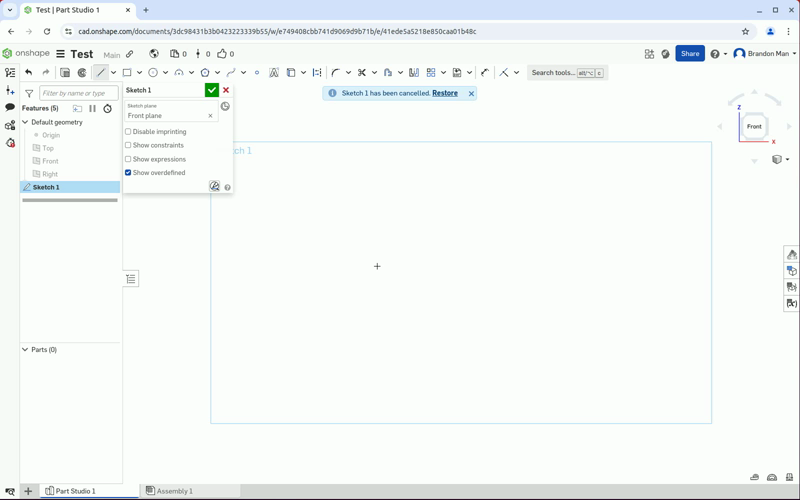
key_up(shift)
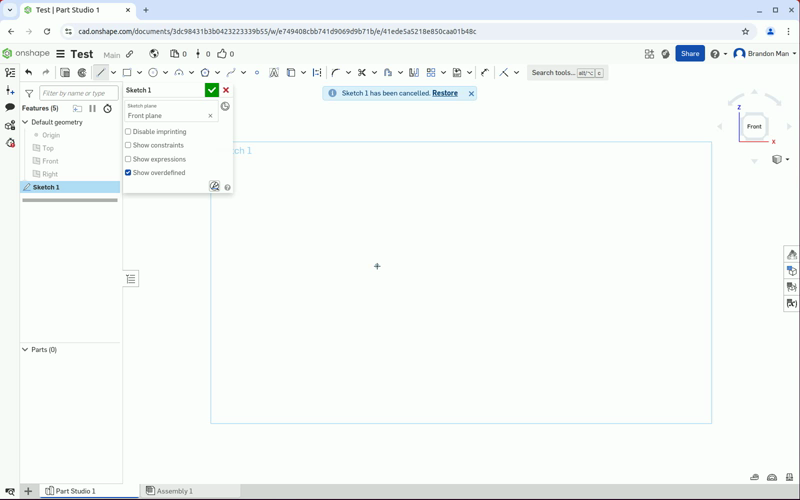
key_down(shift)
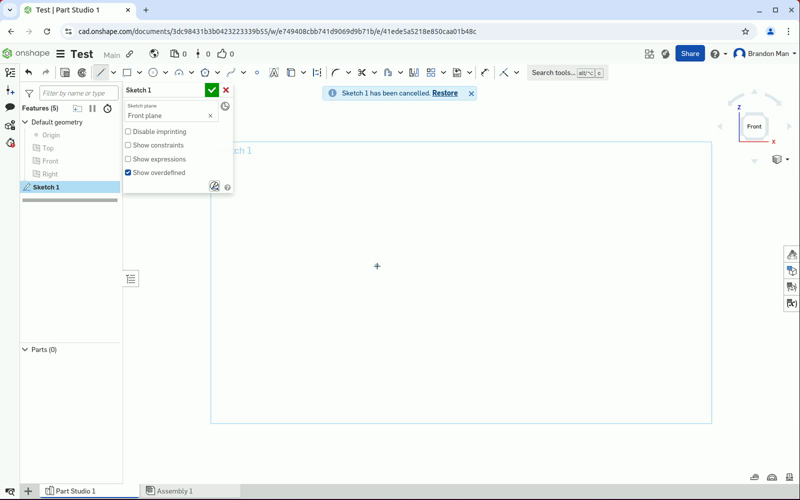
mouse_move(543, 265)
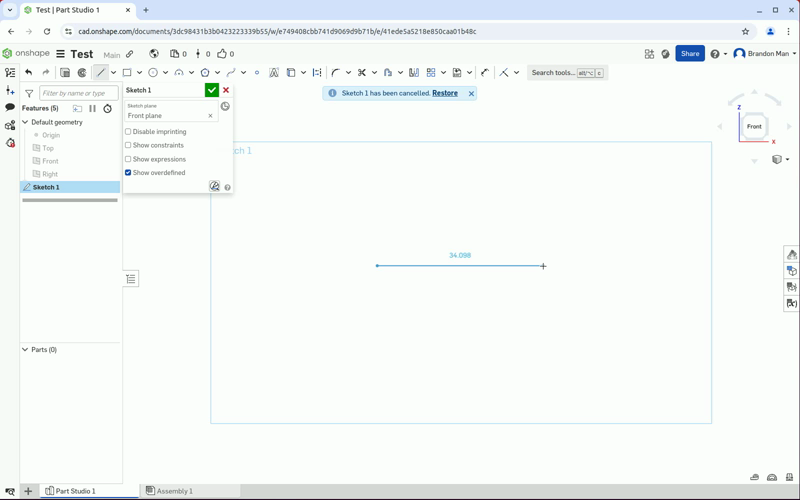
click(543, 265)
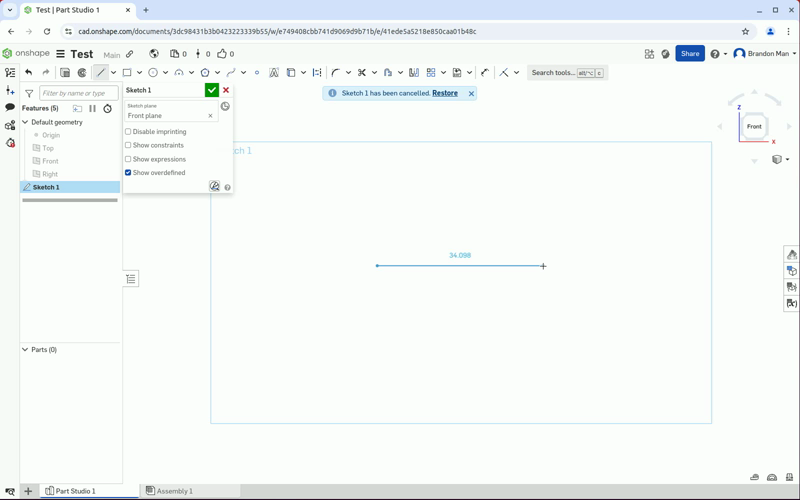
key_up(shift)
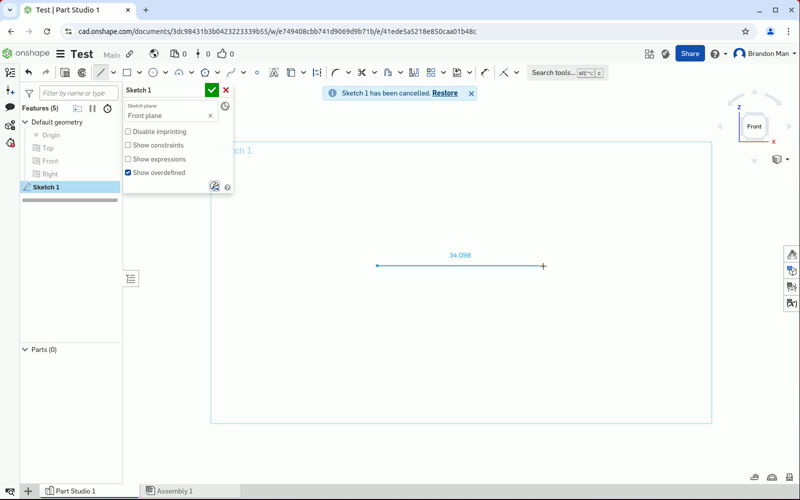
key_down(shift)
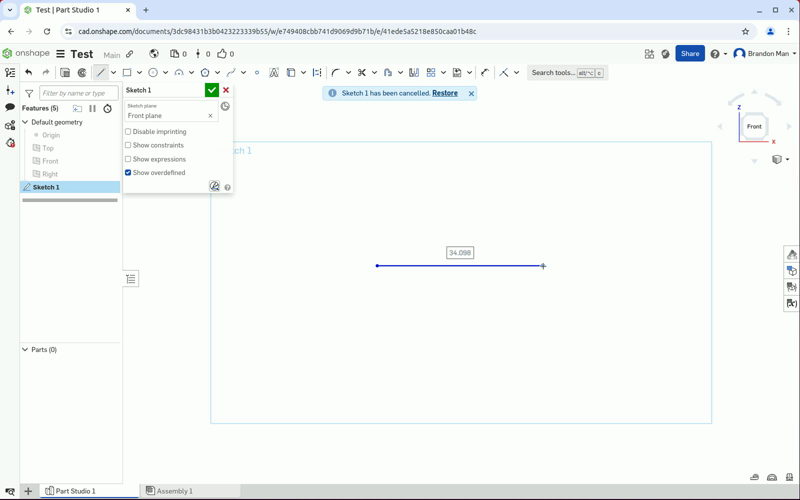
mouse_move(543, 170)
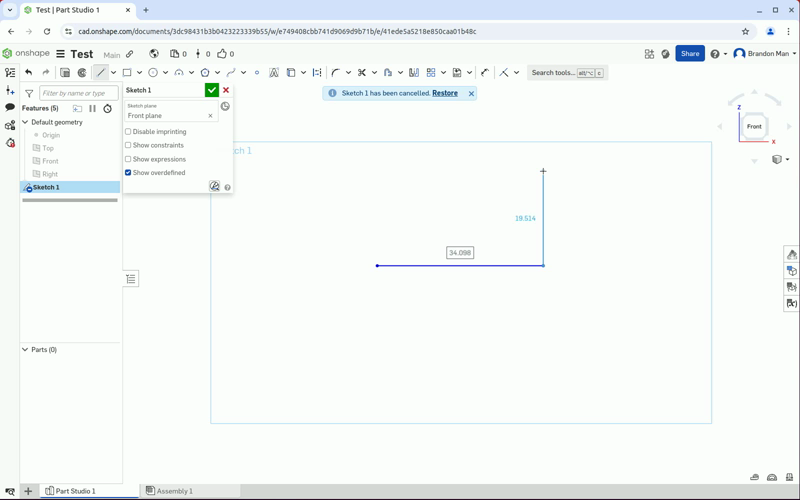
click(543, 170)
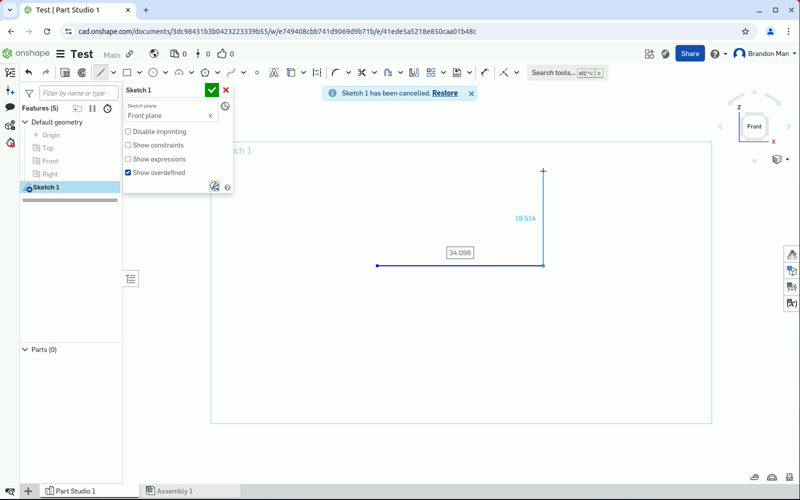
key_up(shift)
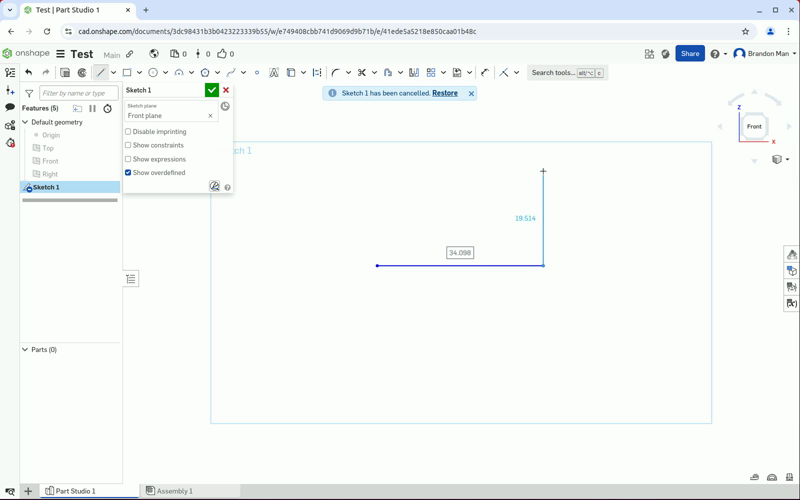
key_down(shift)
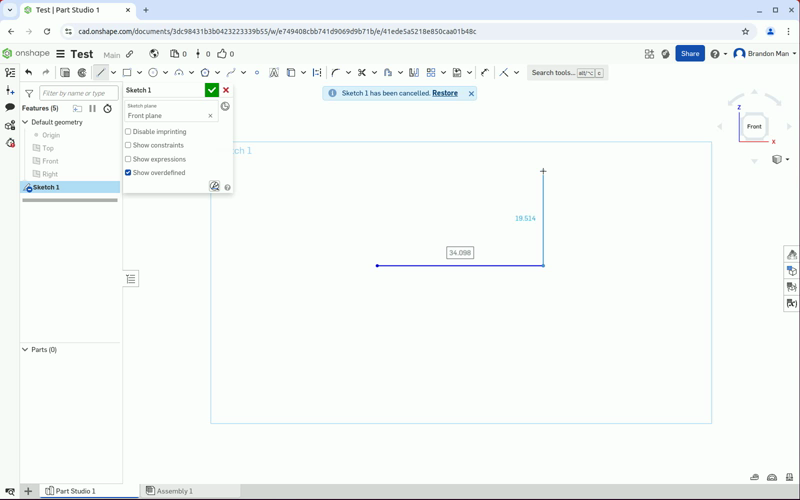
mouse_move(454, 170)
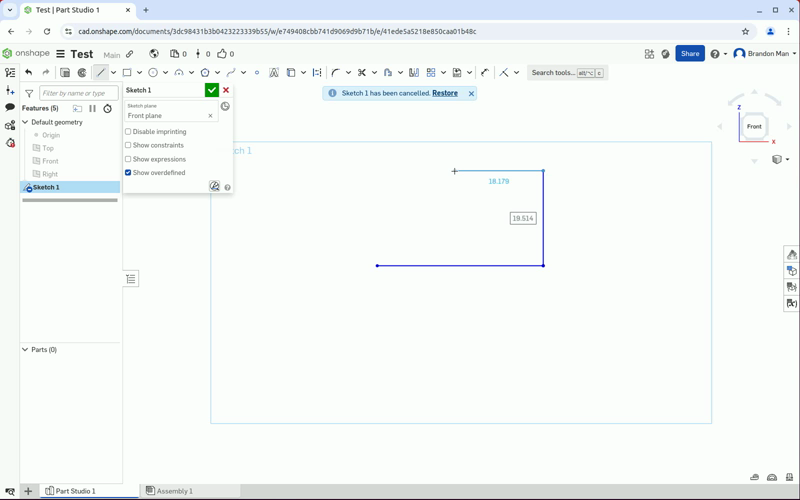
click(454, 170)
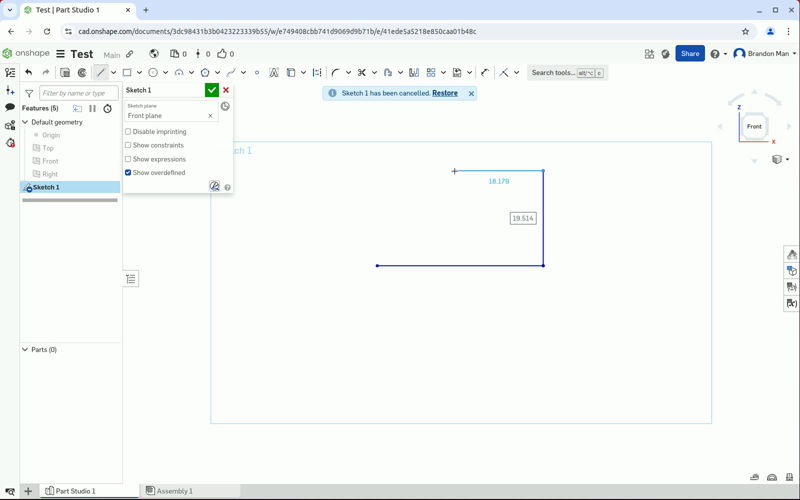
key_up(shift)
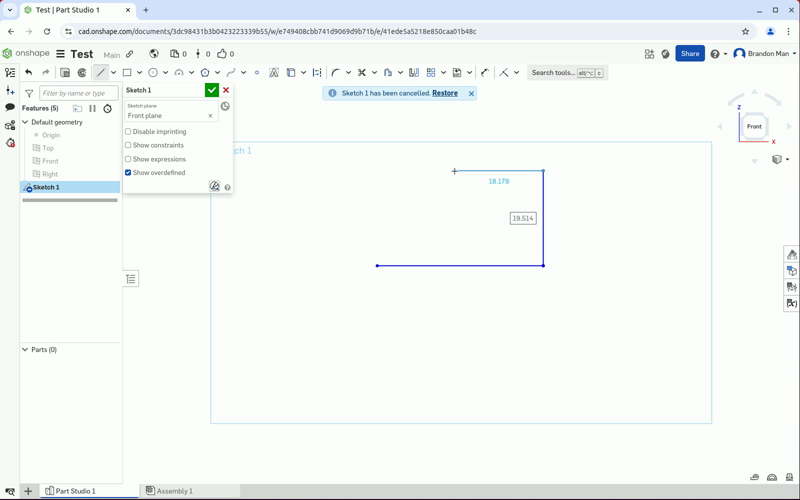
key_down(shift)
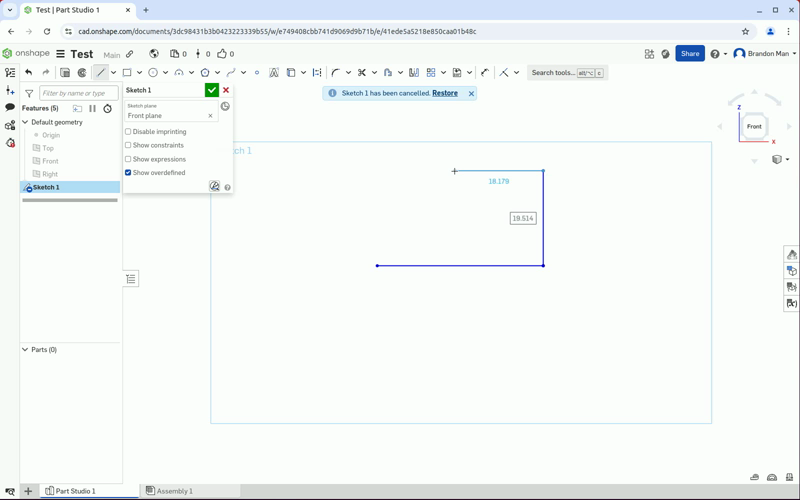
mouse_move(377, 170)
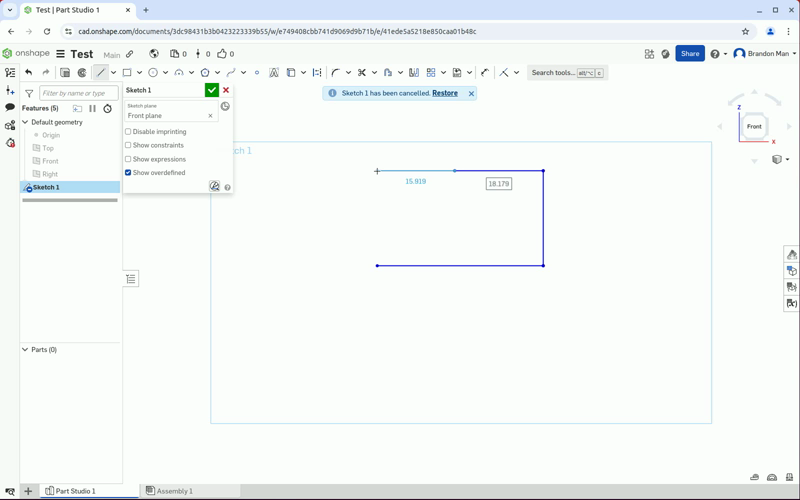
click(377, 170)
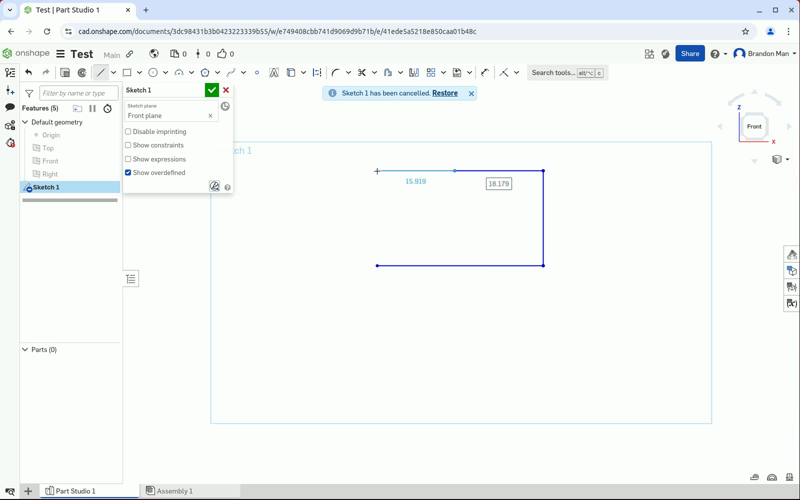
key_up(shift)
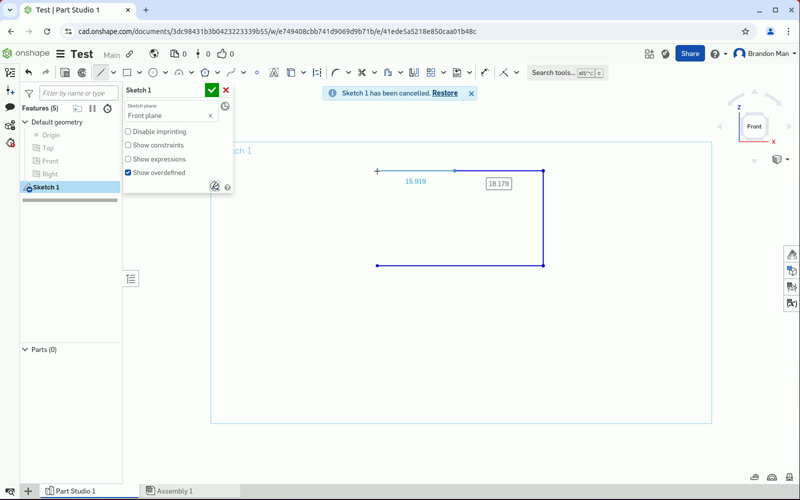
key_down(shift)
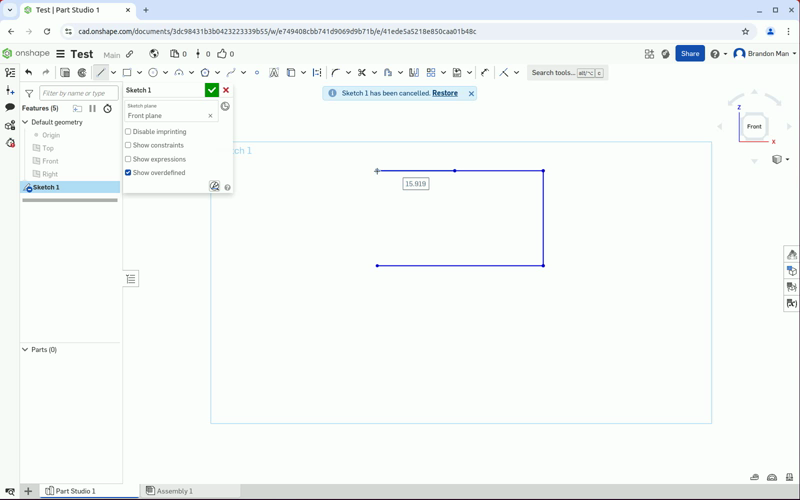
mouse_move(377, 265)
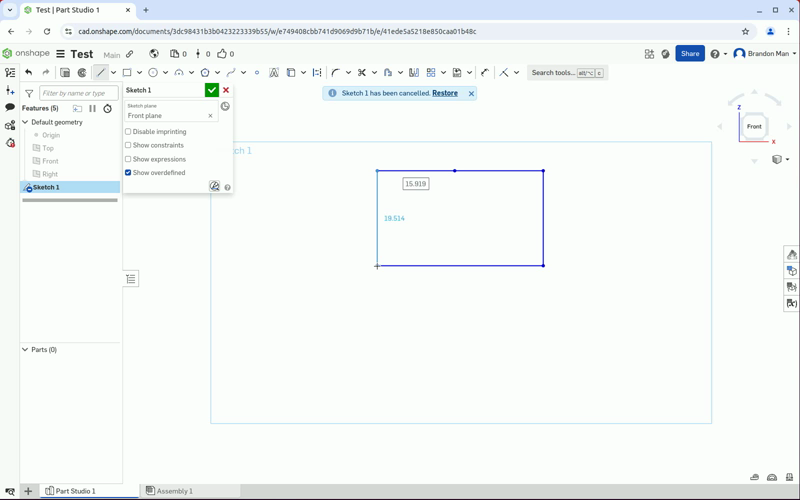
key_up(shift)
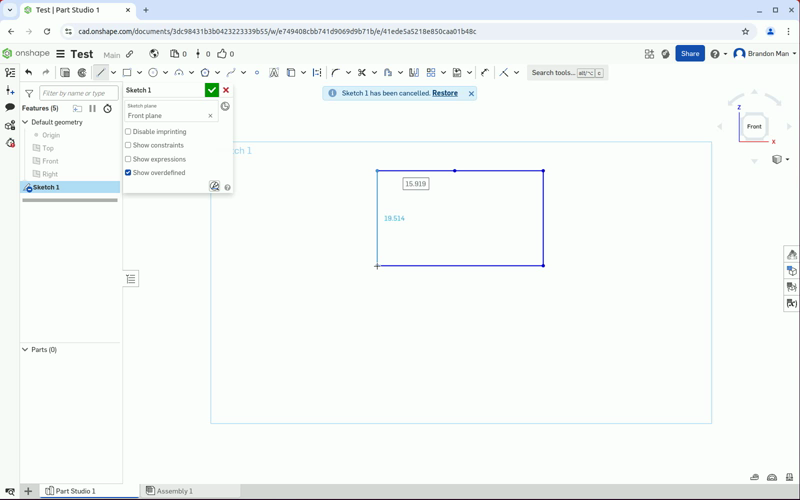
click(377, 265)
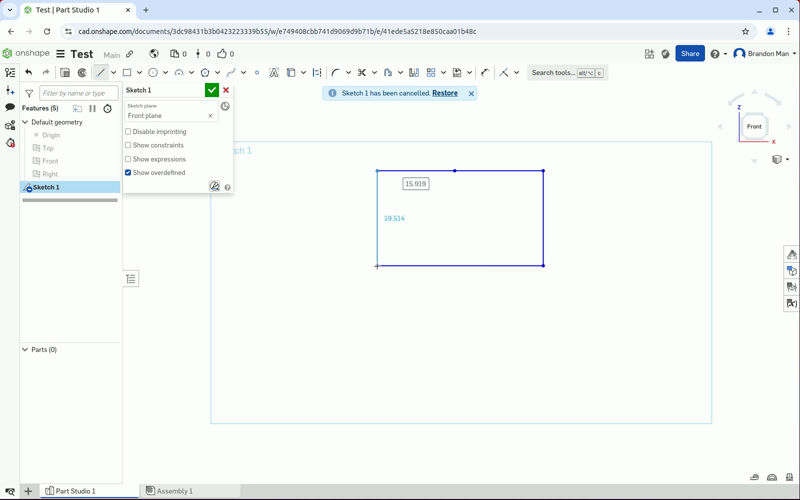
key(esc)
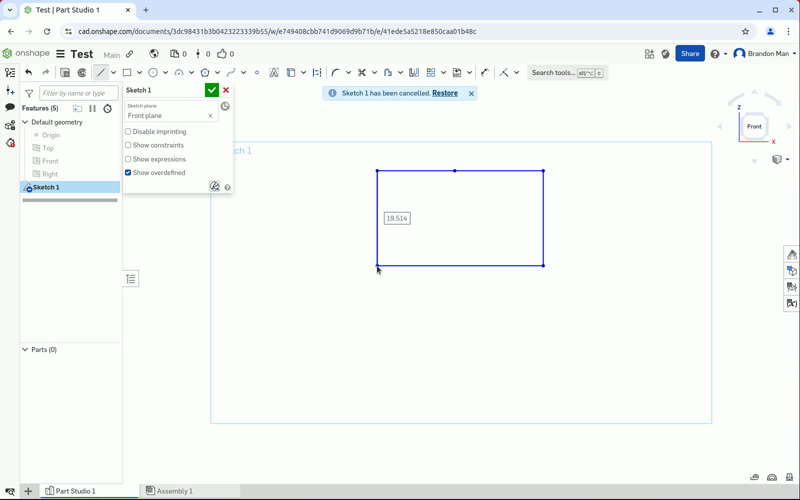
key(c)
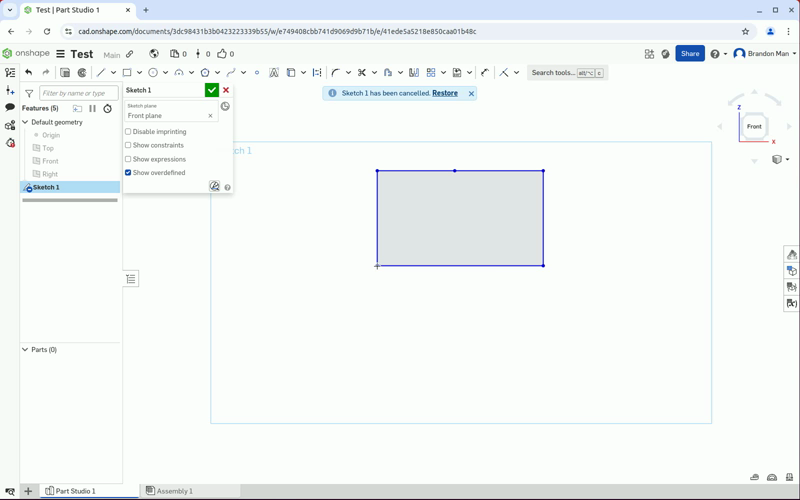
key_down(shift)
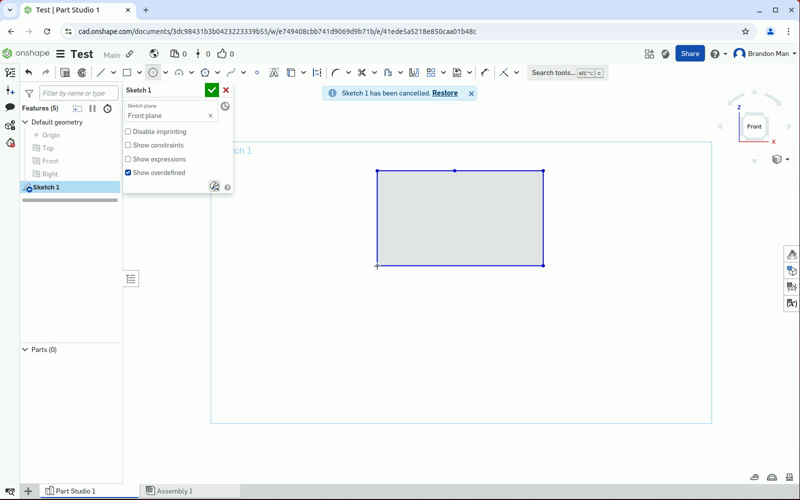
mouse_move(422, 219)
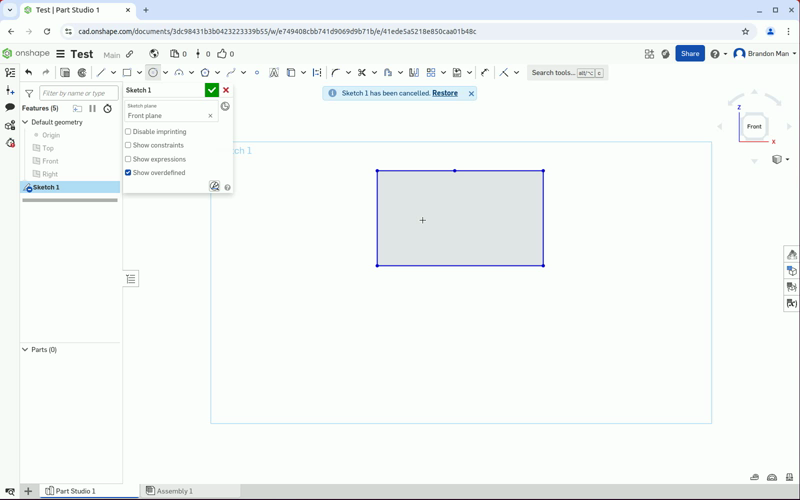
click(422, 219)
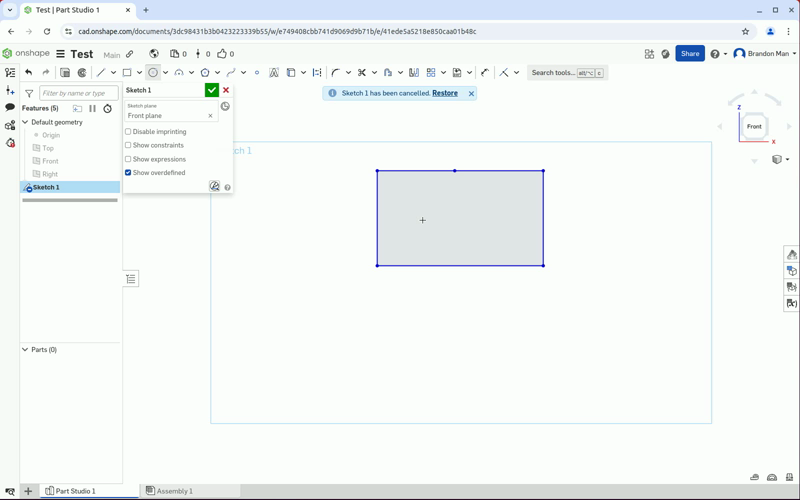
key_up(shift)
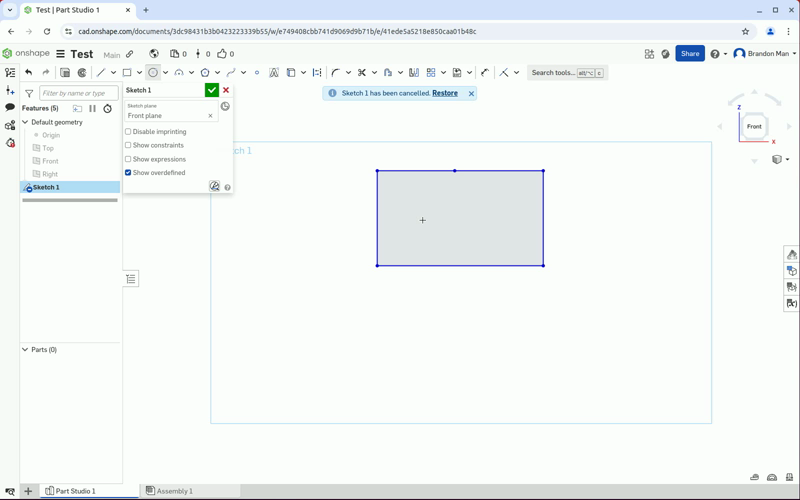
mouse_move(437, 219)
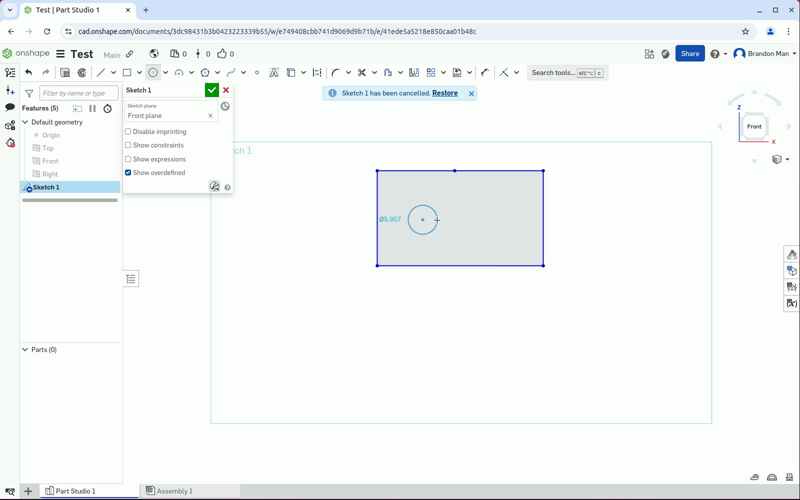
click(437, 219)
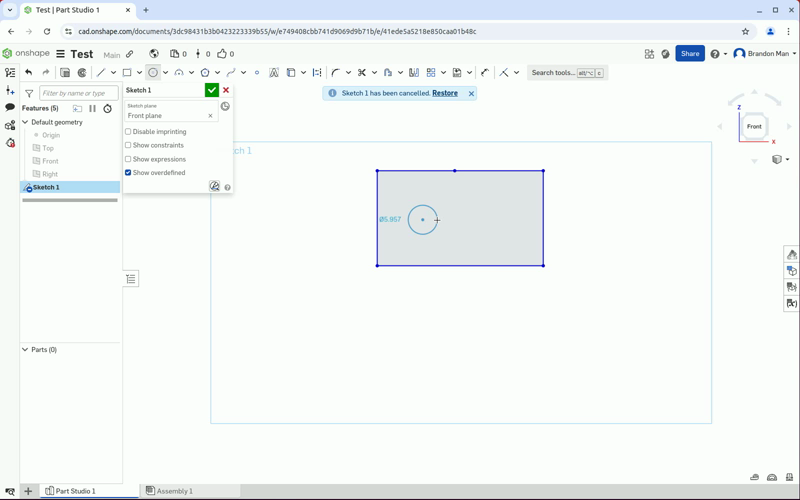
key(esc)
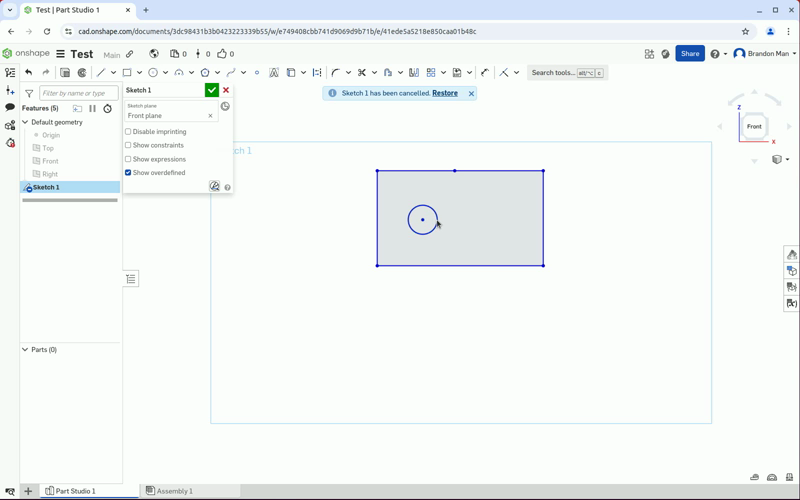
key(c)
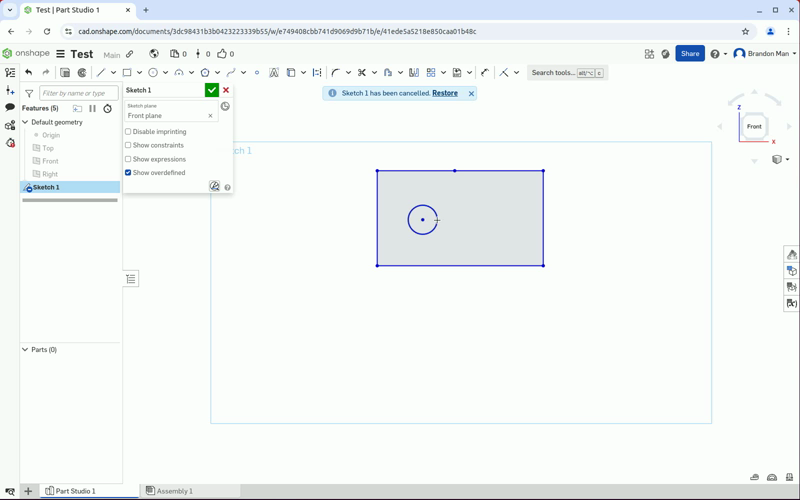
key_down(shift)
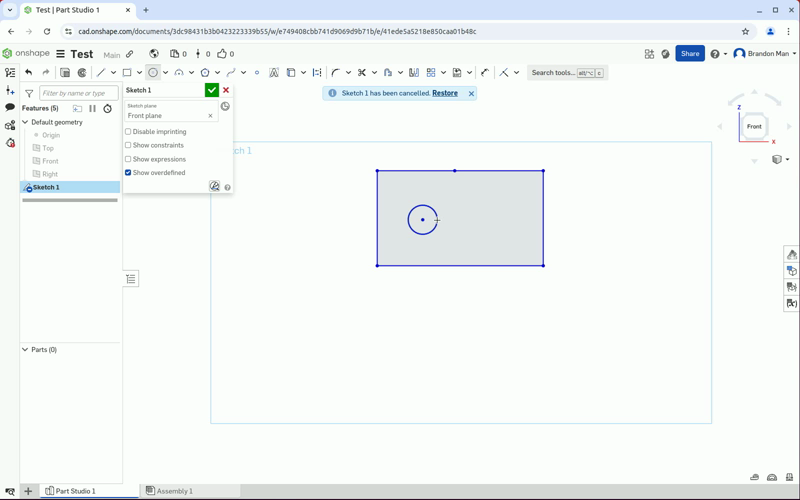
mouse_move(498, 218)
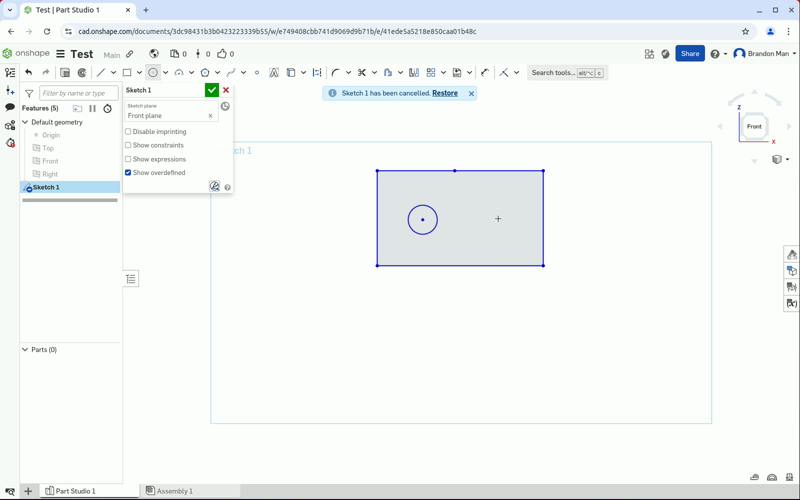
click(498, 218)
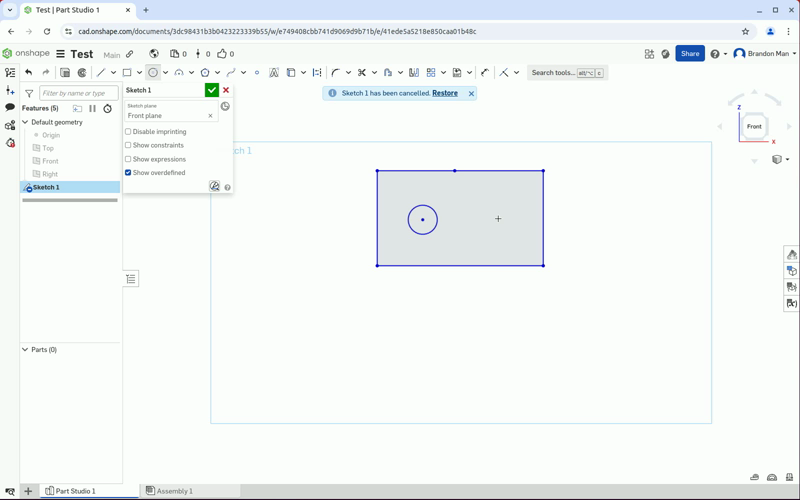
key_up(shift)
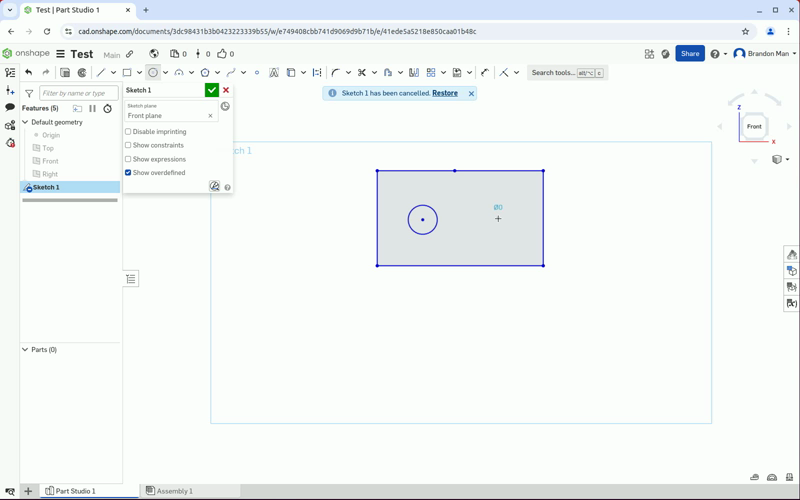
mouse_move(512, 218)
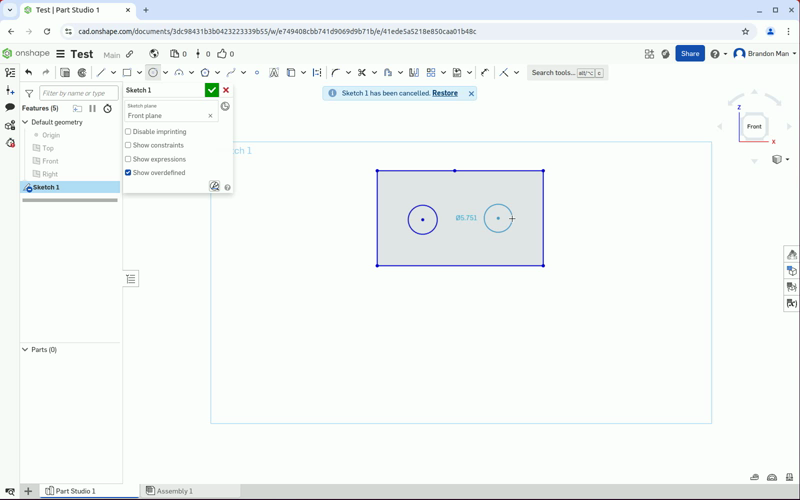
click(512, 218)
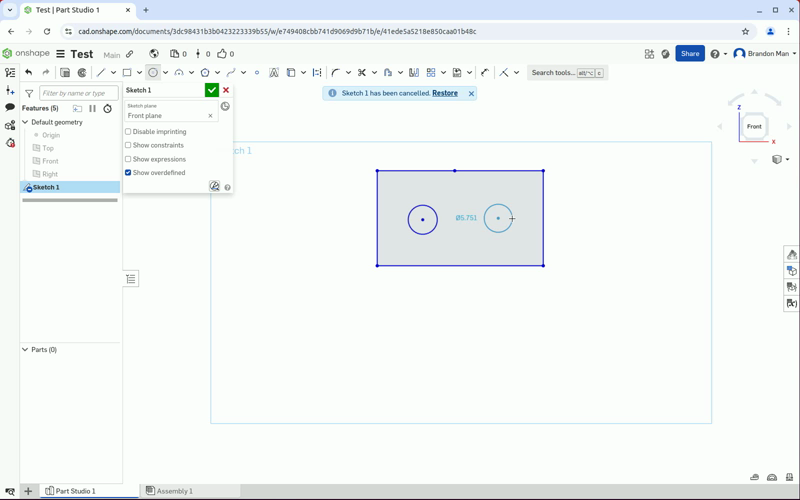
key(esc)
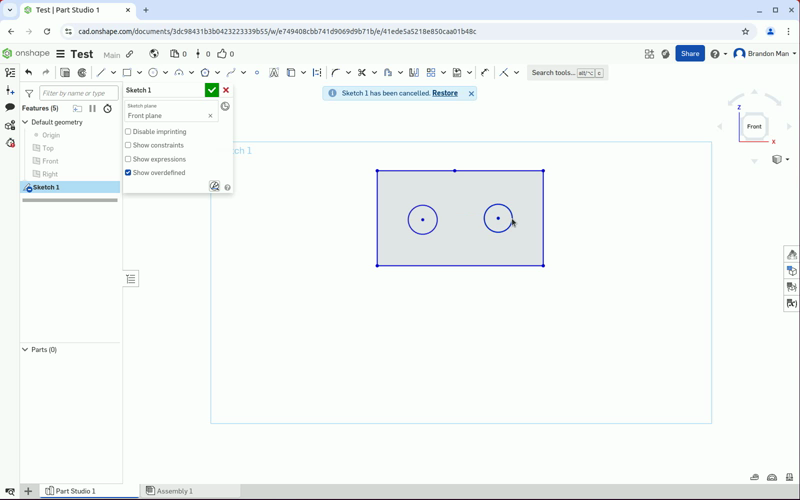
mouse_move(447, 232)
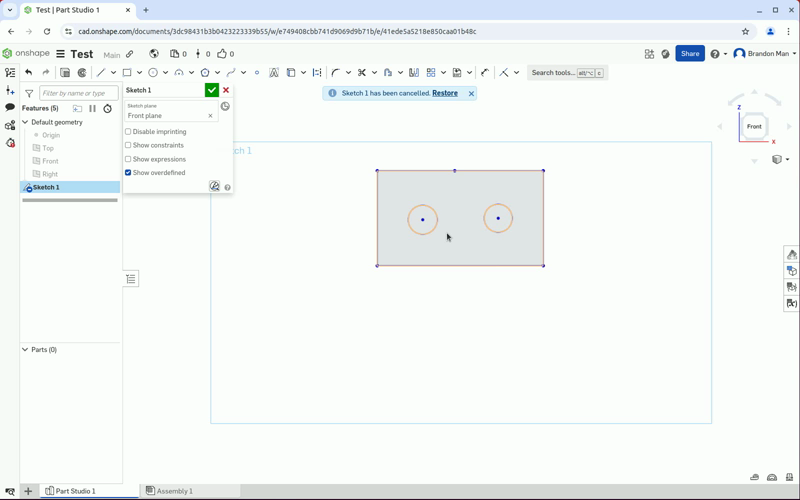
click(447, 232)
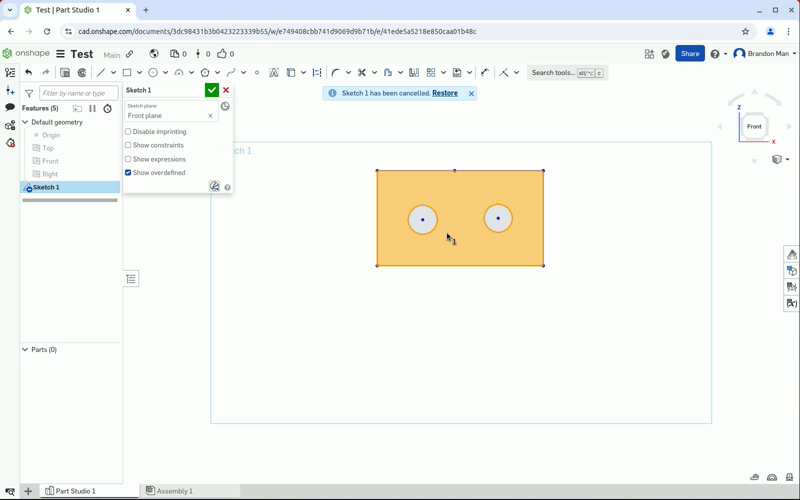
mouse_move(73, 352)
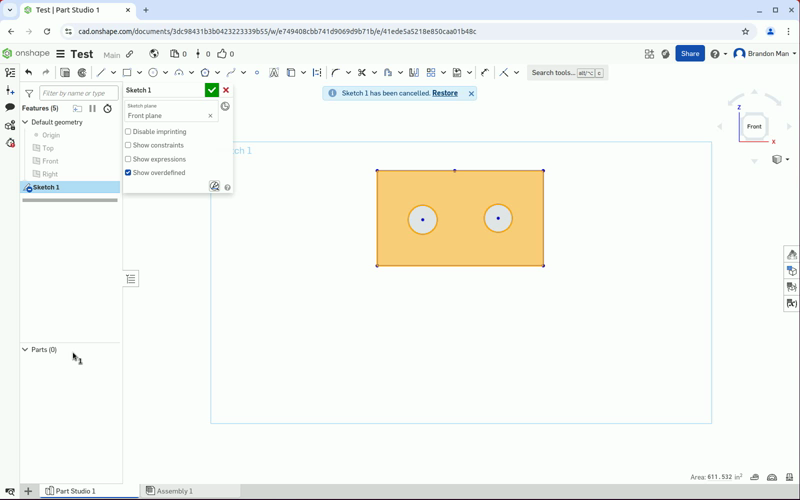
key(shift+y)
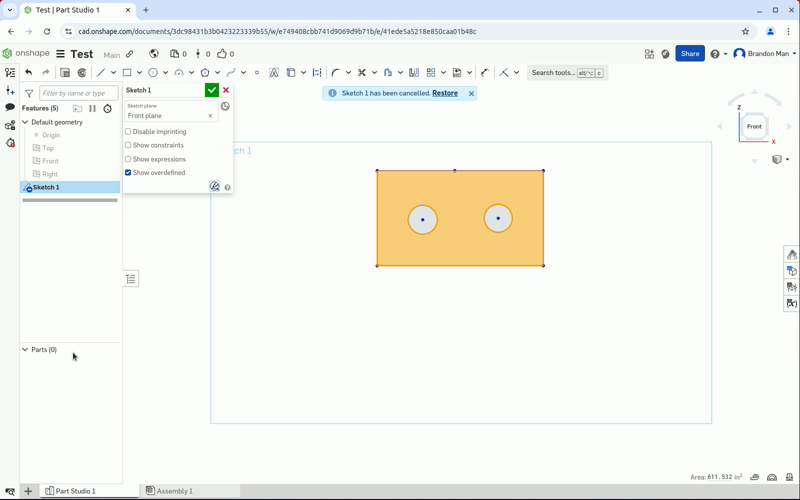
key(shift+e)
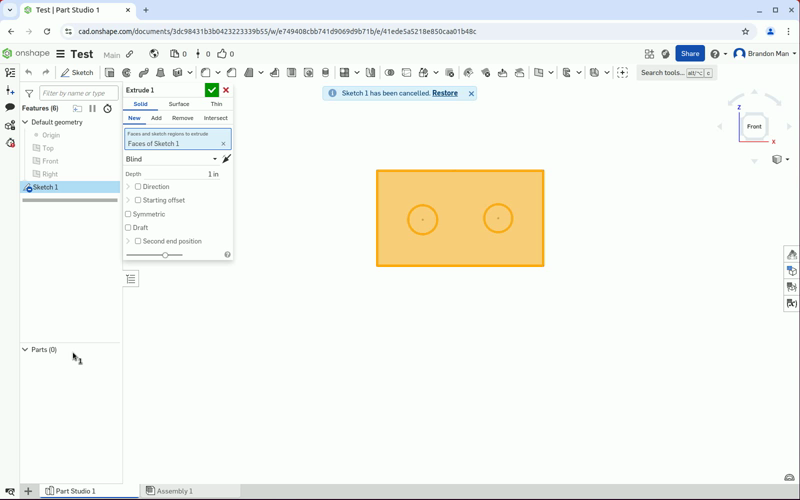
mouse_move(143, 106)
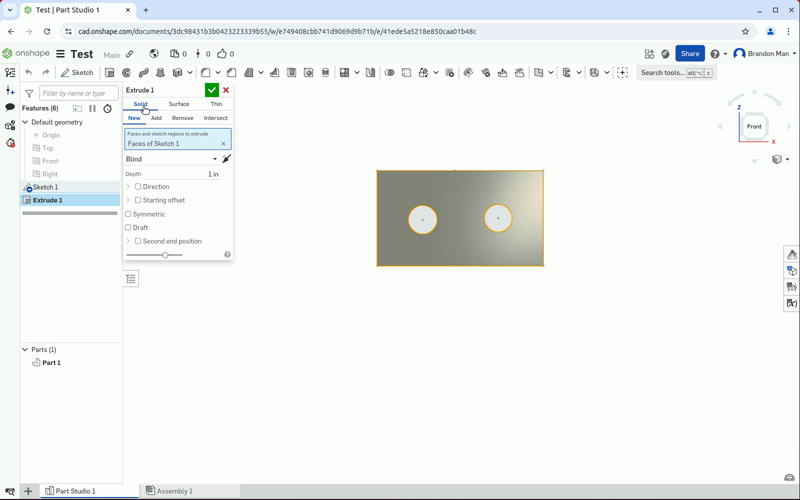
click(143, 106)
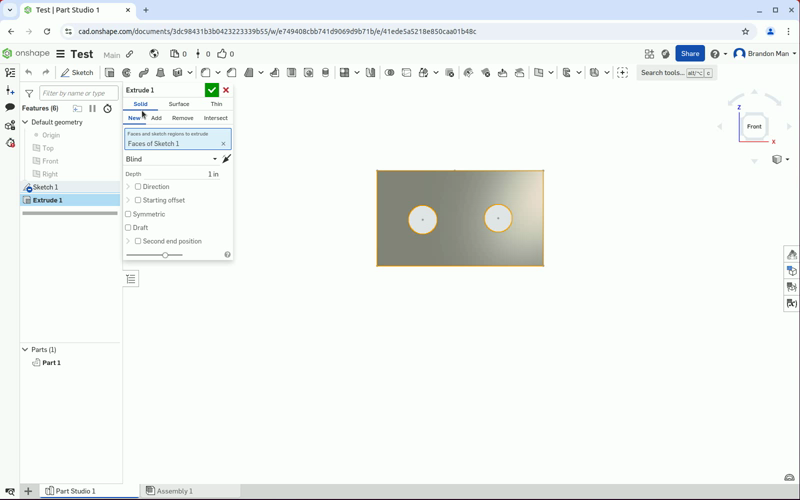
mouse_move(137, 120)
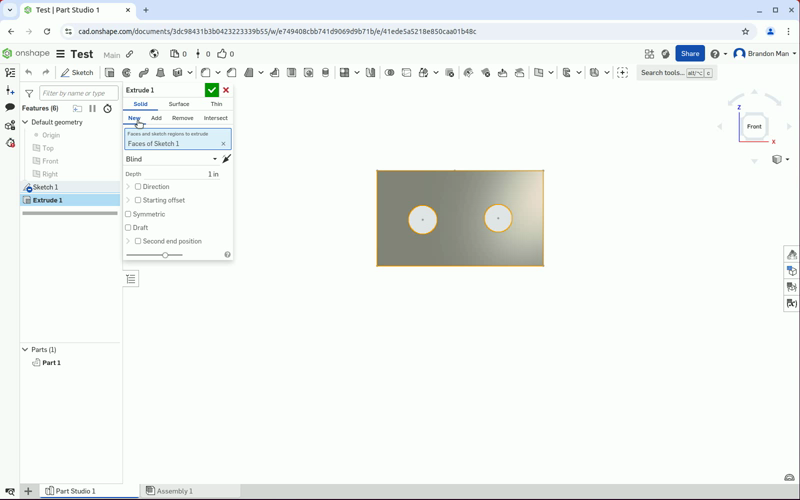
click(137, 120)
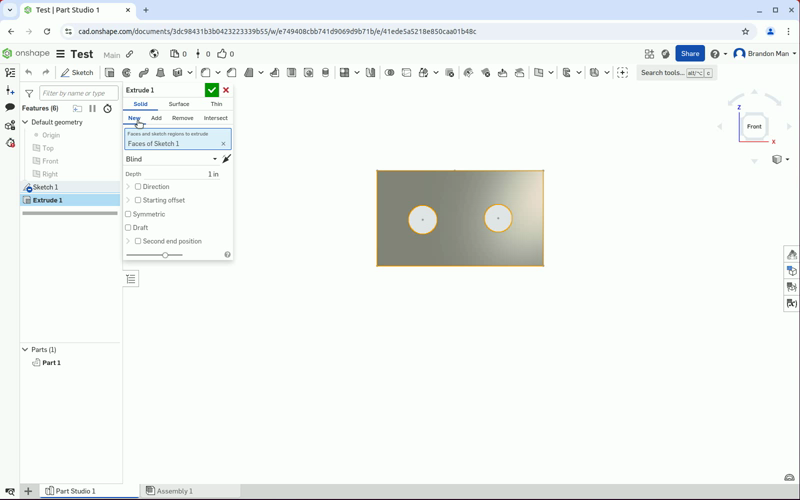
key(tab, 4)
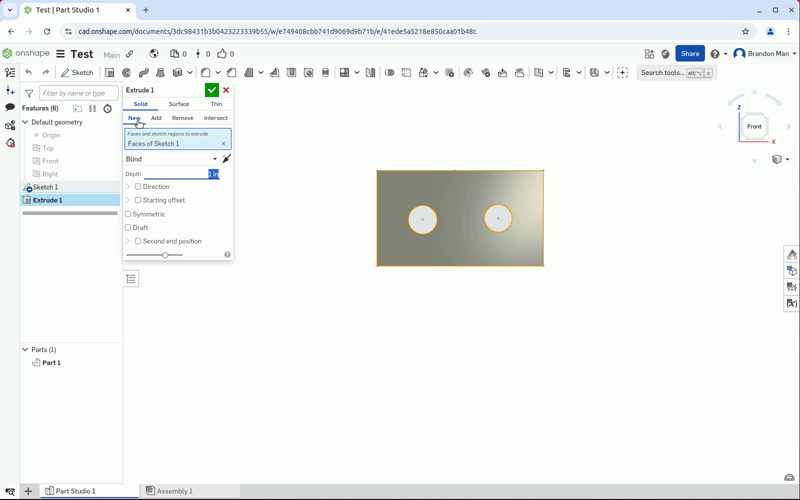
text(5.055)
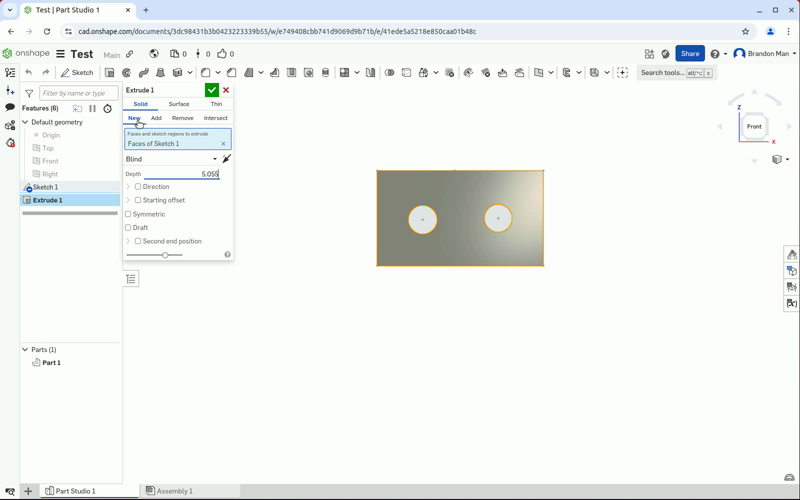
key(enter)
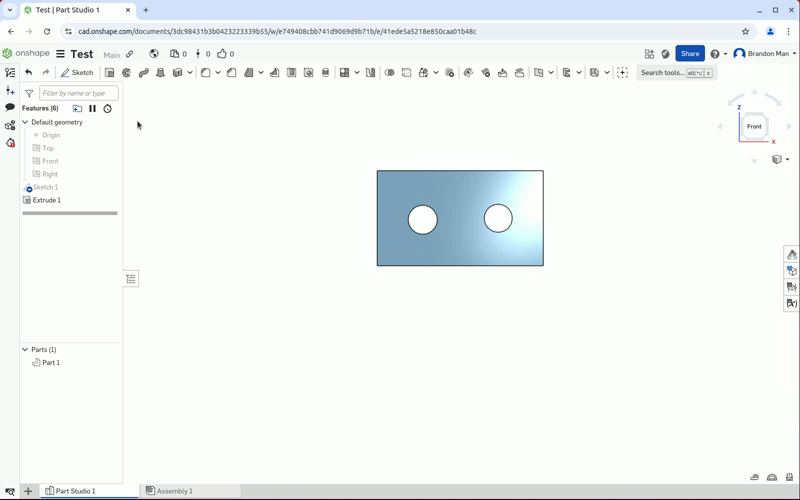
key(shift+h)
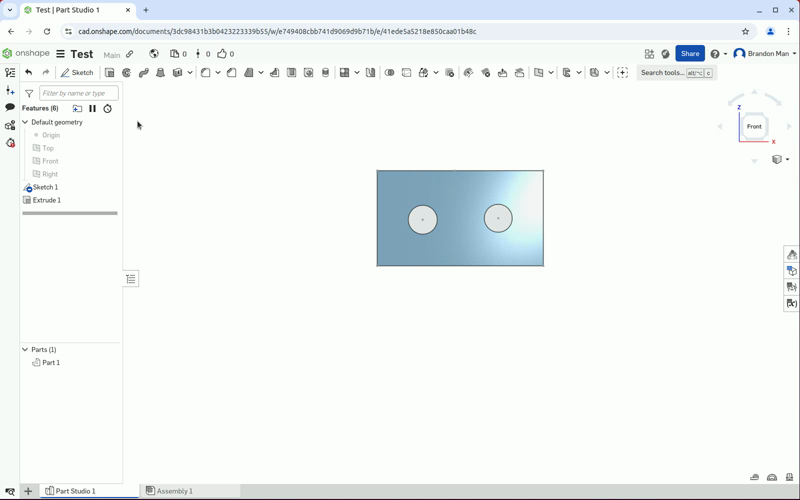
key(shift+h)
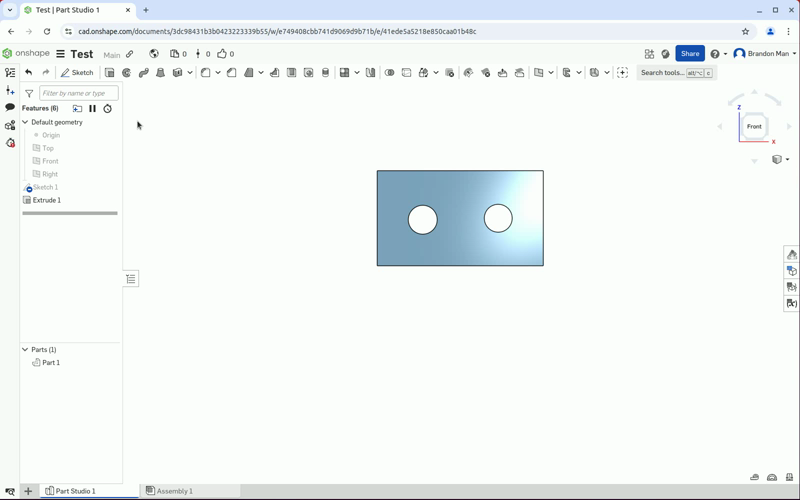
mouse_move(73, 189)
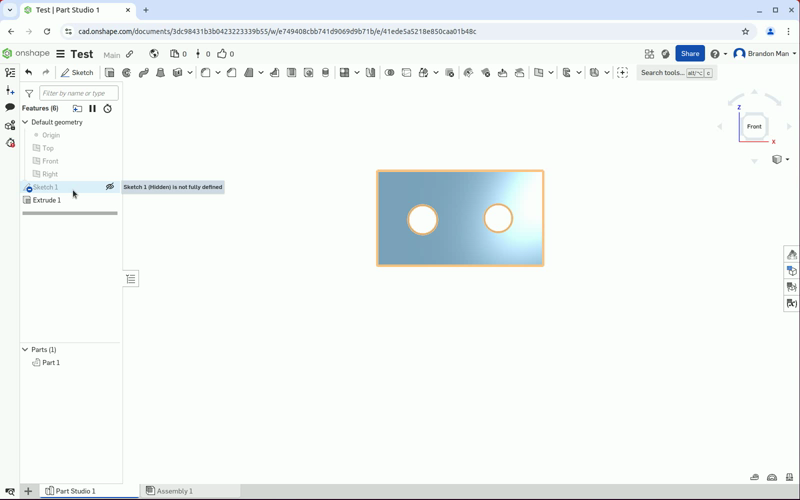
click(73, 189)
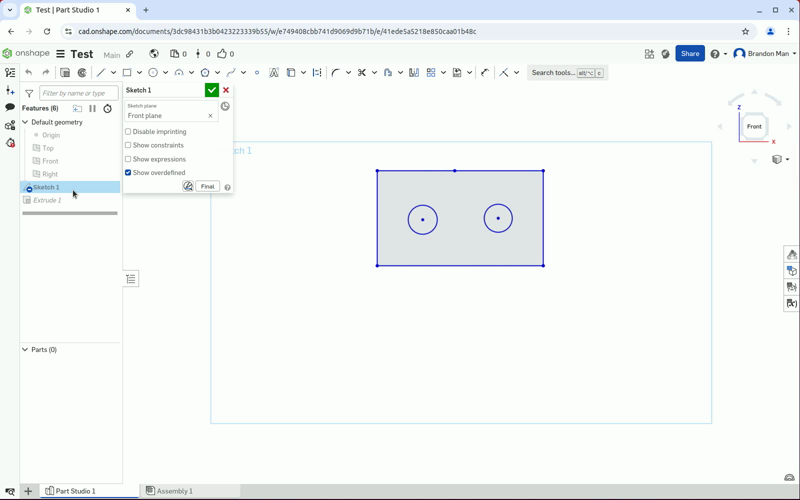
mouse_move(229, 92)
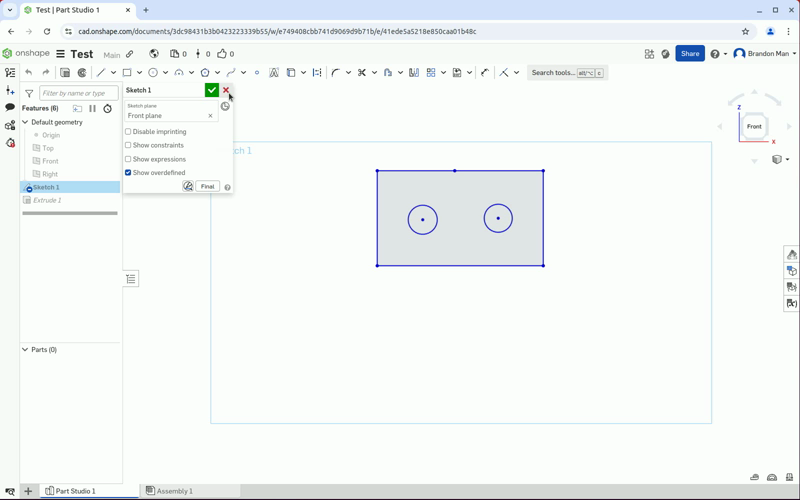
click(229, 92)
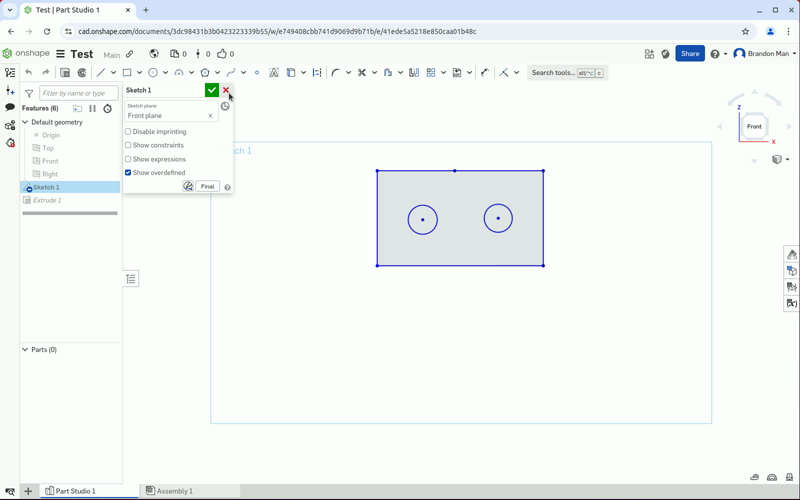
key(shift+s)
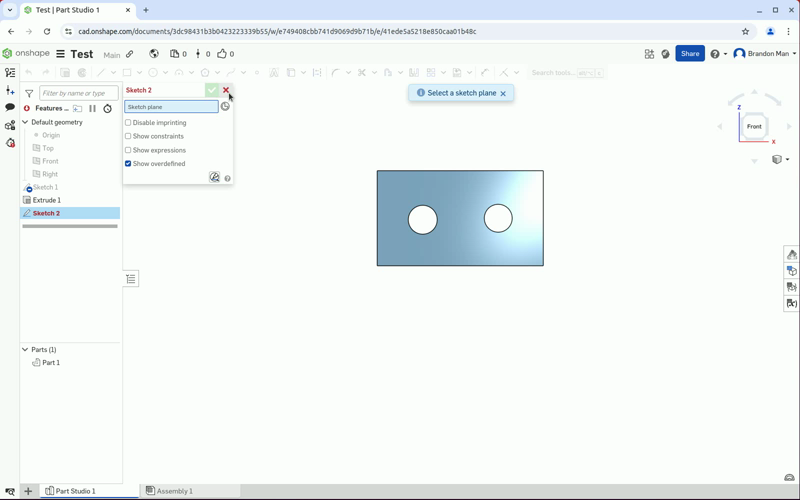
mouse_move(73, 163)
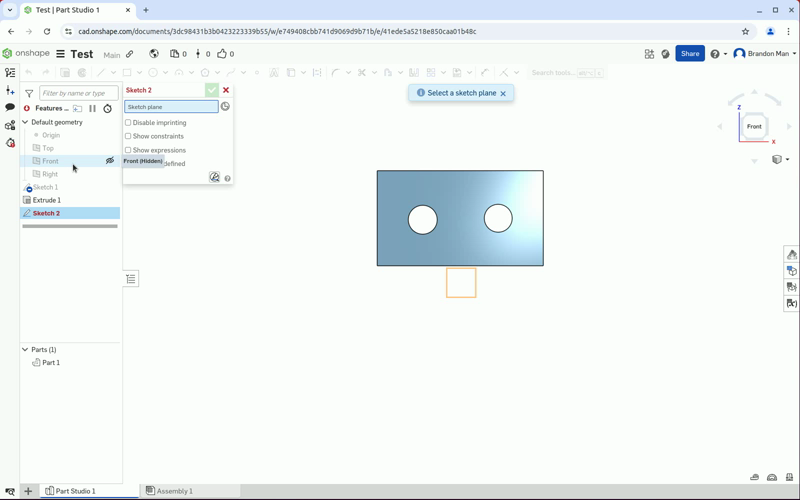
click(73, 163)
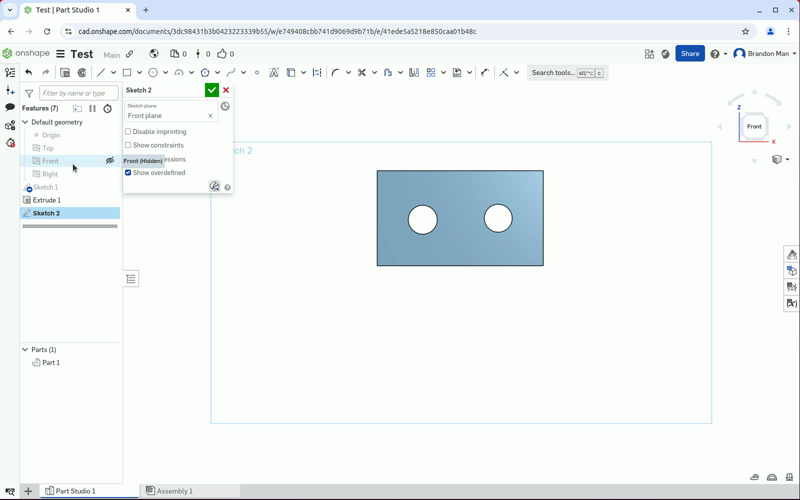
mouse_move(73, 352)
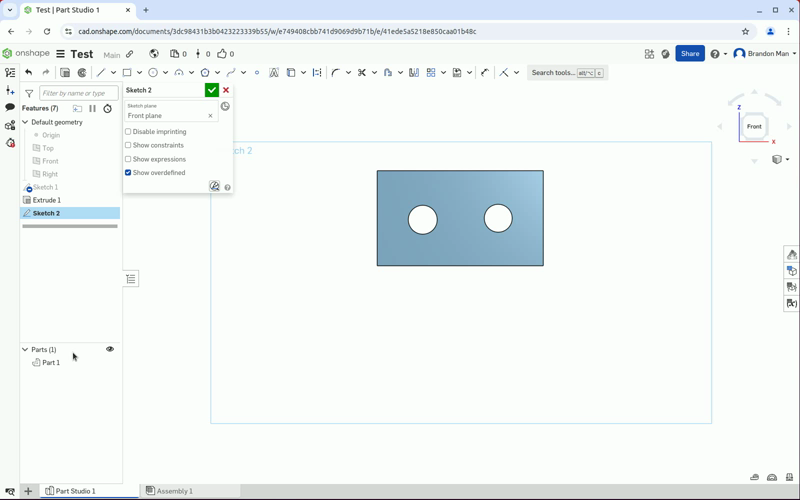
key(y)
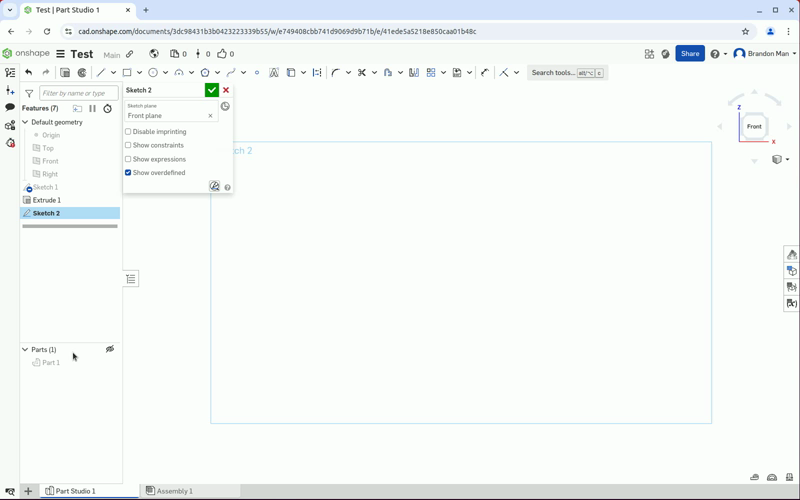
key(l)
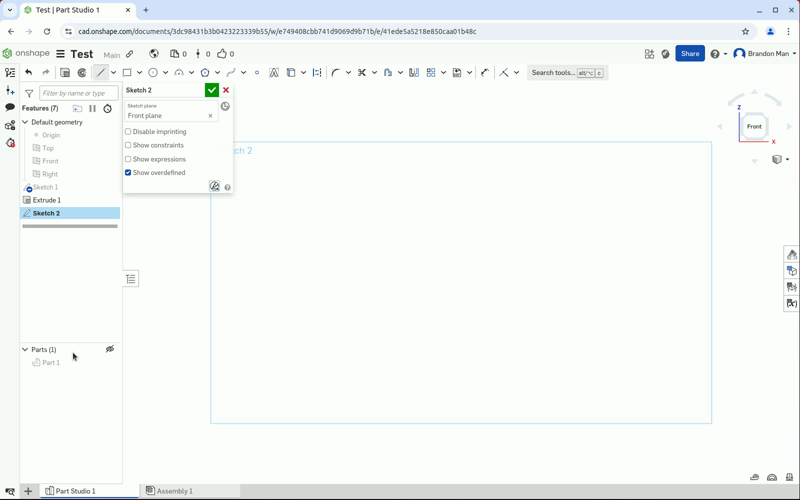
key_down(shift)
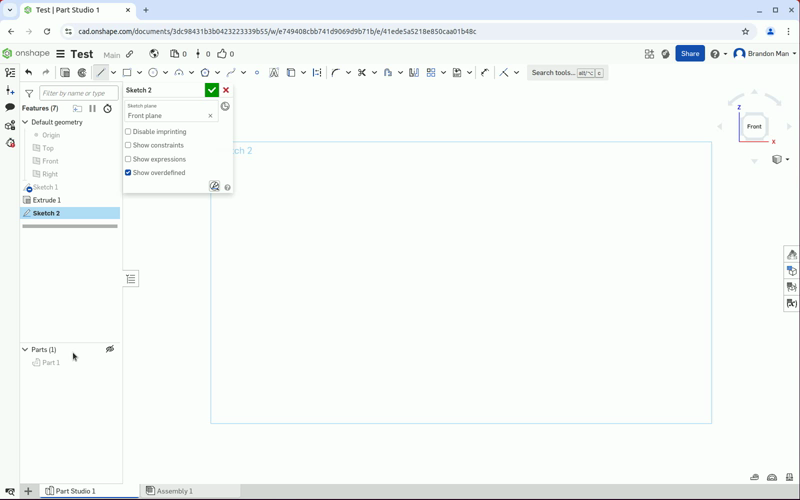
mouse_move(377, 282)
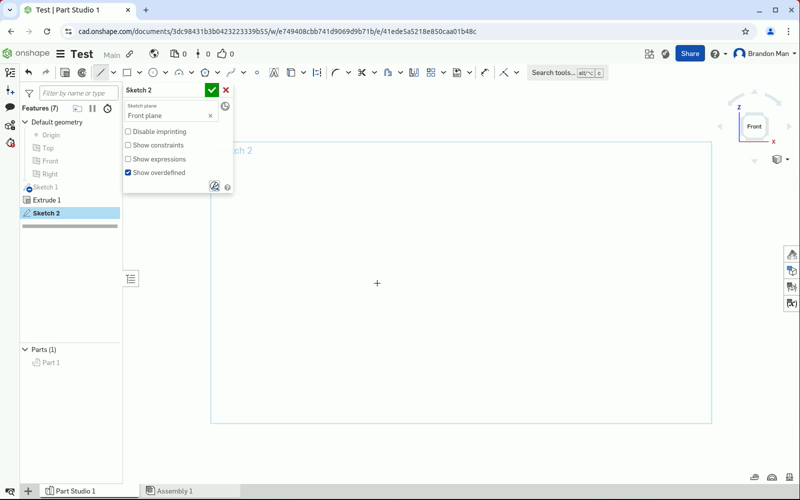
click(377, 282)
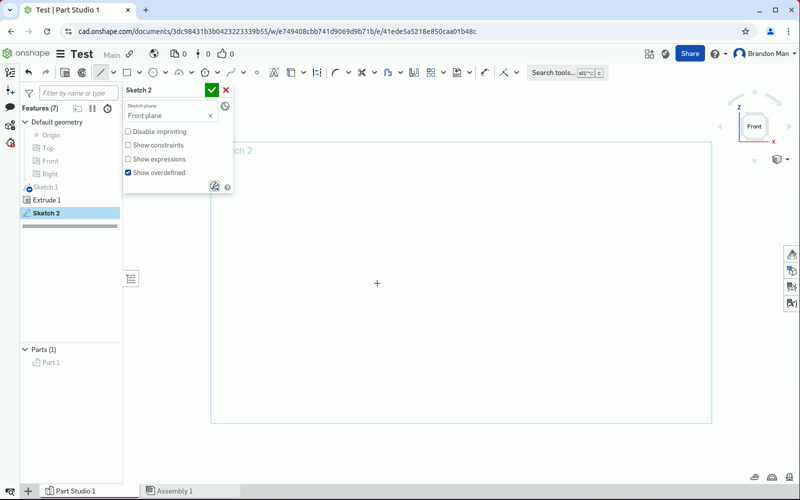
key_up(shift)
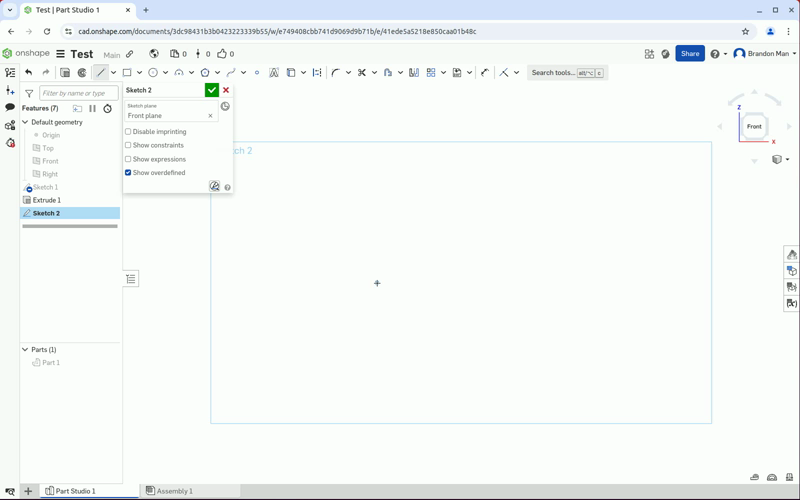
key_down(shift)
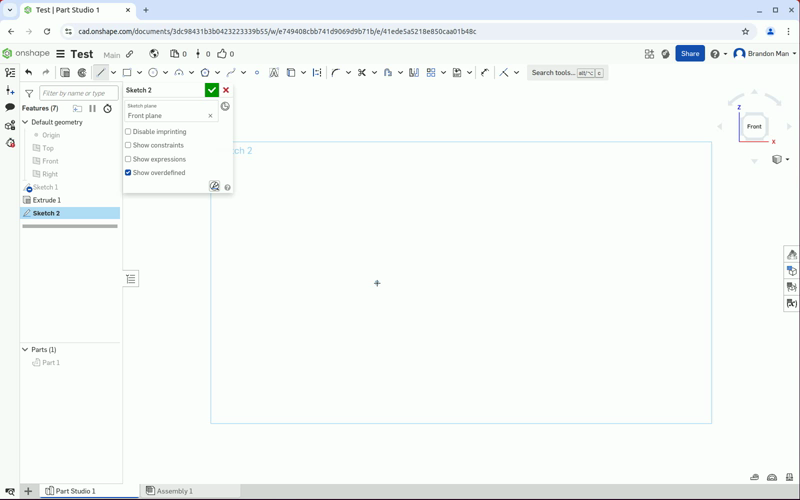
mouse_move(543, 282)
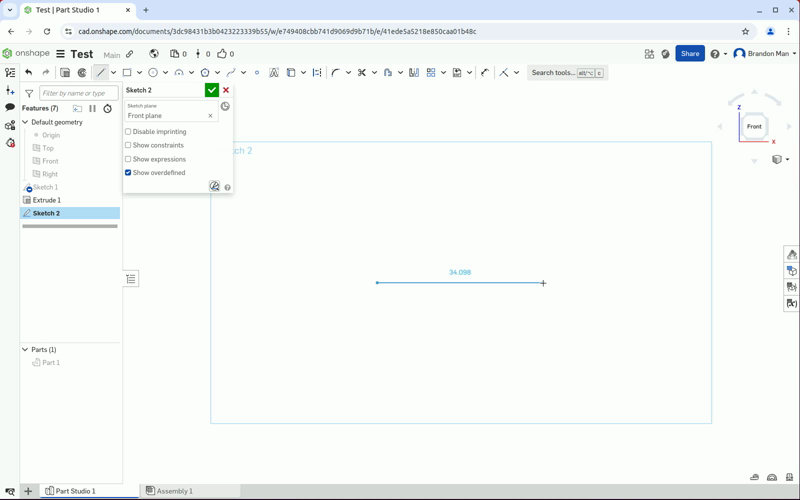
click(543, 282)
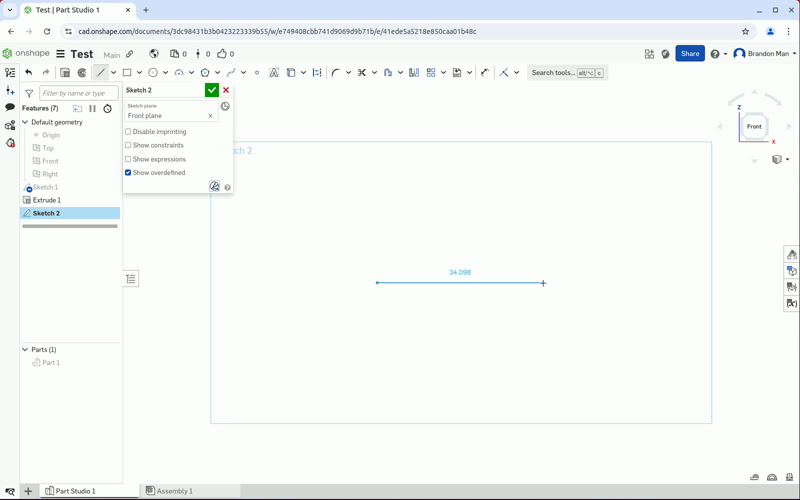
key_up(shift)
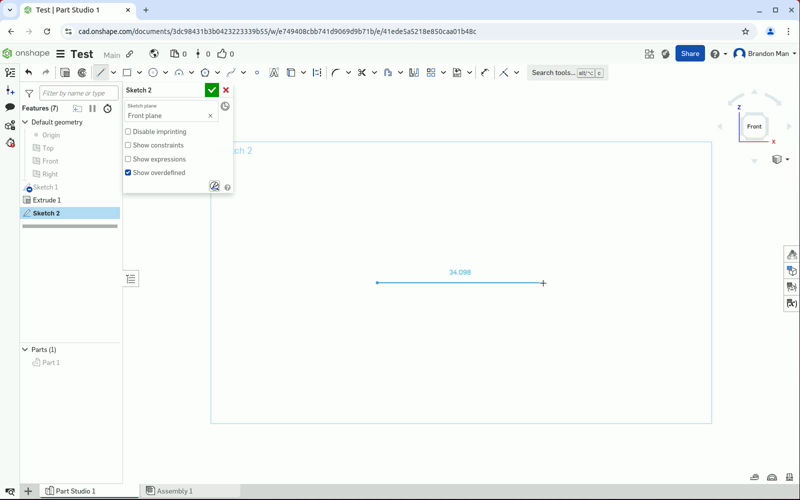
key_down(shift)
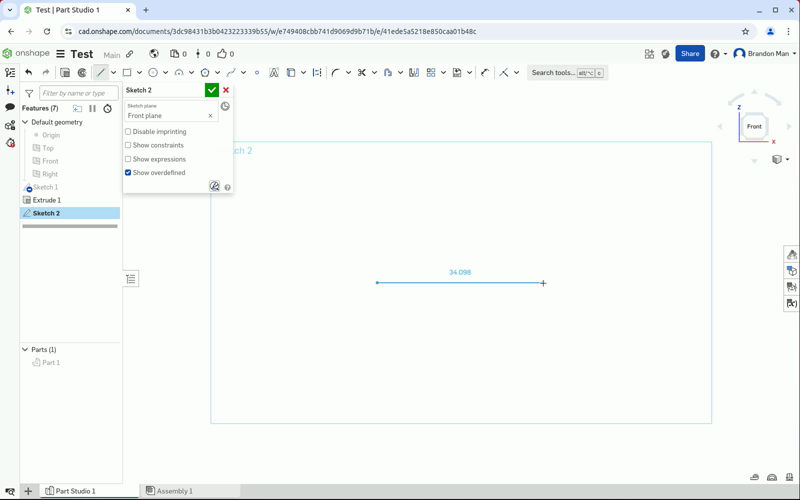
mouse_move(573, 282)
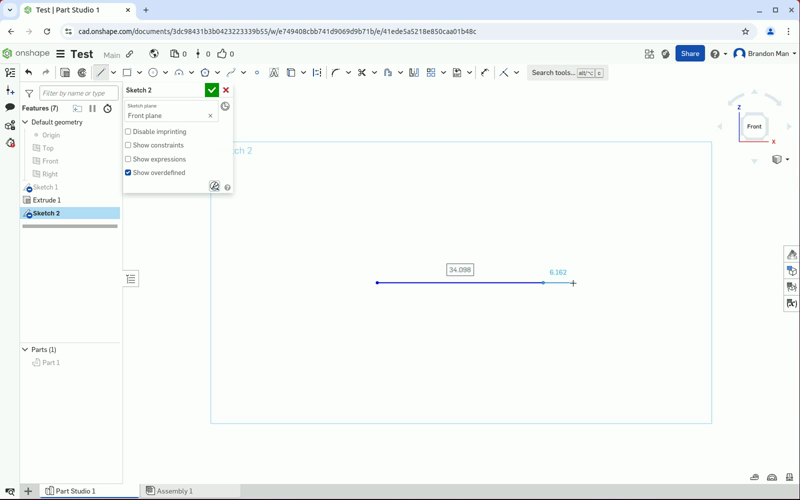
mouse_move(543, 265)
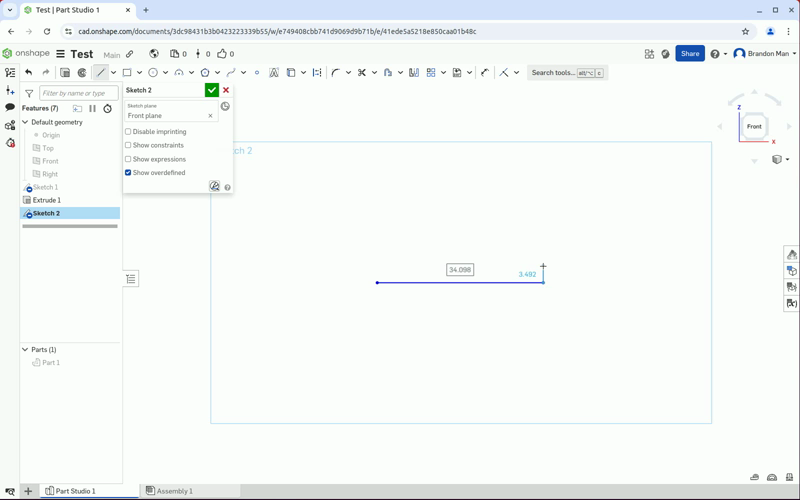
click(543, 265)
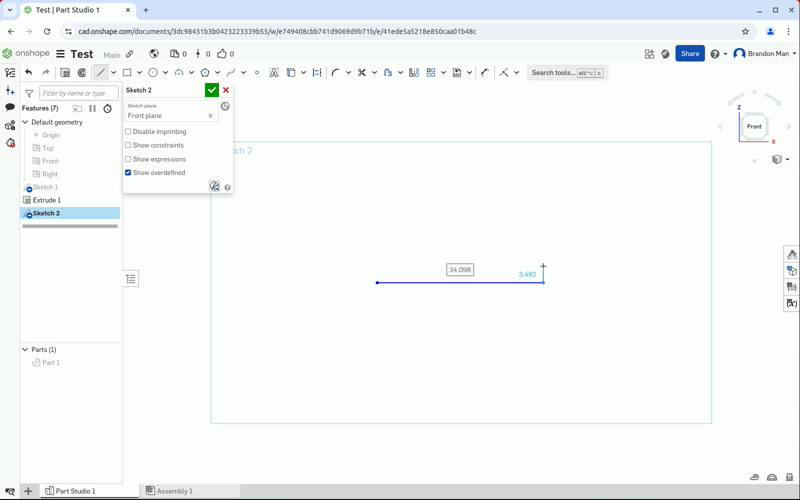
key_up(shift)
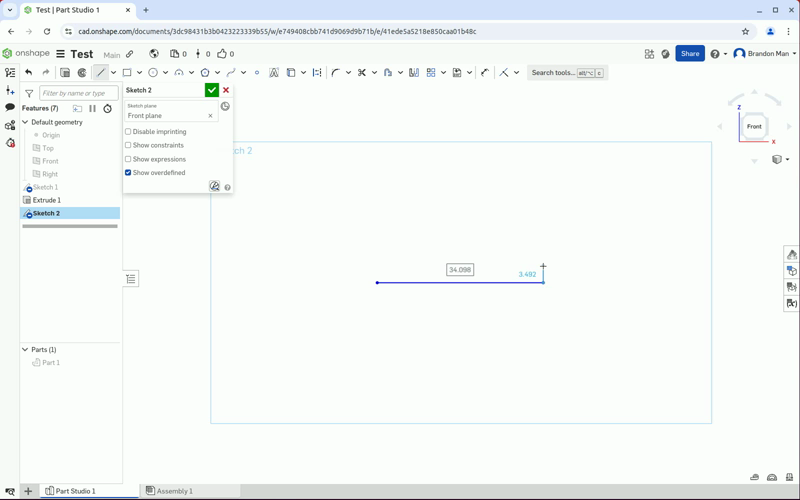
key_down(shift)
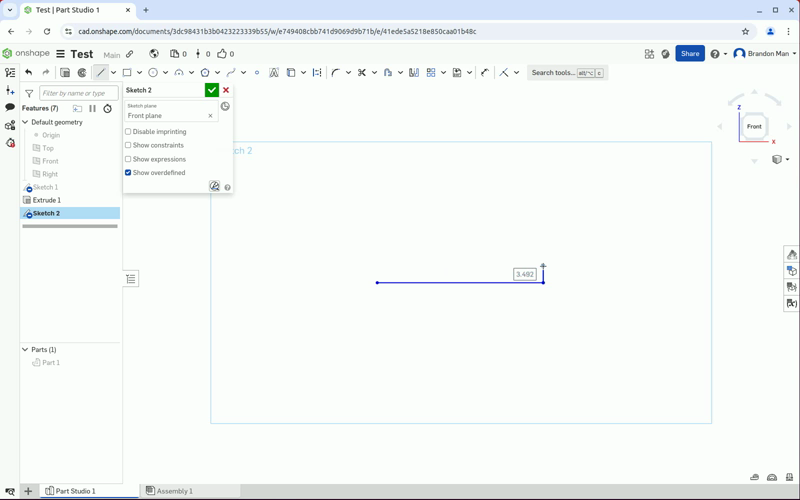
mouse_move(377, 265)
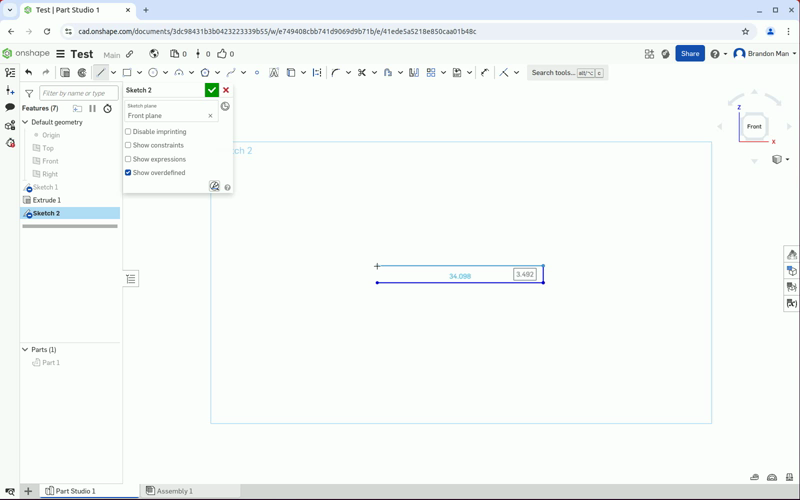
click(377, 265)
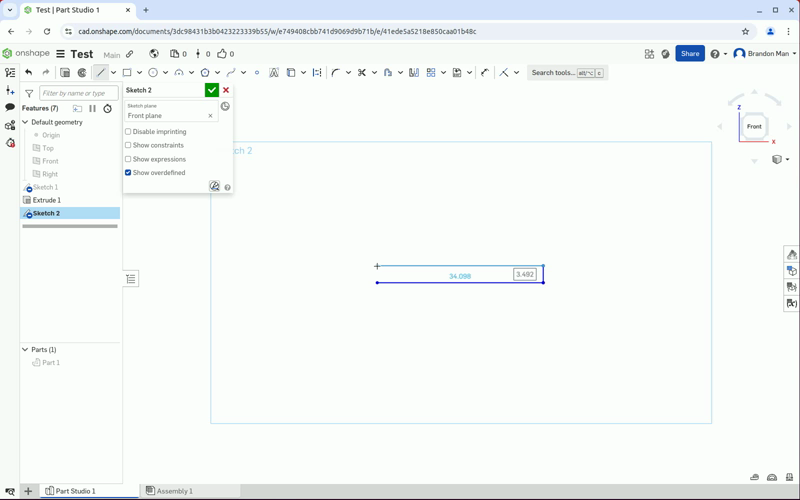
key_up(shift)
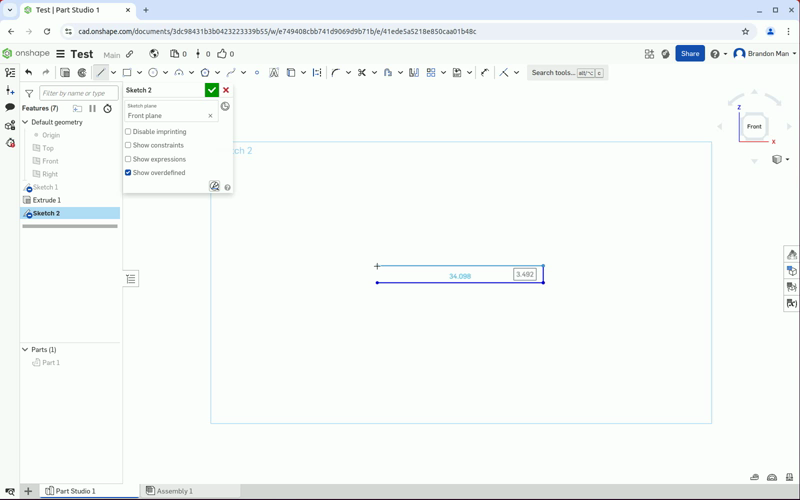
mouse_move(407, 265)
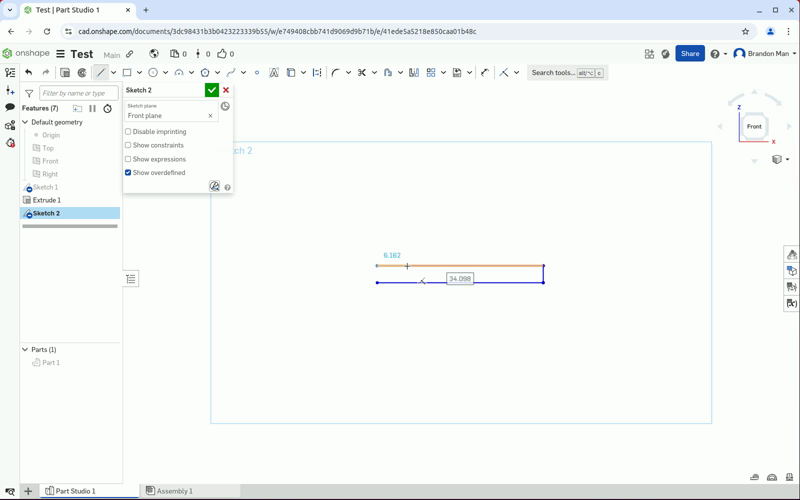
key_down(shift)
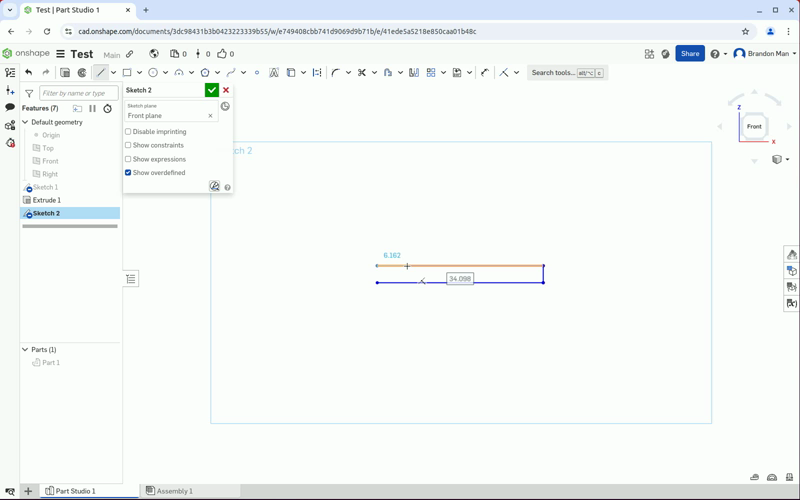
mouse_move(377, 282)
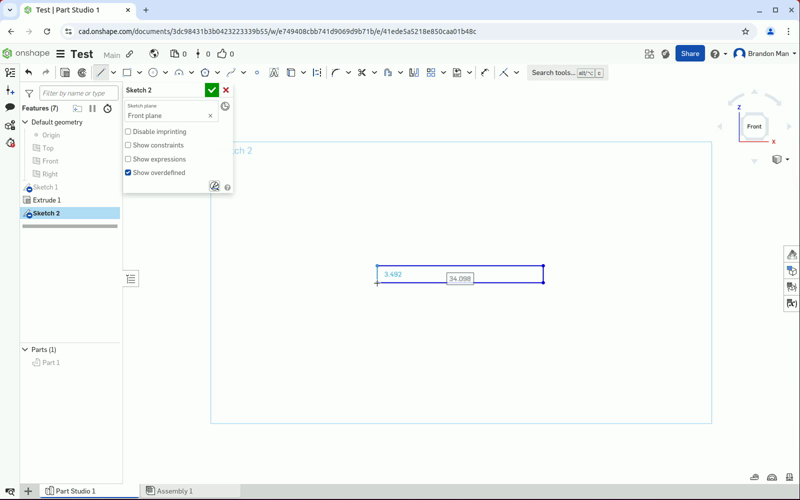
key_up(shift)
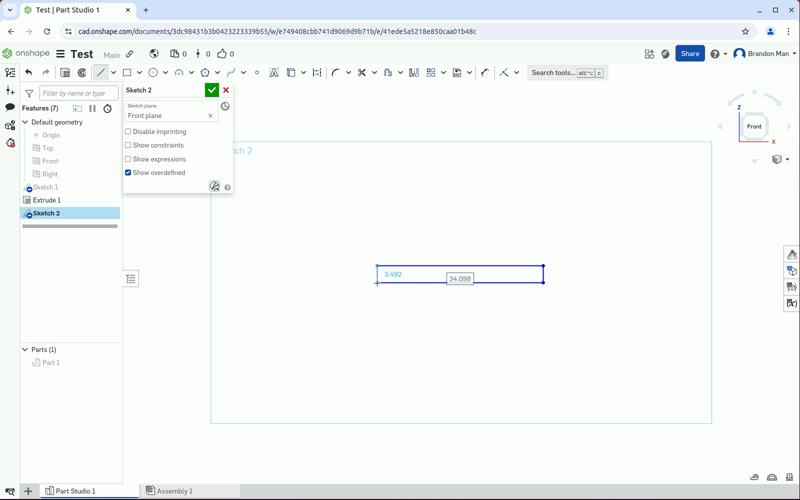
click(377, 282)
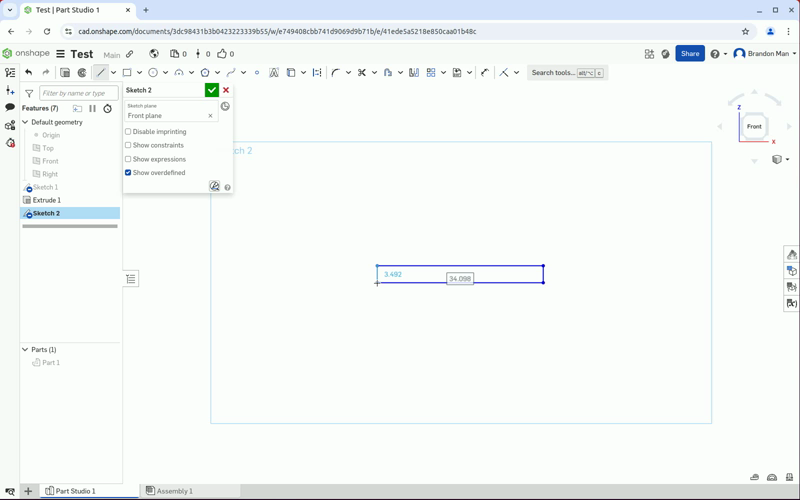
key(esc)
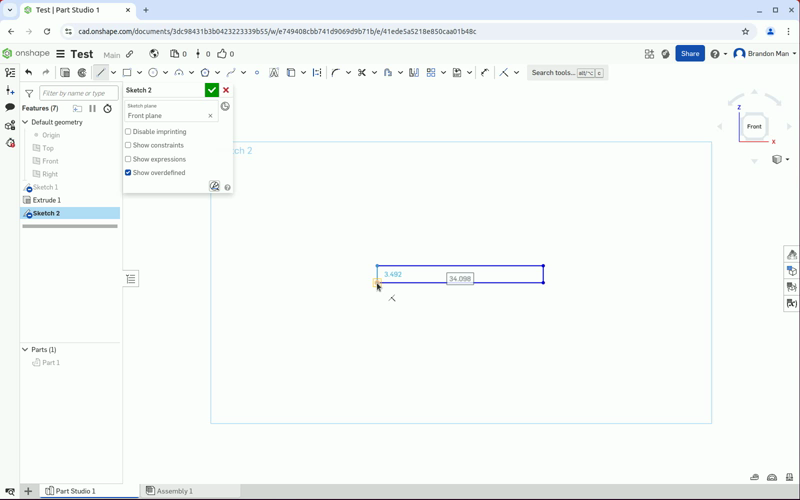
mouse_move(392, 269)
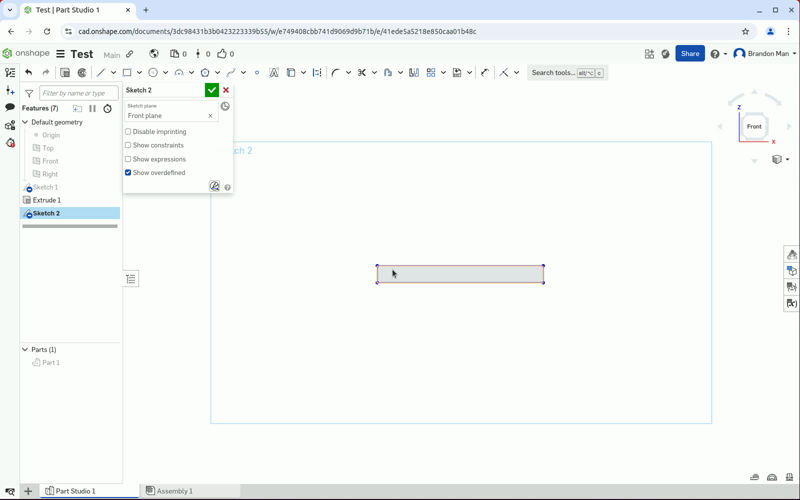
click(392, 269)
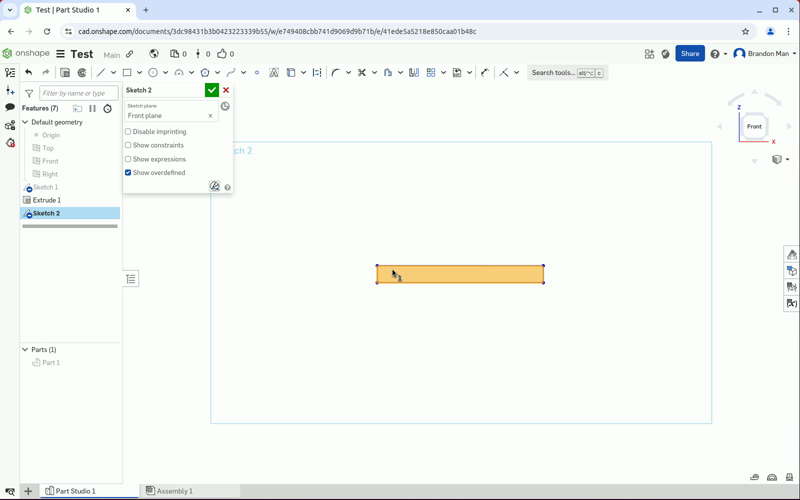
mouse_move(73, 352)
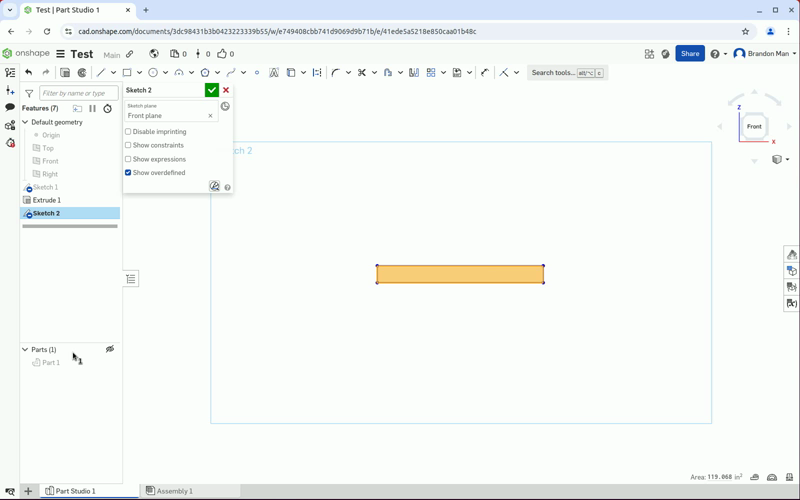
key(shift+y)
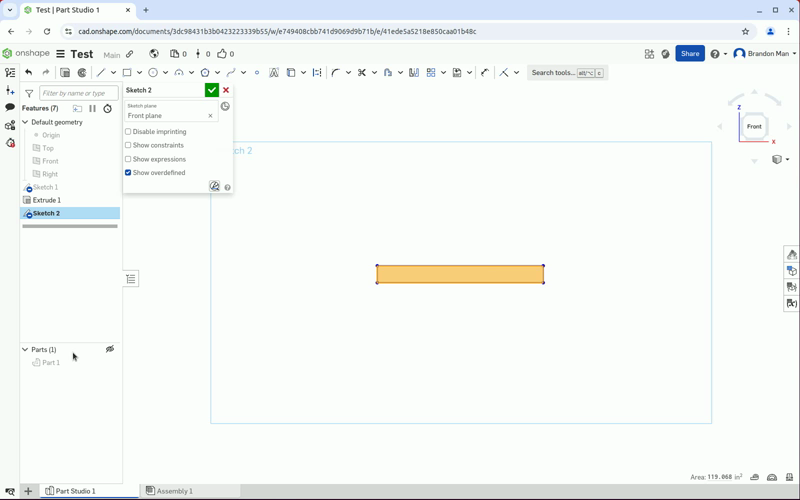
key(shift+e)
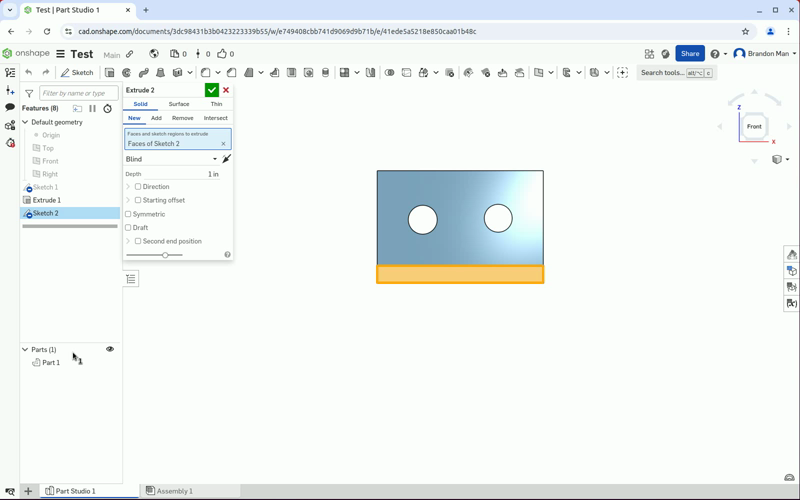
mouse_move(143, 106)
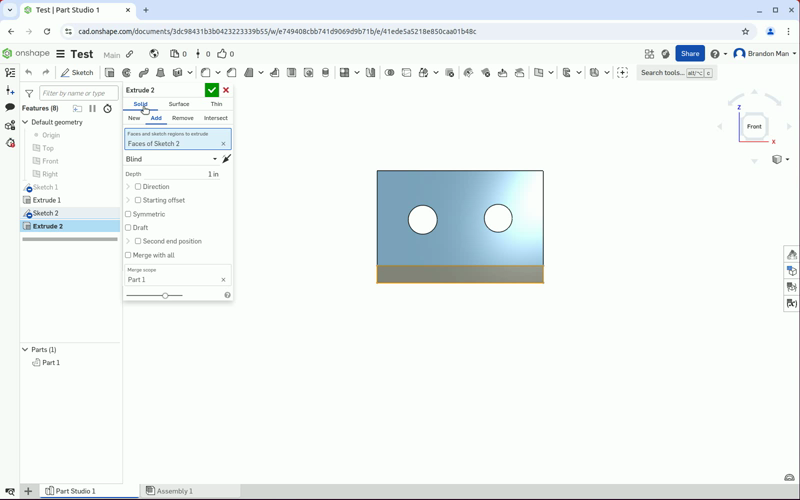
click(143, 106)
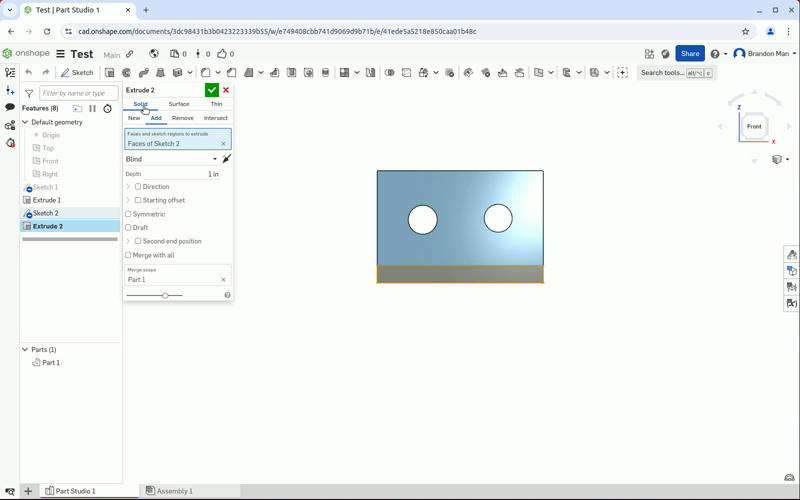
mouse_move(137, 120)
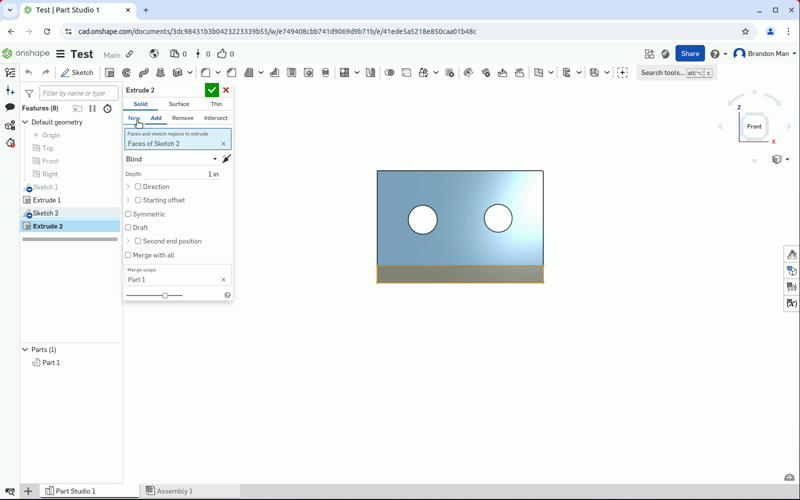
click(137, 120)
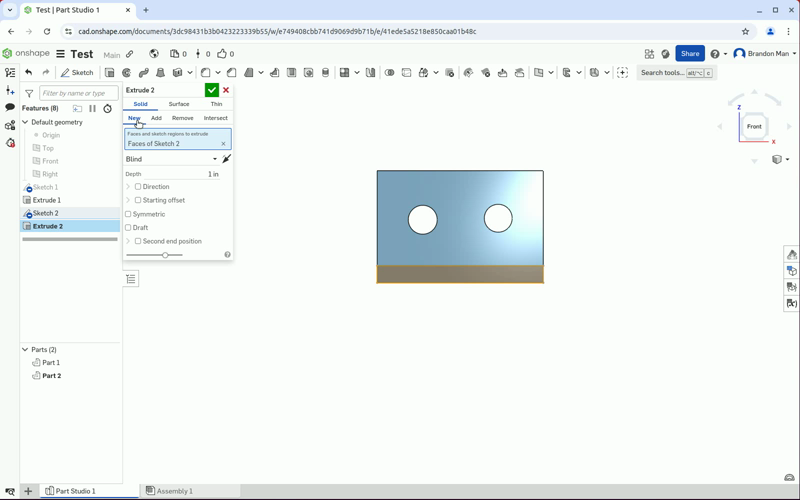
key(tab, 4)
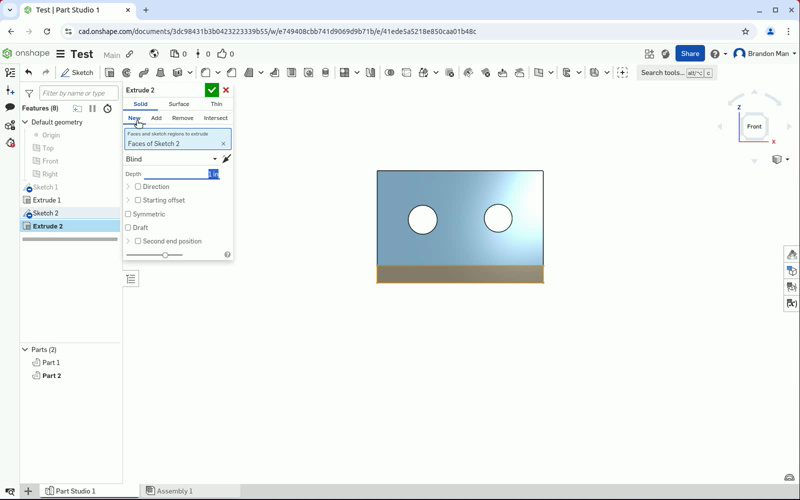
text(12.036)
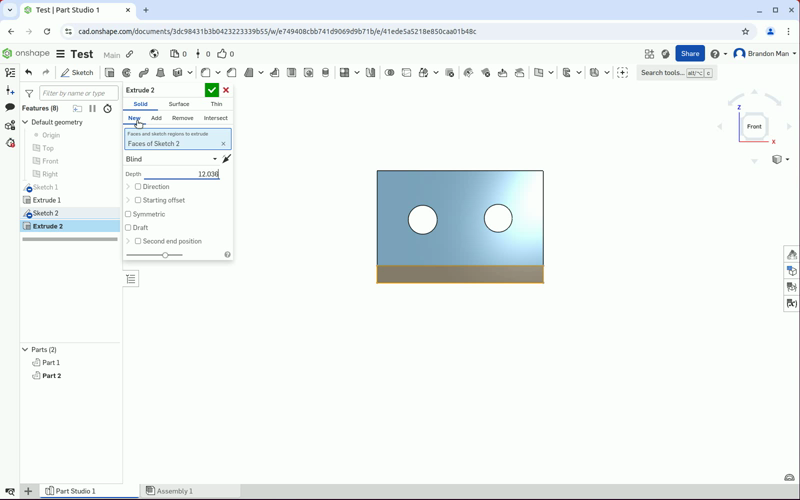
key(enter)
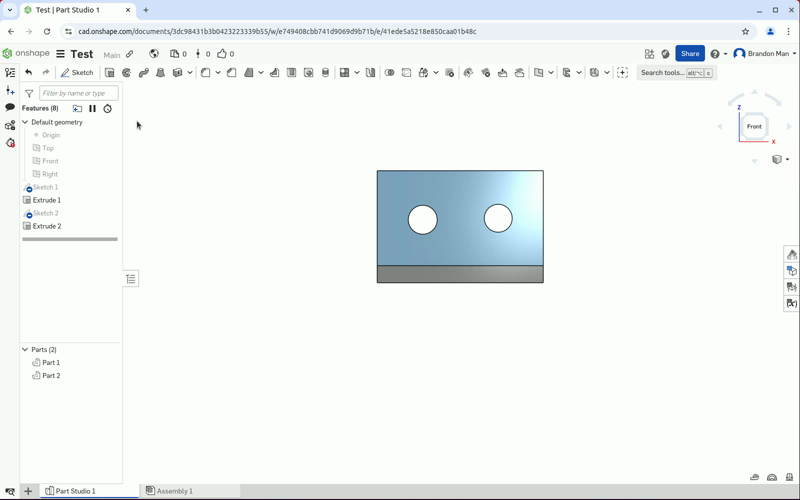
key(shift+h)
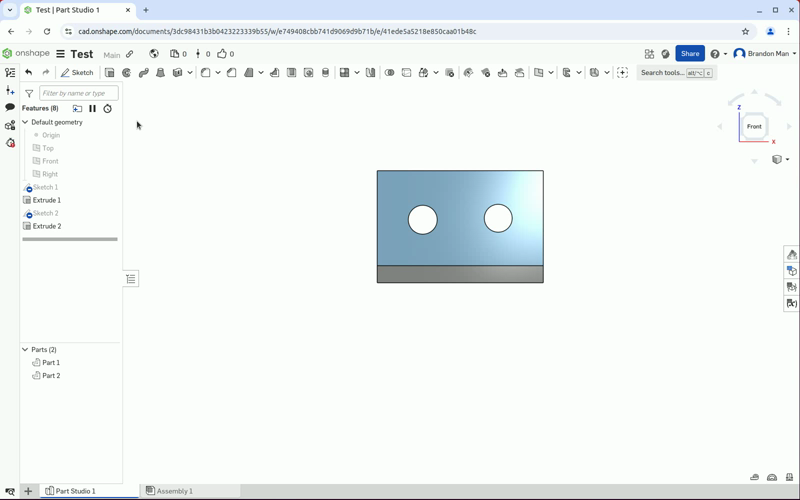
key(shift+h)
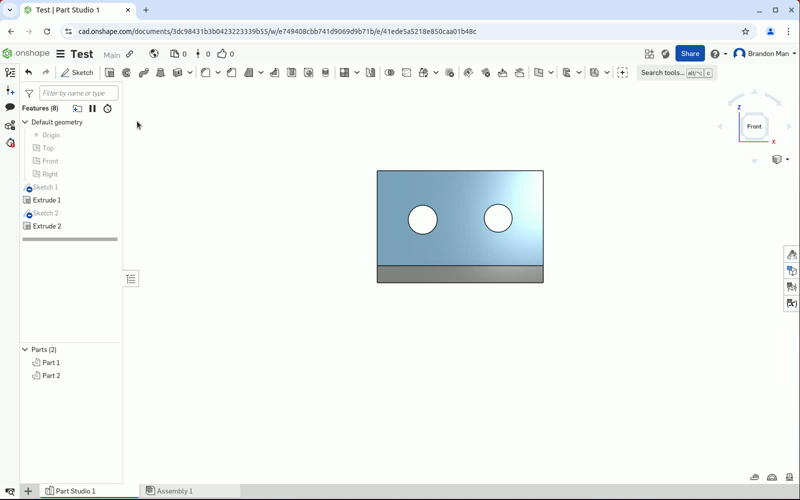
mouse_move(73, 189)
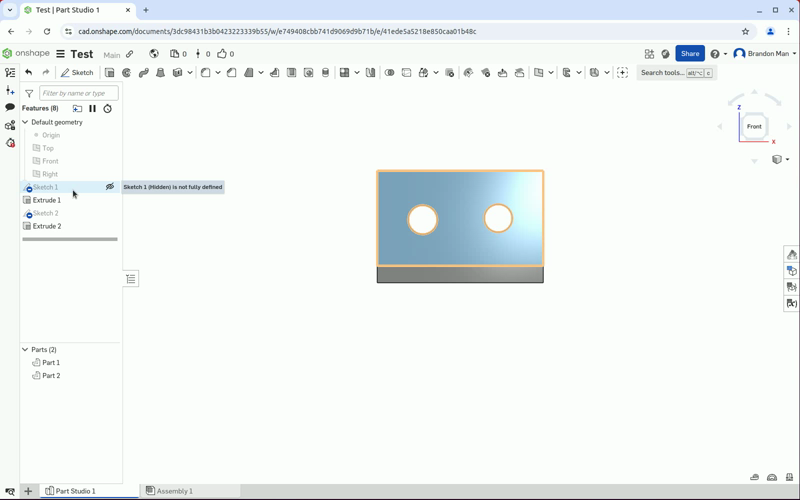
click(73, 189)
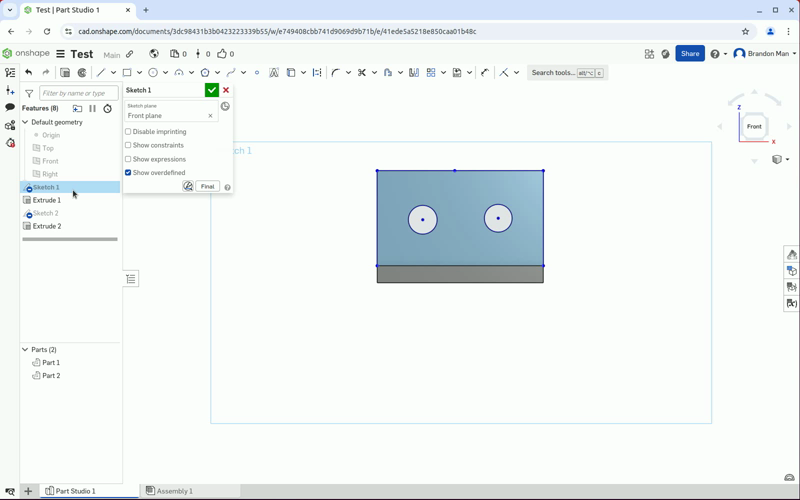
mouse_move(229, 92)
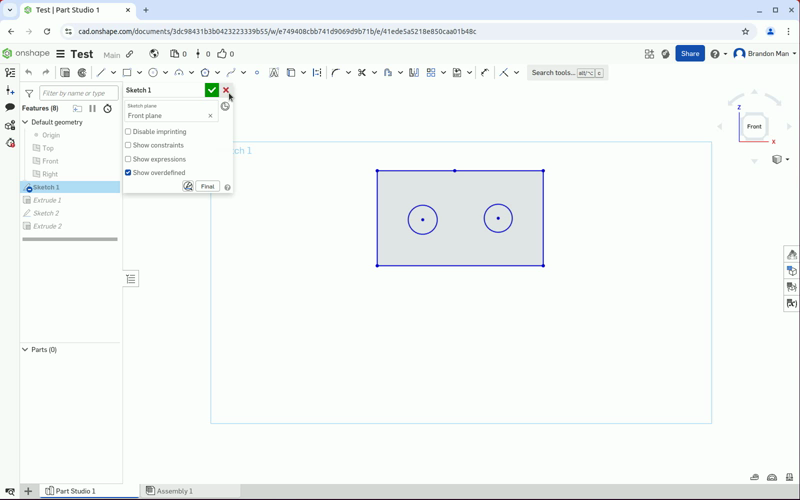
click(229, 92)
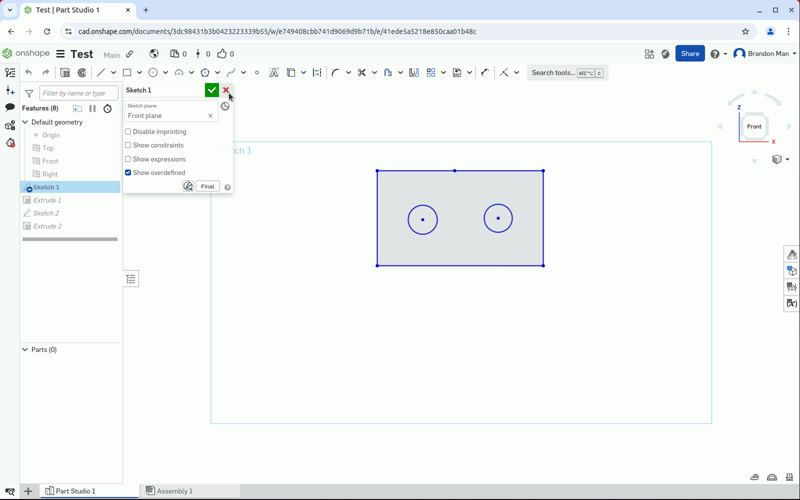
key(shift+s)
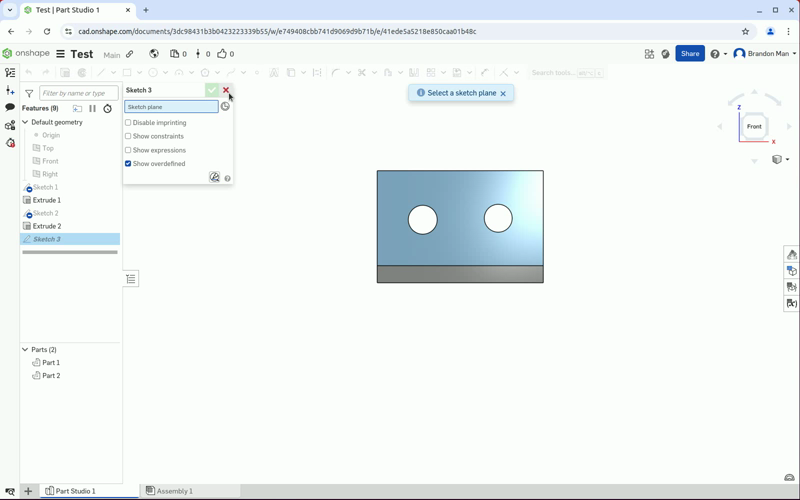
mouse_move(73, 163)
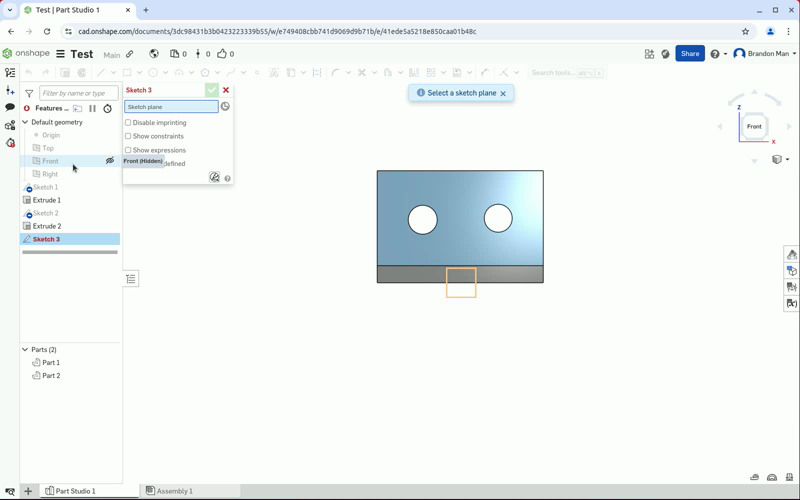
click(73, 163)
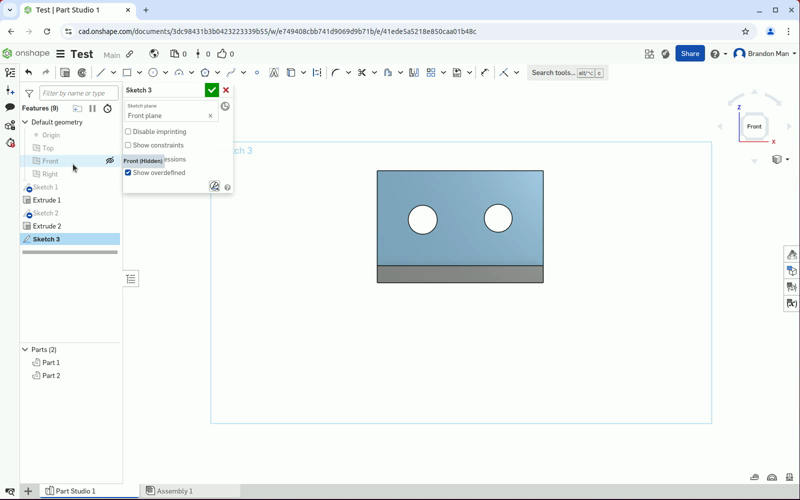
mouse_move(73, 352)
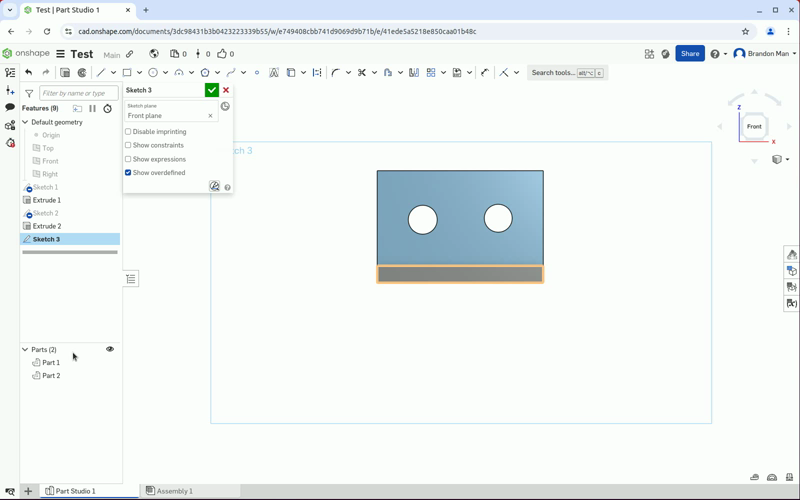
key(y)
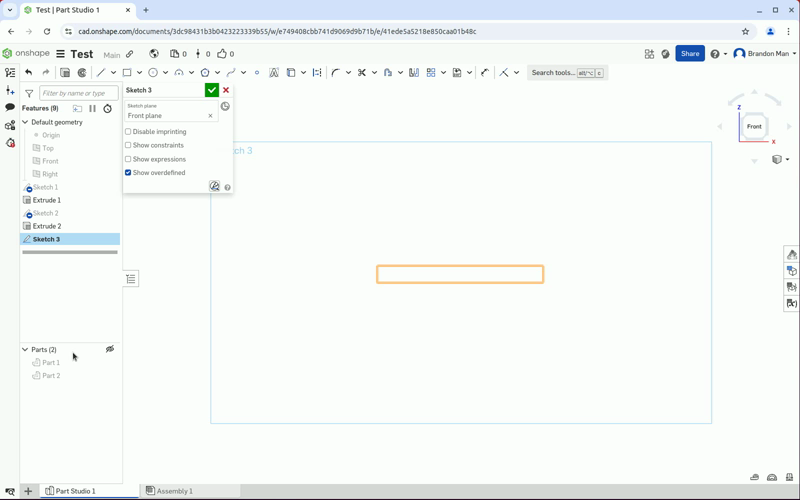
key(l)
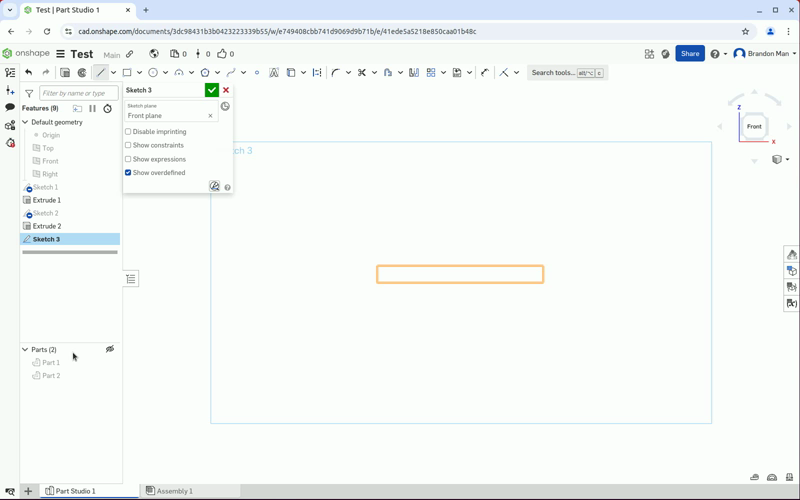
key_down(shift)
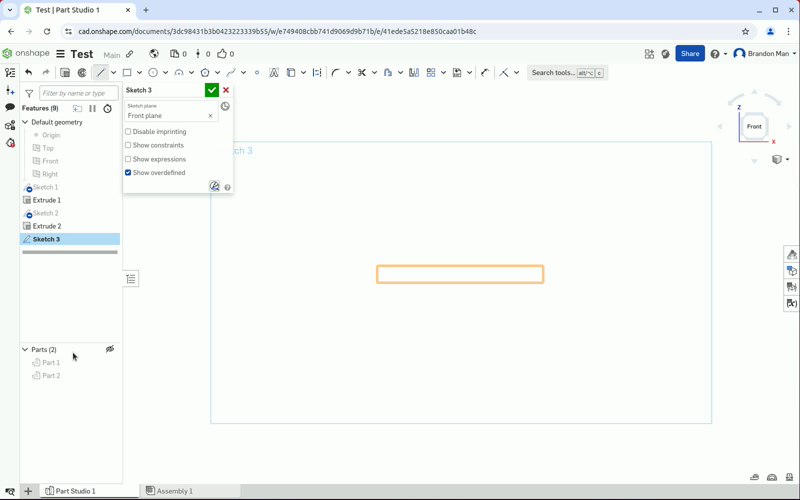
mouse_move(377, 361)
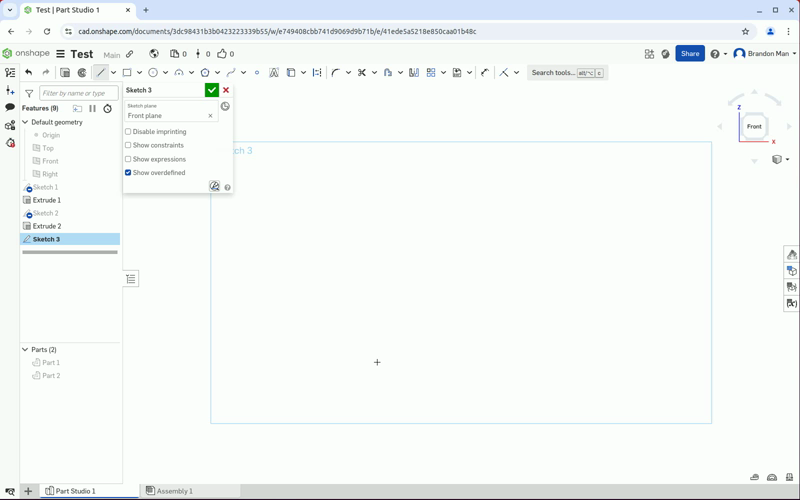
click(377, 361)
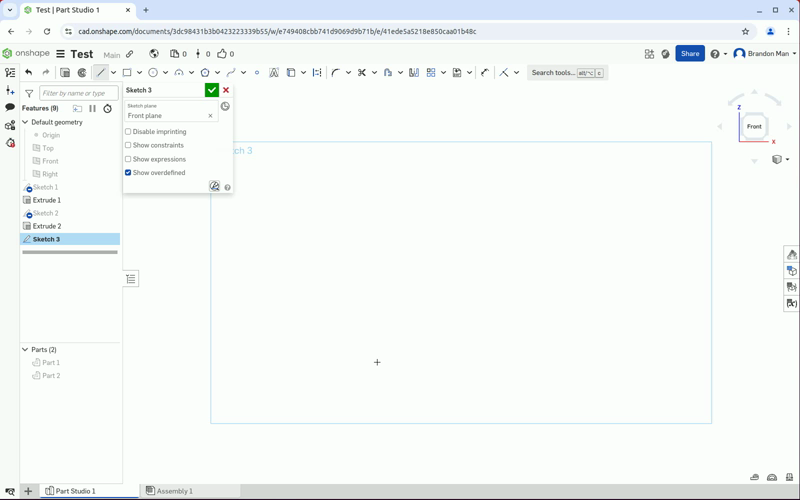
key_up(shift)
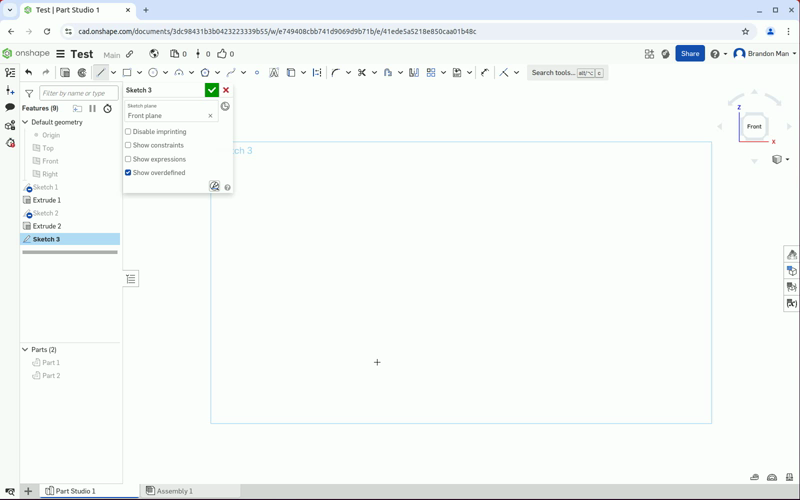
key_down(shift)
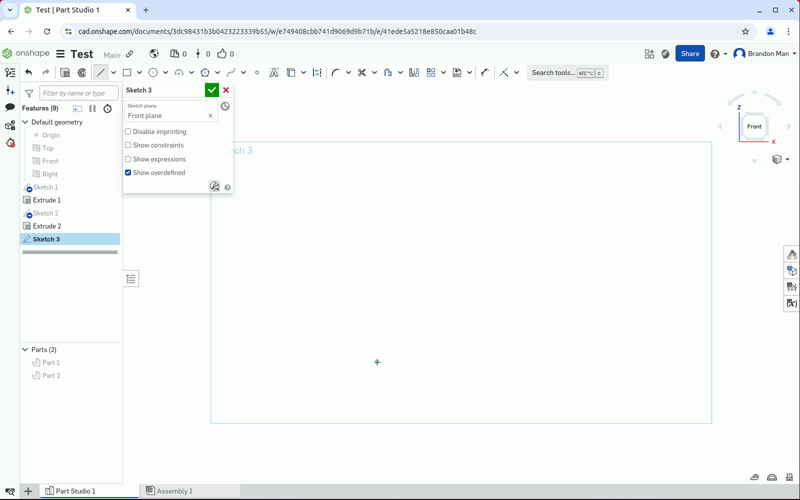
mouse_move(543, 361)
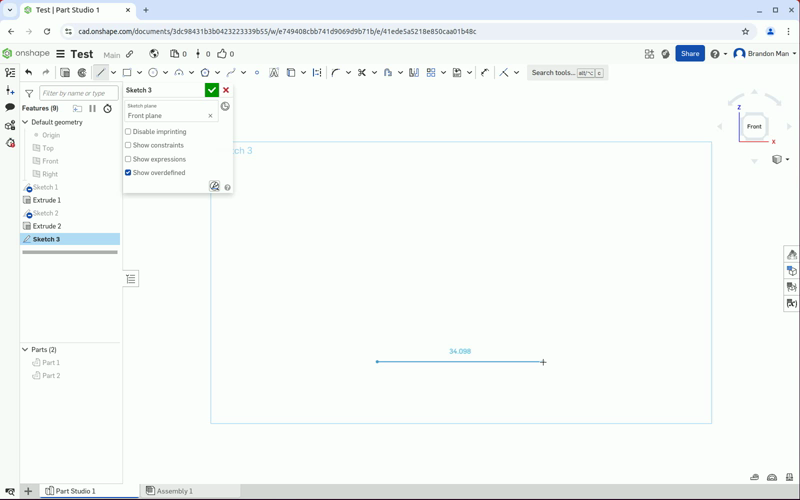
click(543, 361)
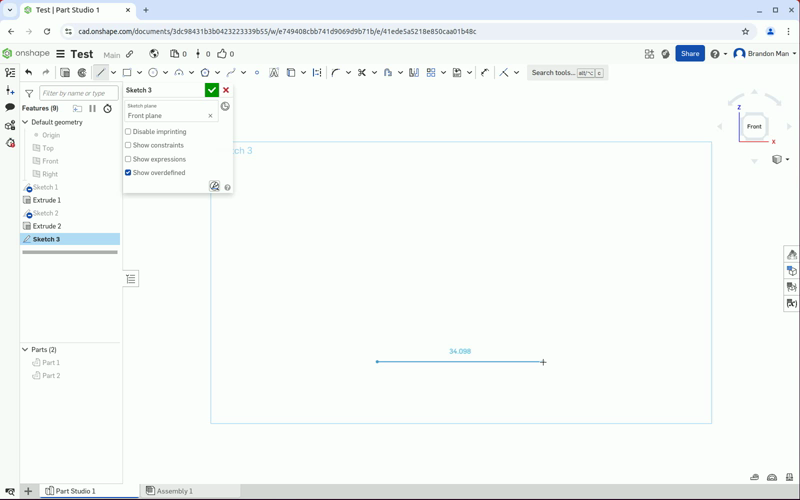
key_up(shift)
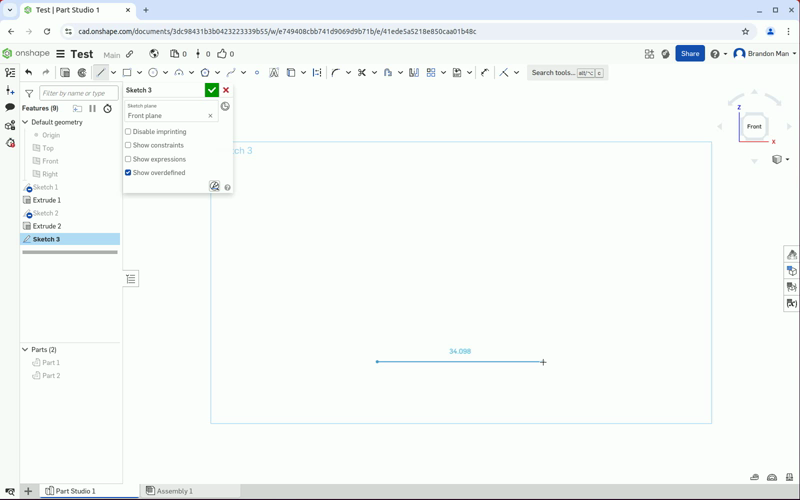
key_down(shift)
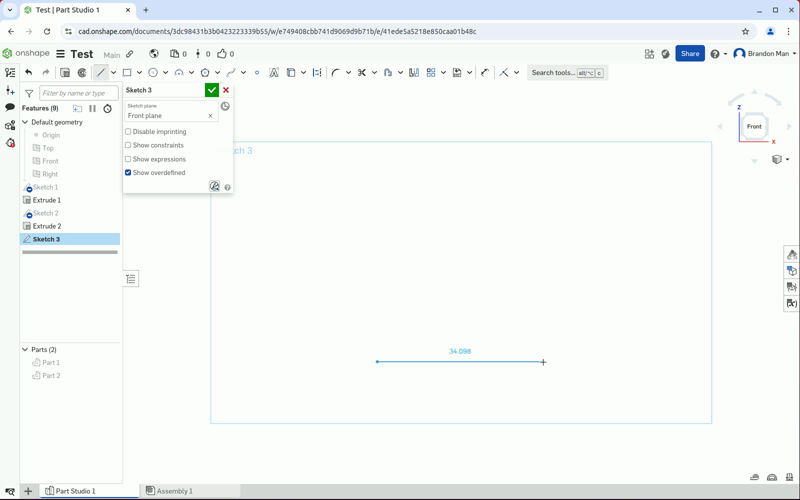
mouse_move(573, 361)
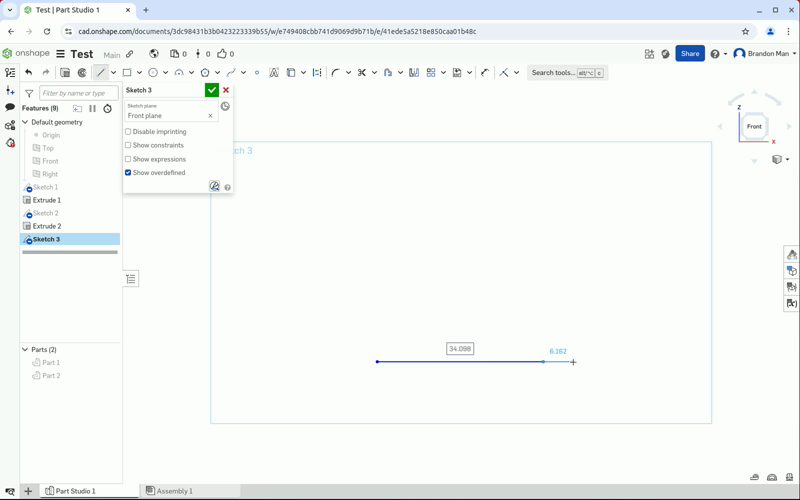
mouse_move(543, 343)
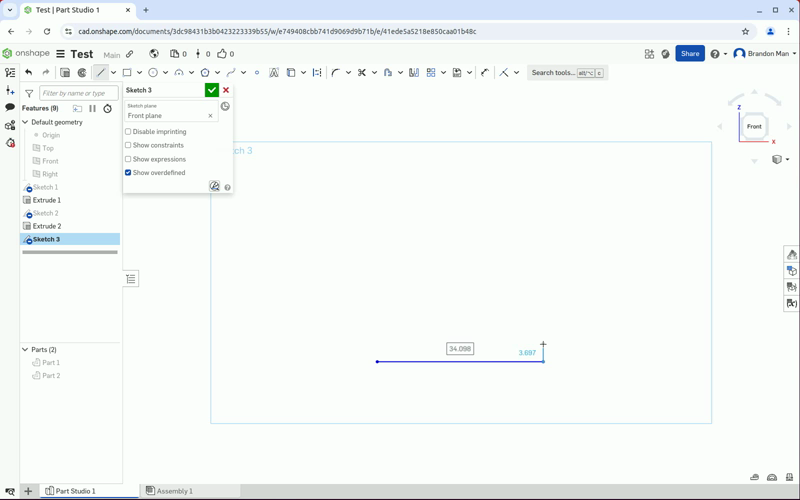
click(543, 343)
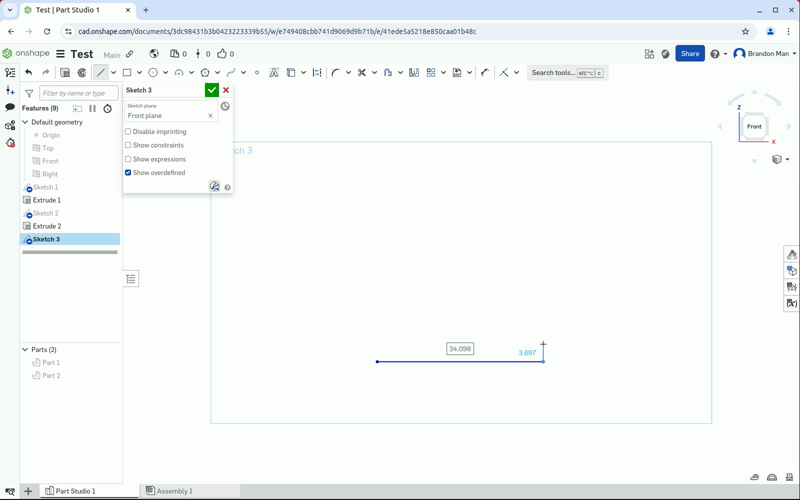
key_up(shift)
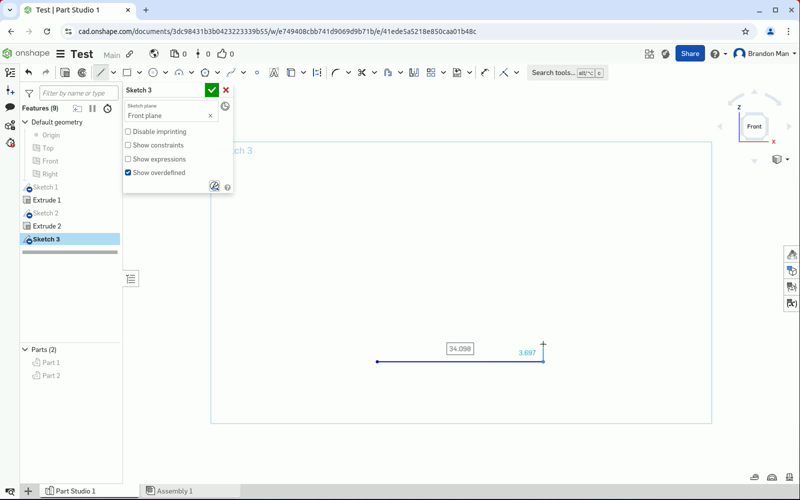
key_down(shift)
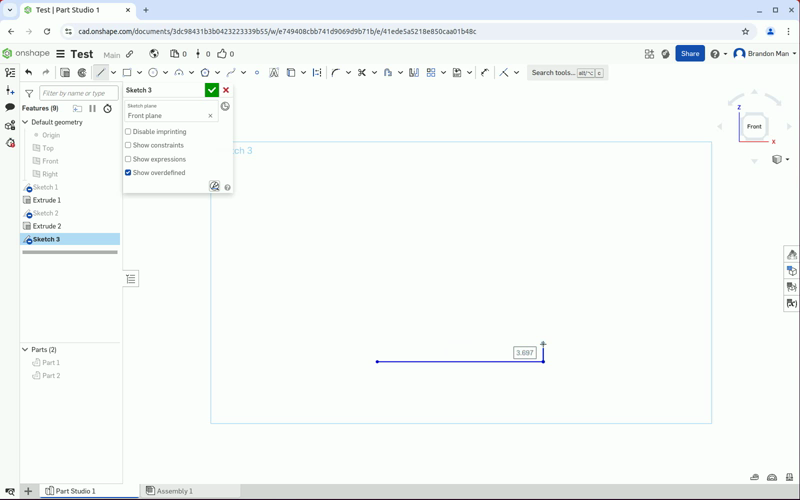
mouse_move(377, 343)
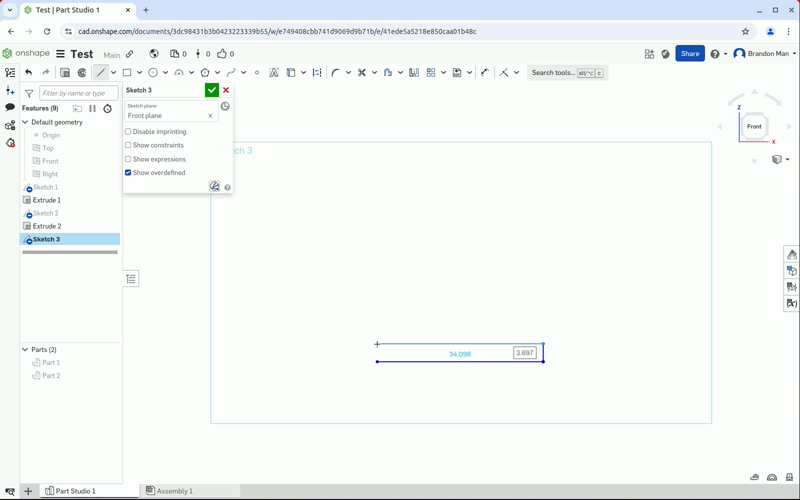
click(377, 343)
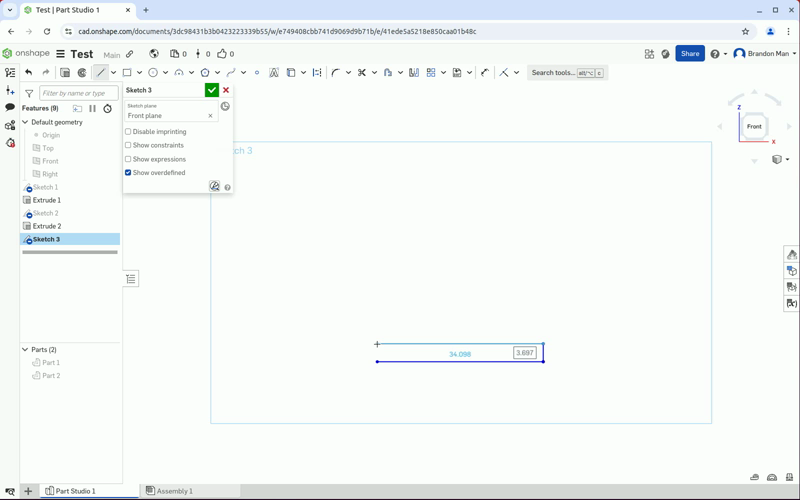
key_up(shift)
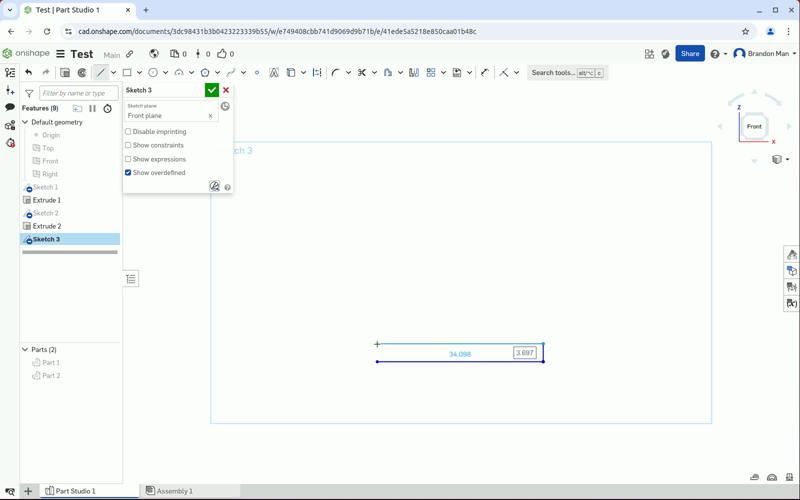
mouse_move(407, 343)
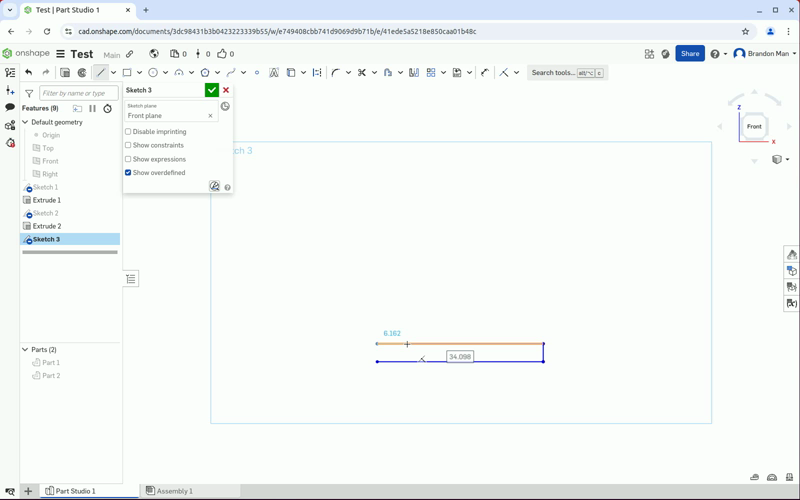
key_down(shift)
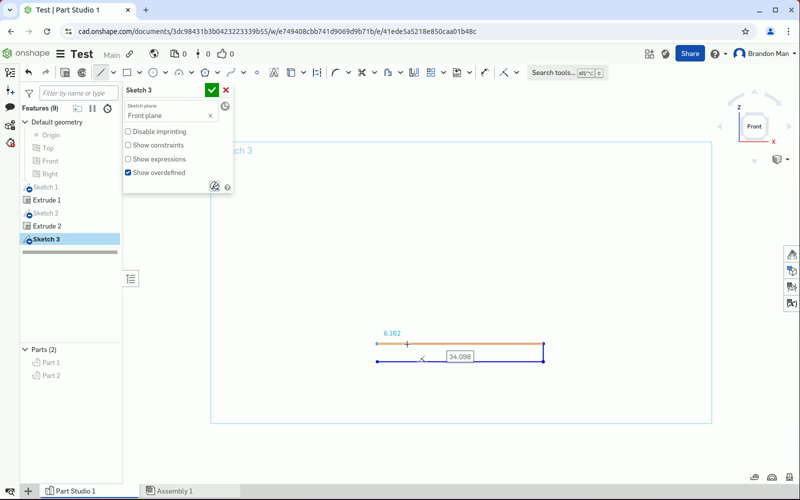
mouse_move(377, 361)
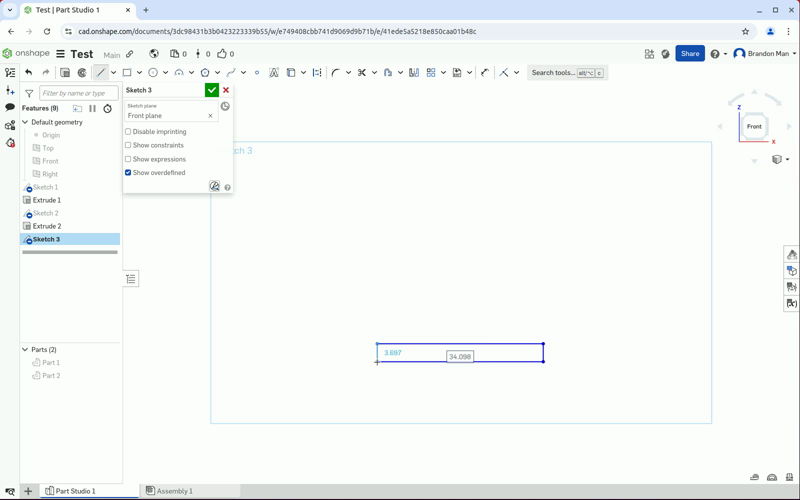
key_up(shift)
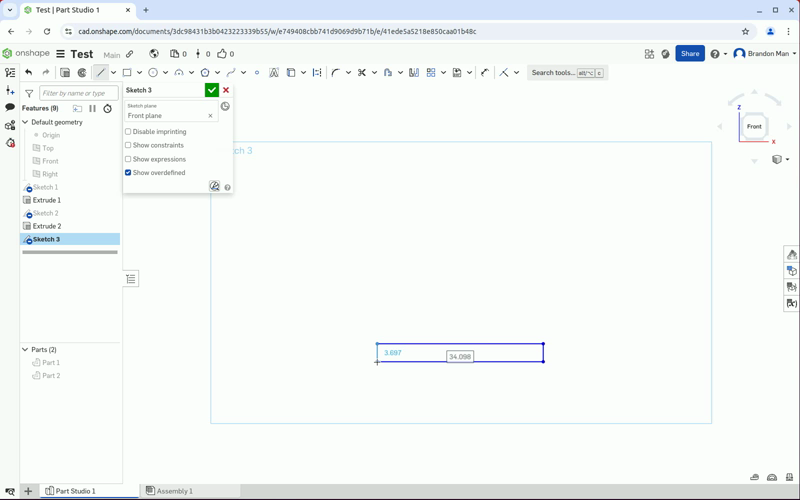
click(377, 361)
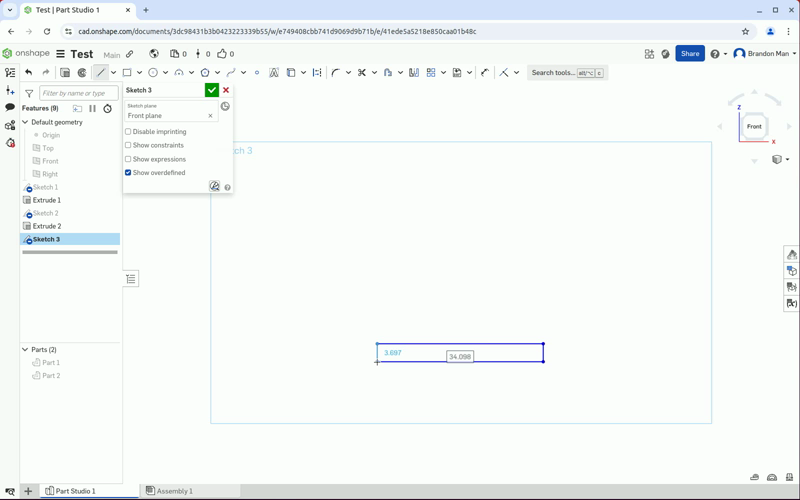
key(esc)
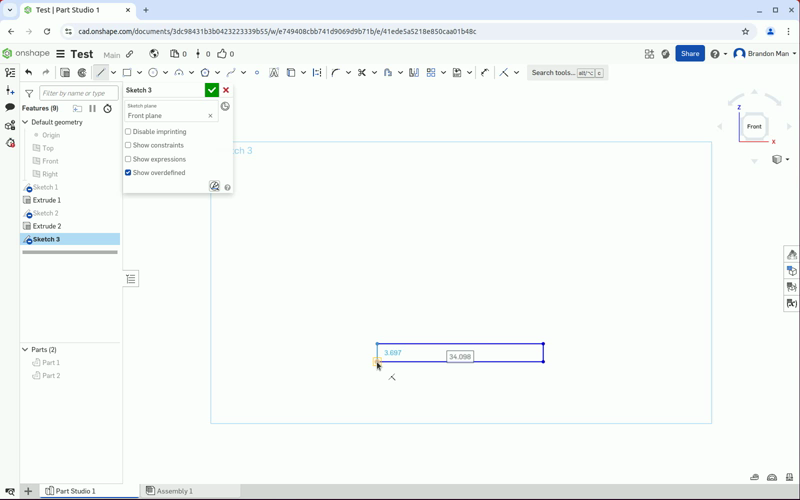
mouse_move(489, 357)
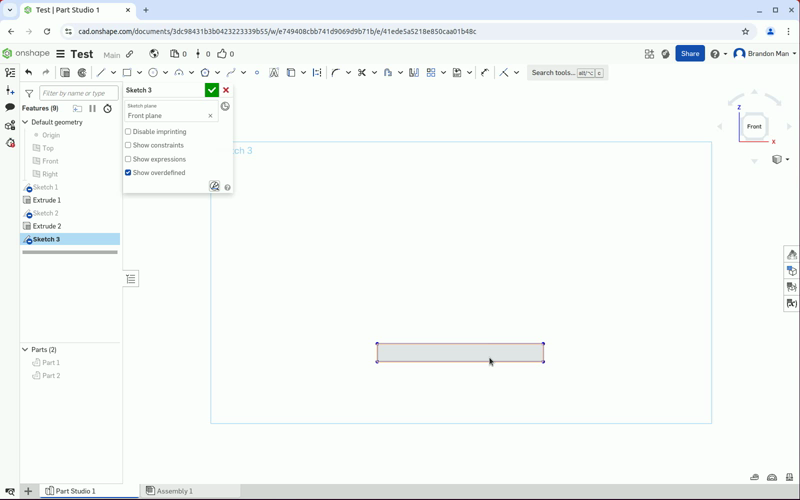
click(489, 357)
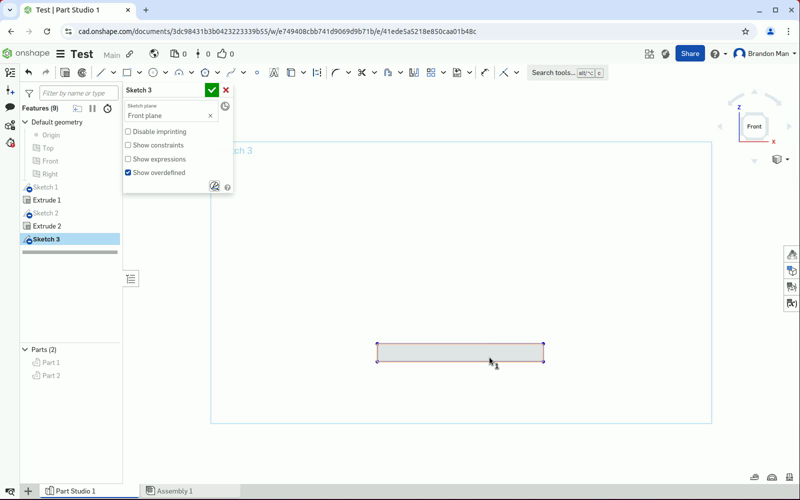
mouse_move(73, 352)
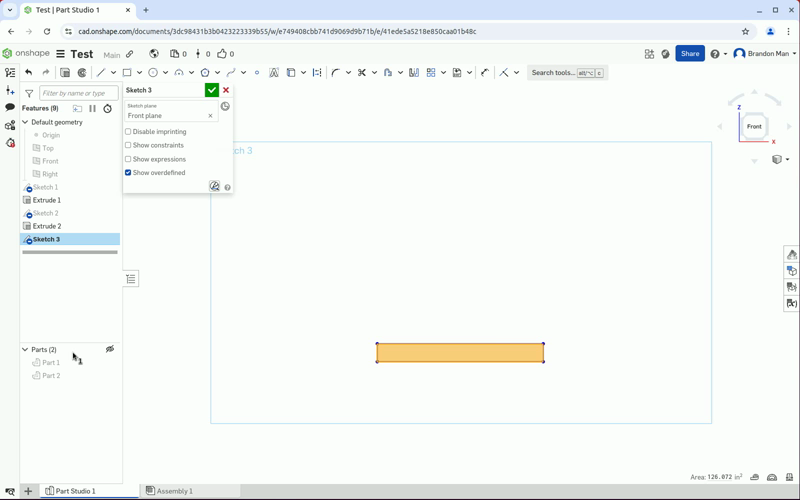
key(shift+y)
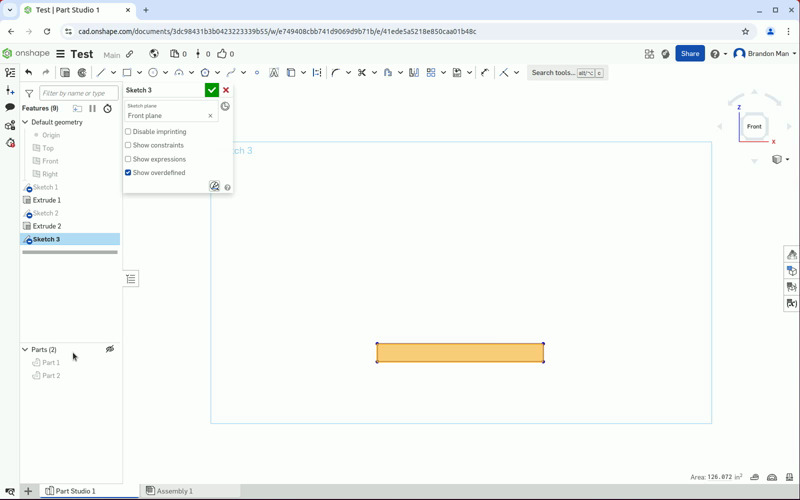
key(shift+e)
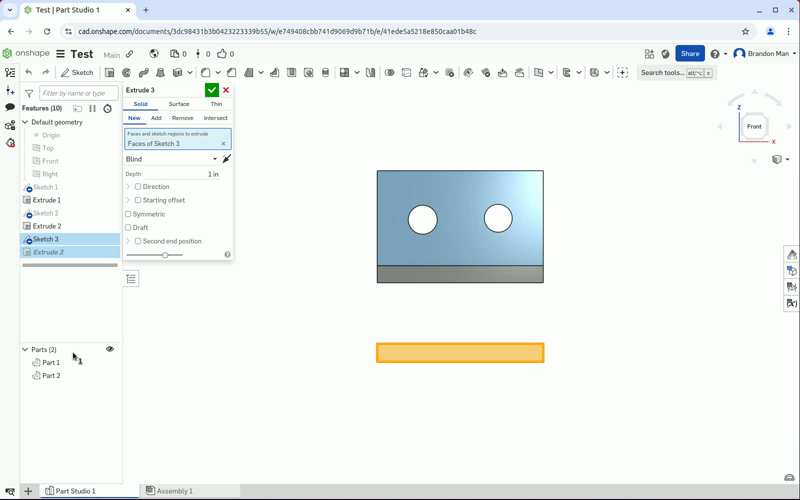
mouse_move(143, 106)
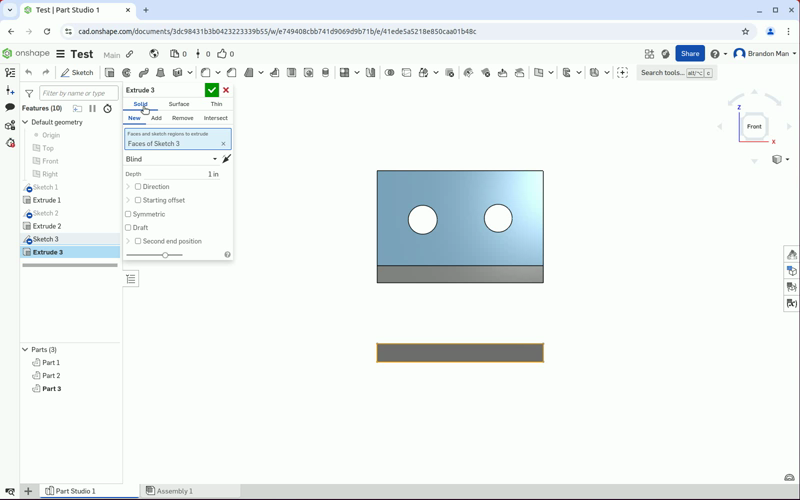
click(143, 106)
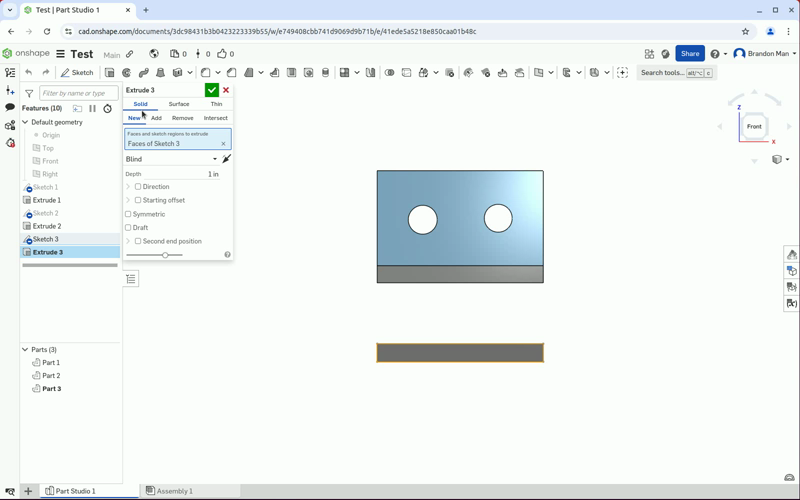
mouse_move(137, 120)
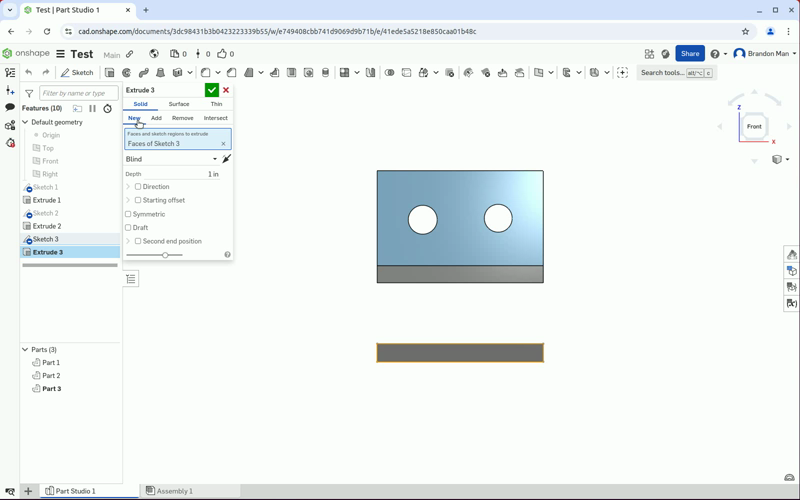
click(137, 120)
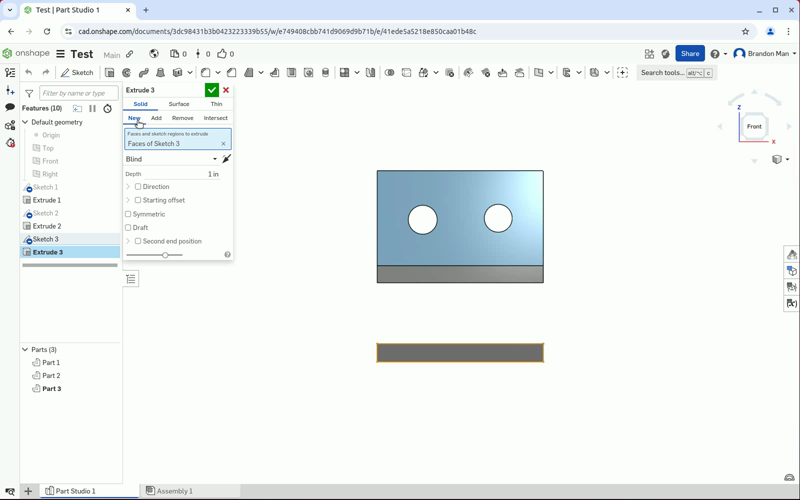
key(tab, 4)
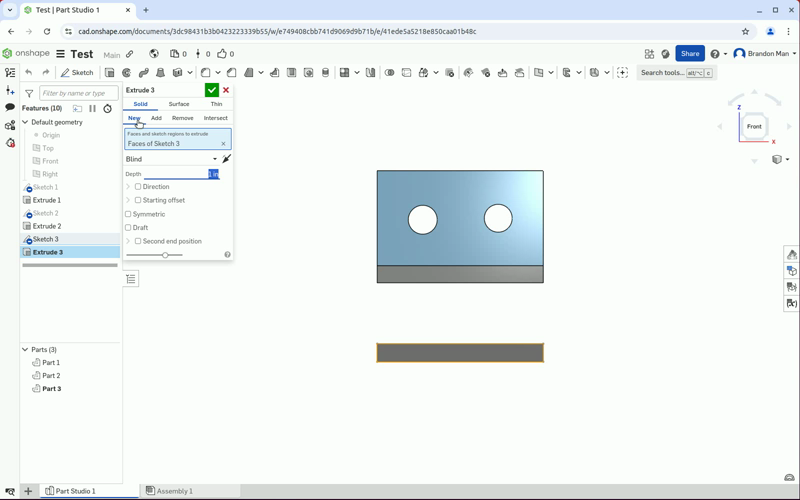
text(12.036)
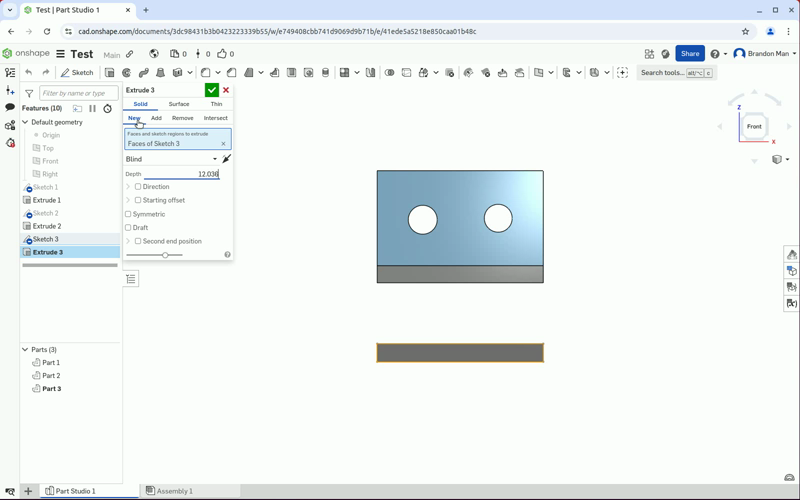
key(enter)
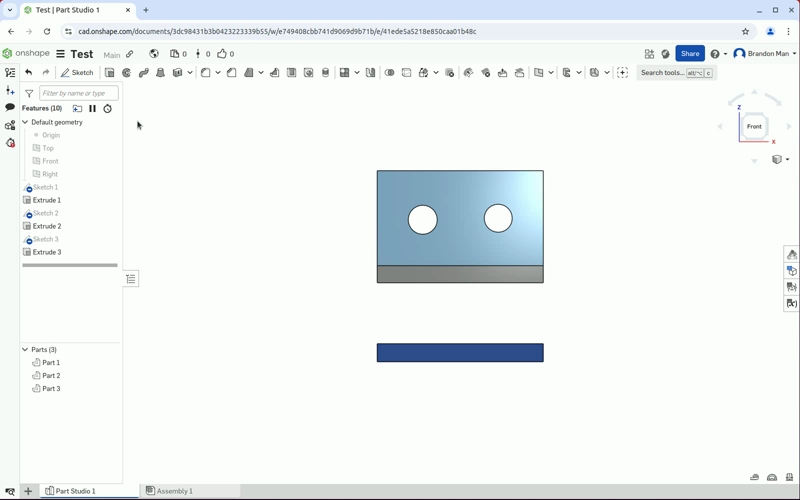
key(shift+h)
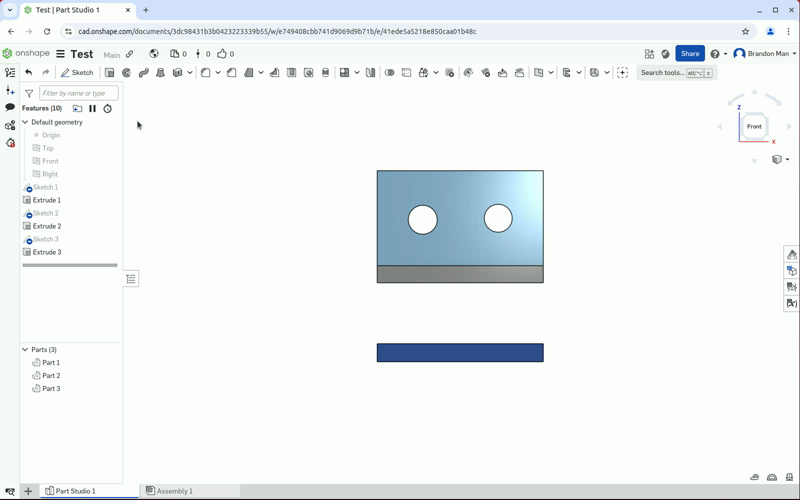
key(shift+h)
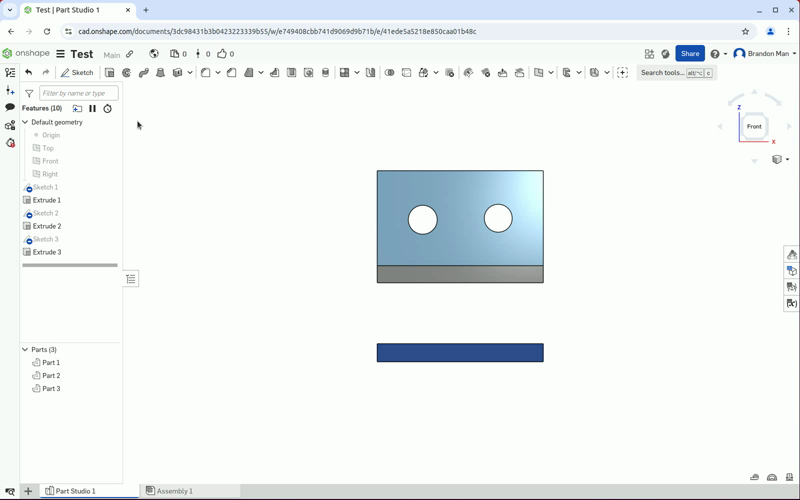
mouse_move(73, 189)
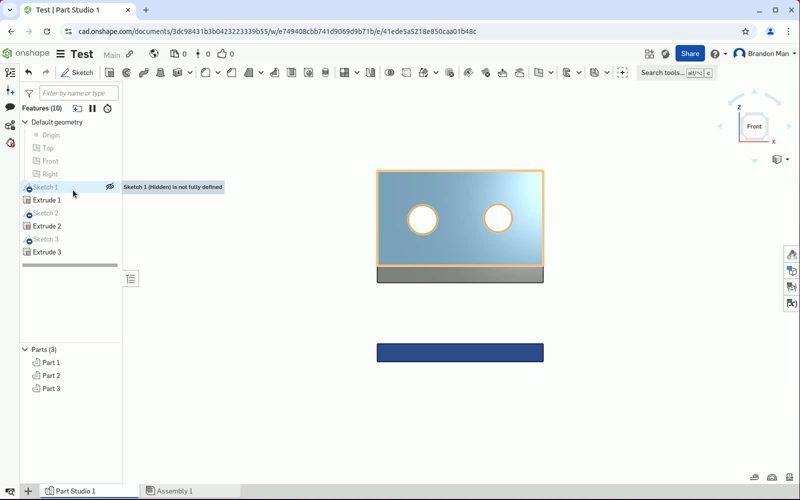
click(73, 189)
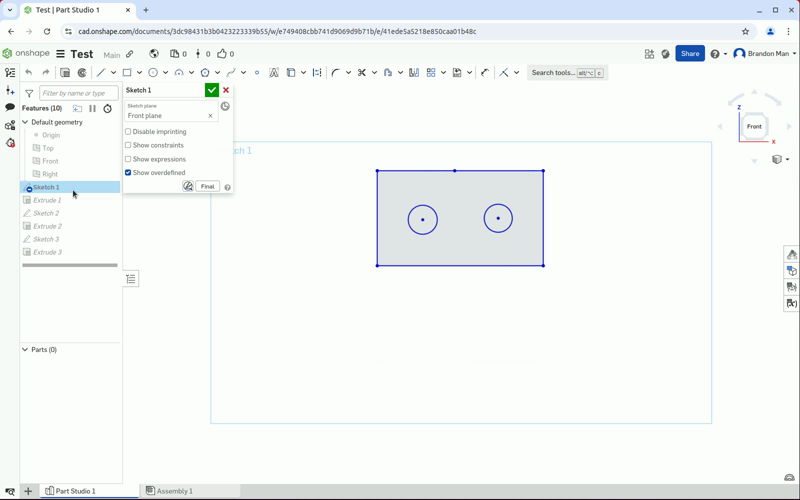
mouse_move(229, 92)
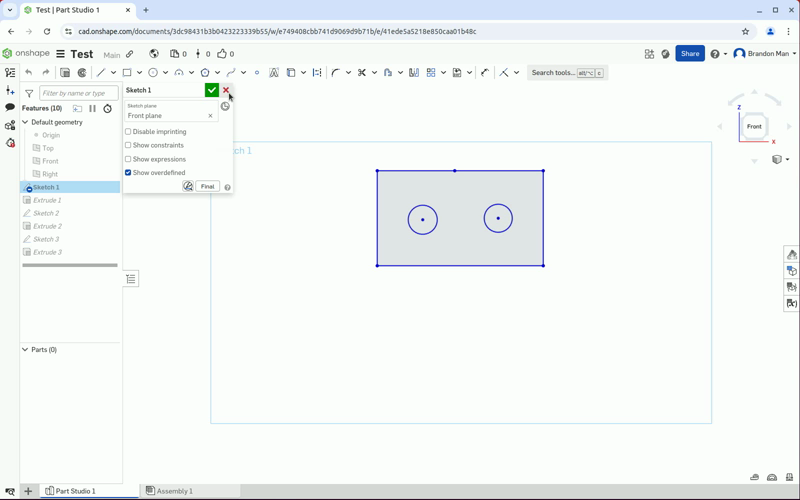
click(229, 92)
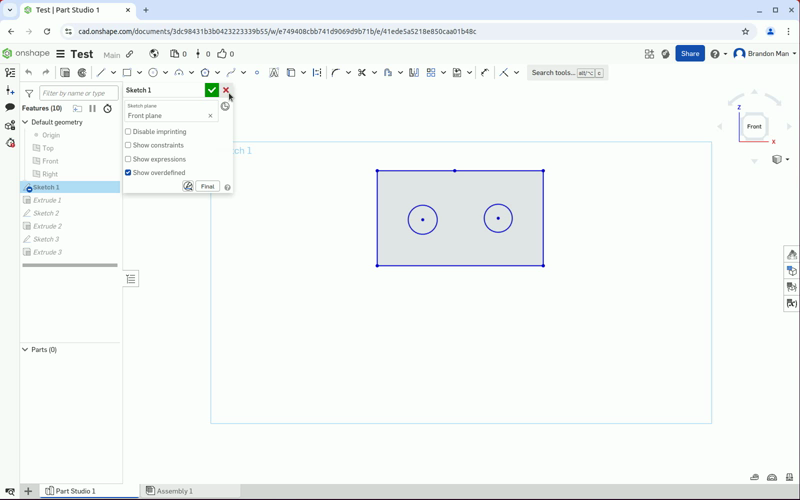
key(shift+s)
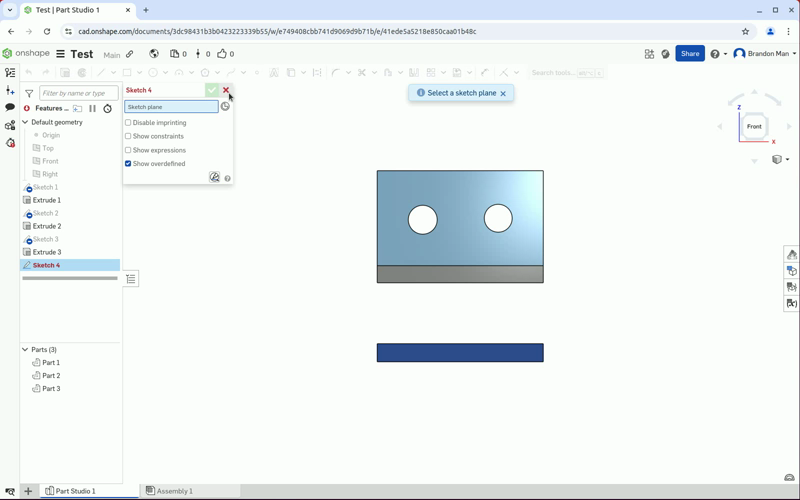
mouse_move(73, 163)
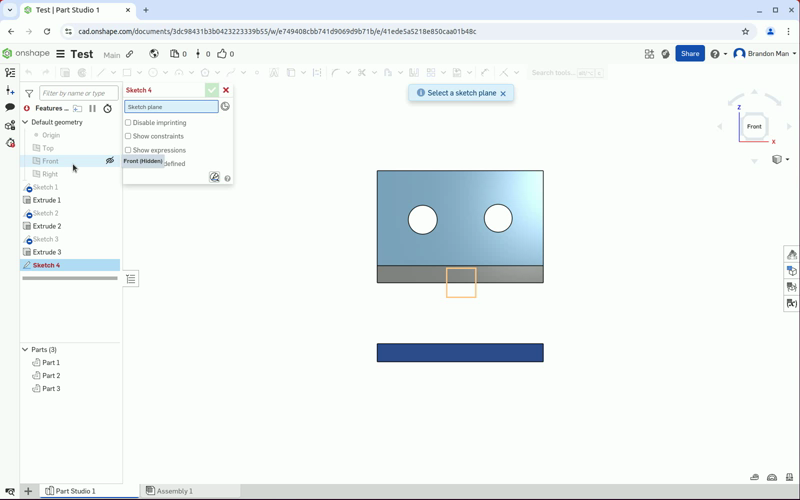
click(73, 163)
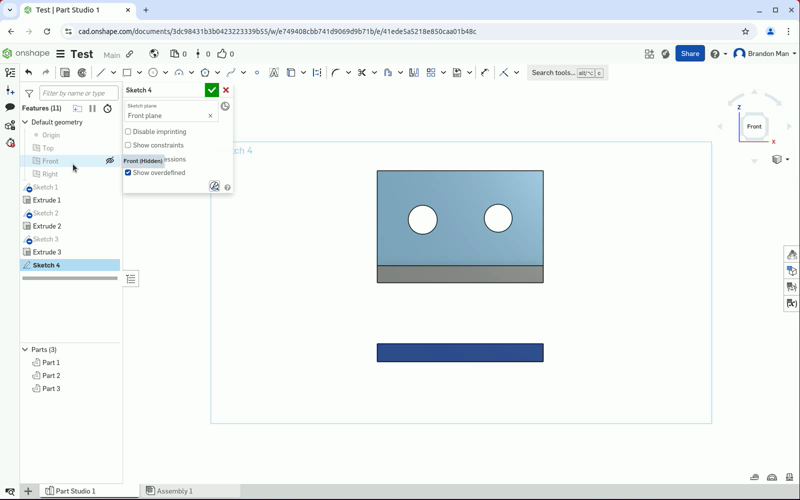
mouse_move(73, 352)
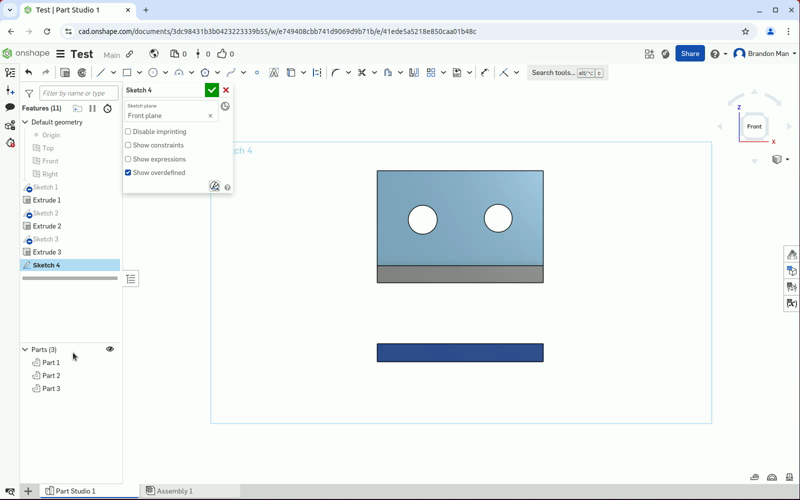
key(y)
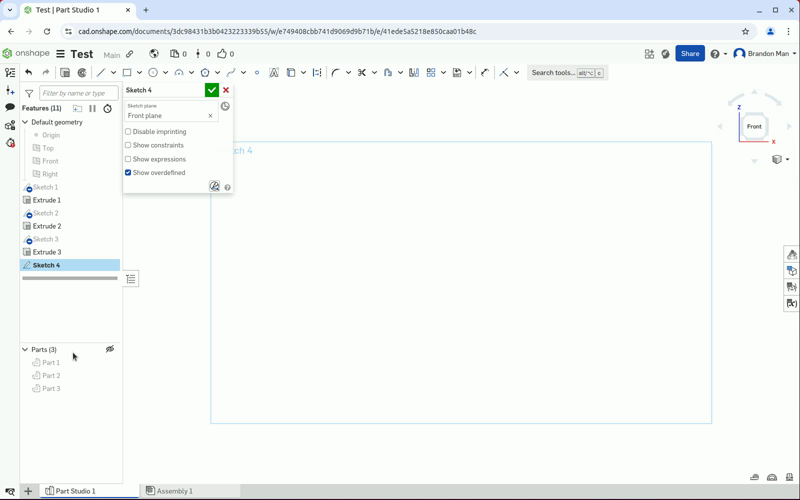
key(l)
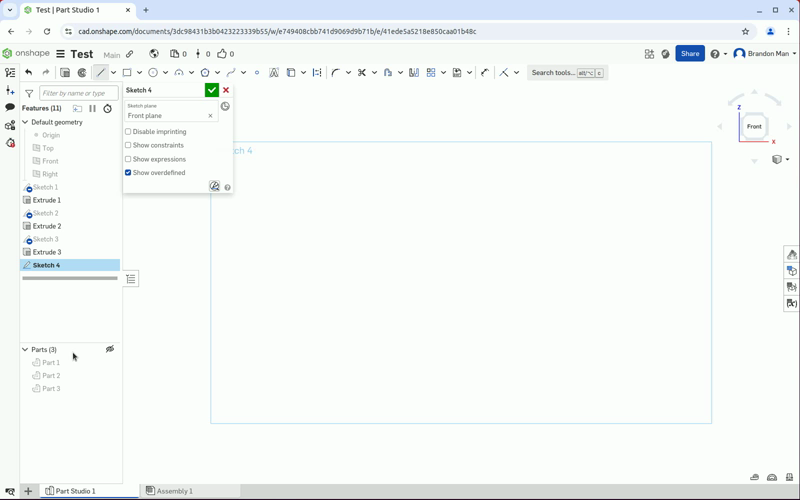
key_down(shift)
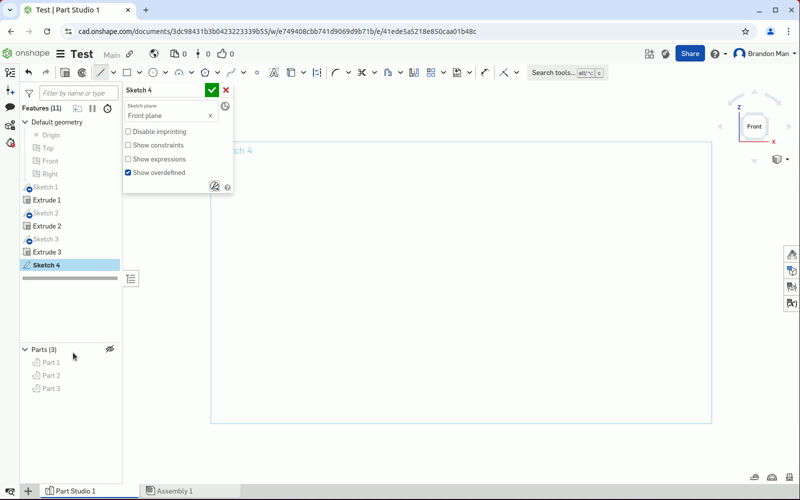
mouse_move(377, 343)
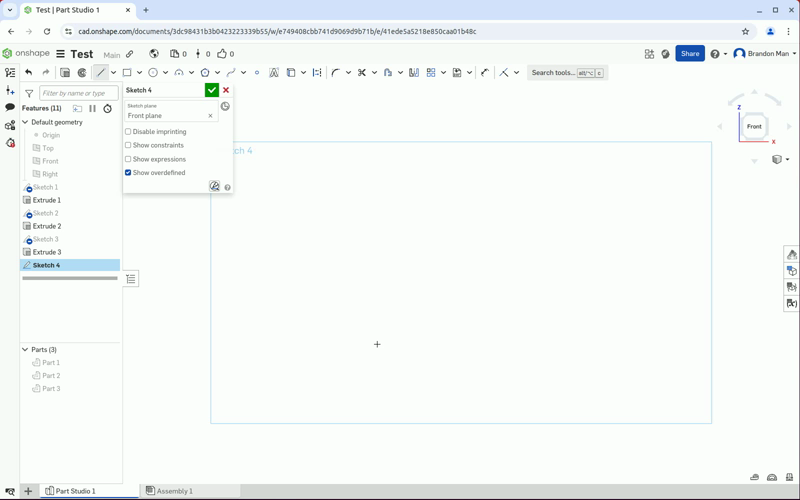
click(377, 343)
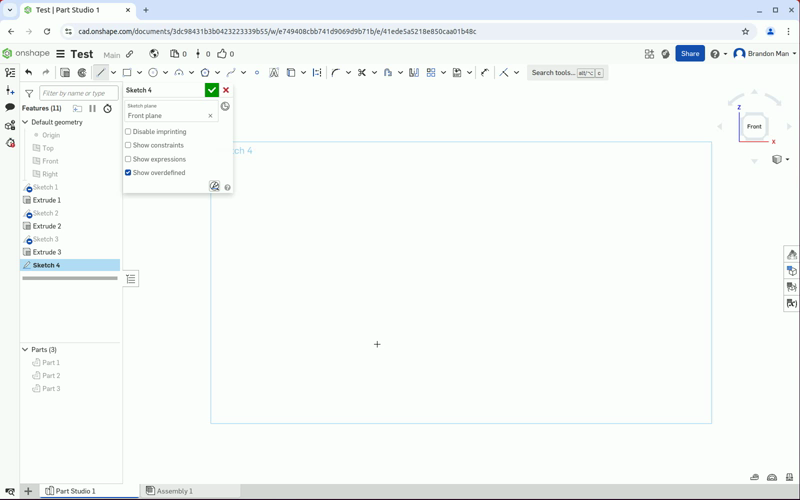
key_up(shift)
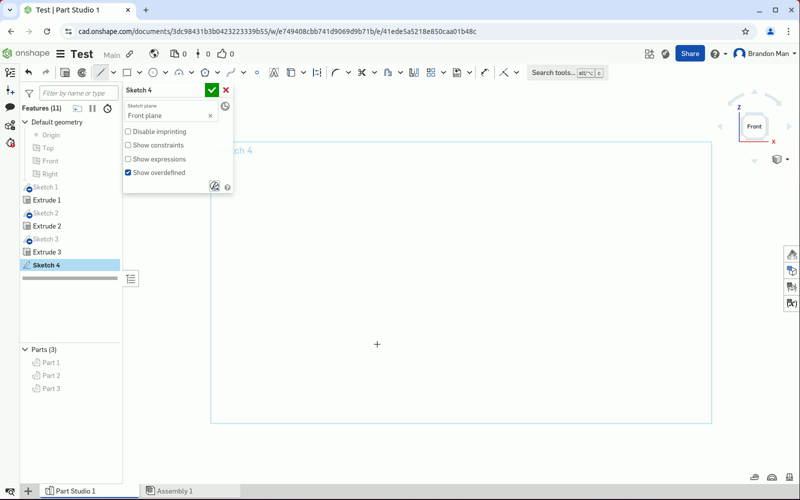
key_down(shift)
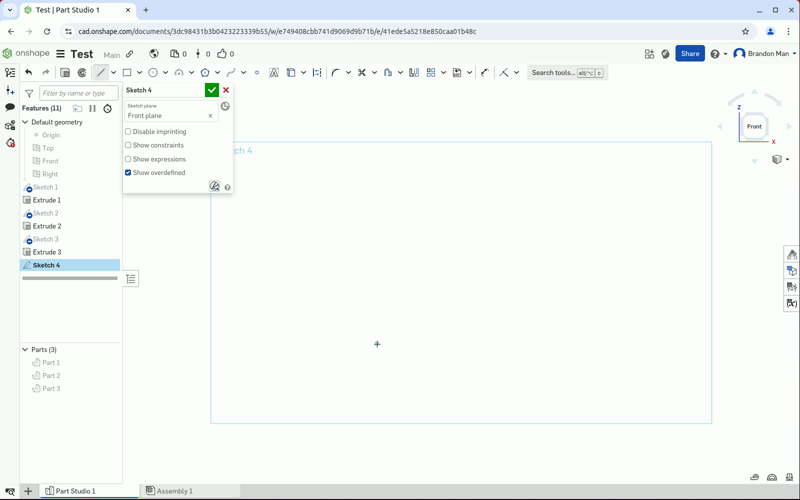
mouse_move(543, 343)
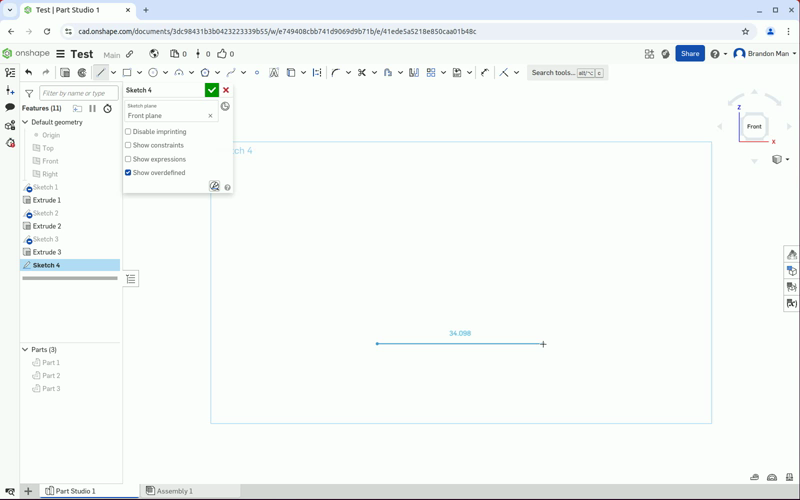
click(543, 343)
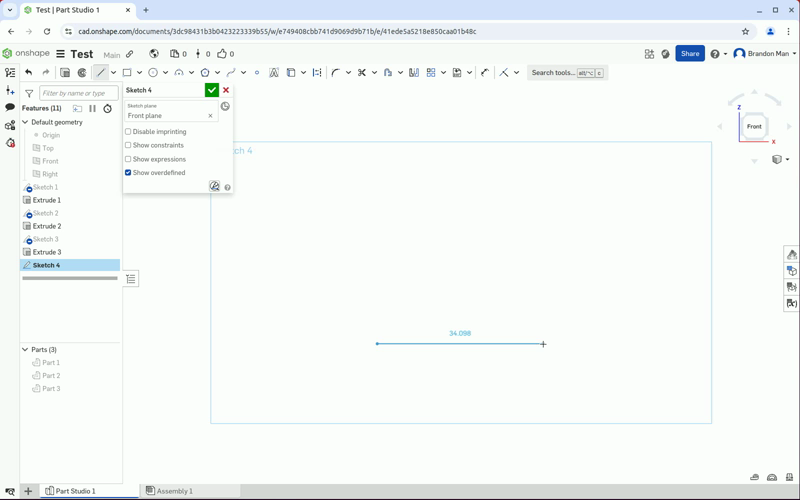
key_up(shift)
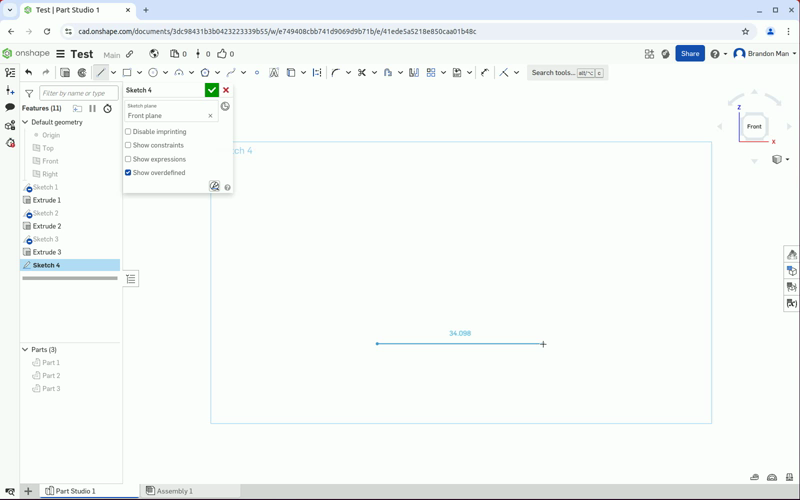
key_down(shift)
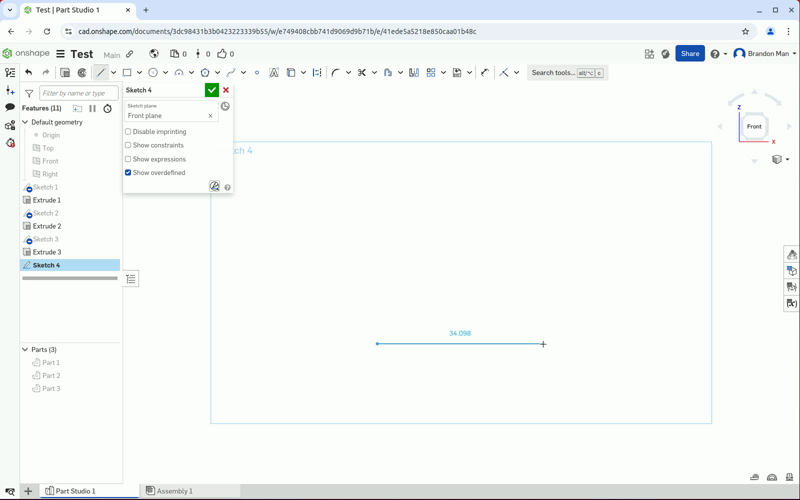
mouse_move(543, 282)
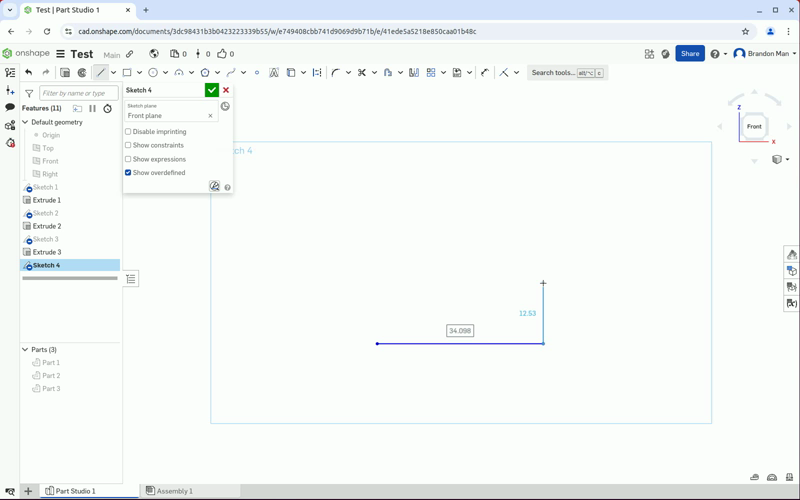
click(543, 282)
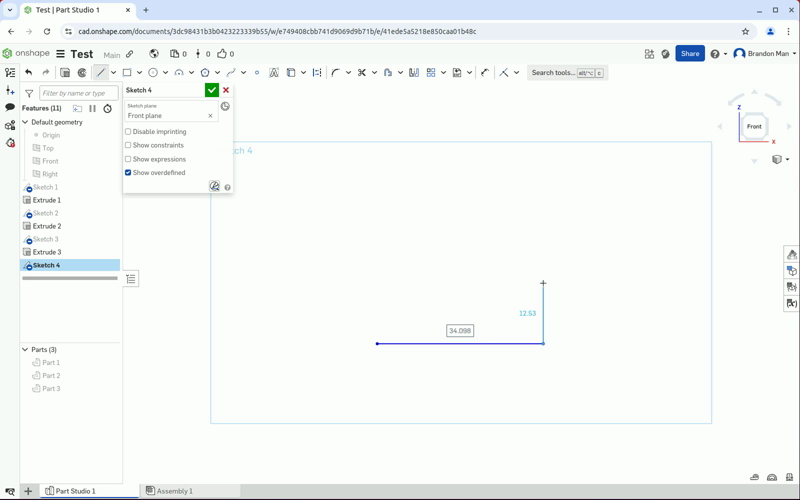
key_up(shift)
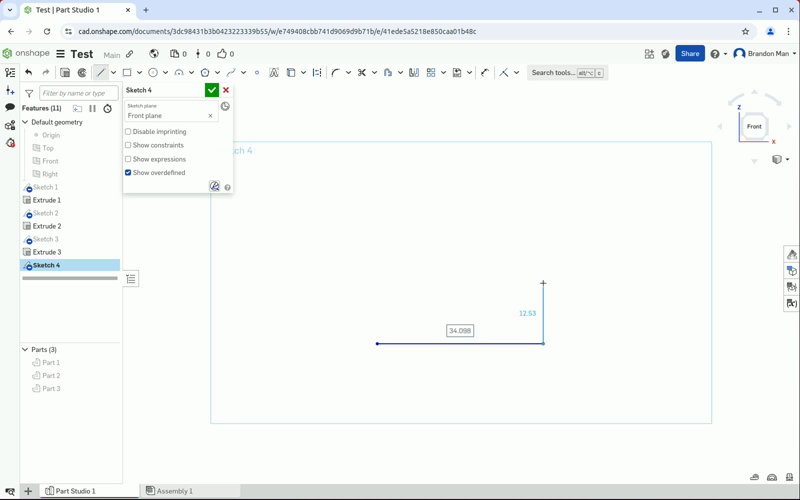
key_down(shift)
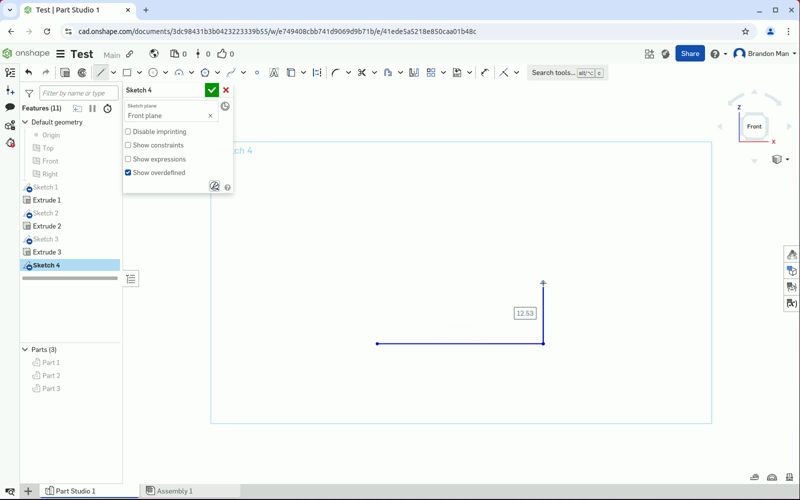
mouse_move(377, 282)
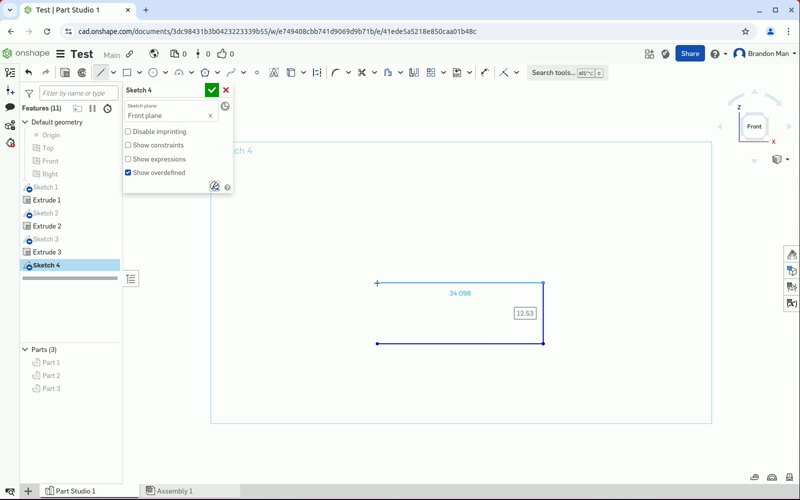
click(377, 282)
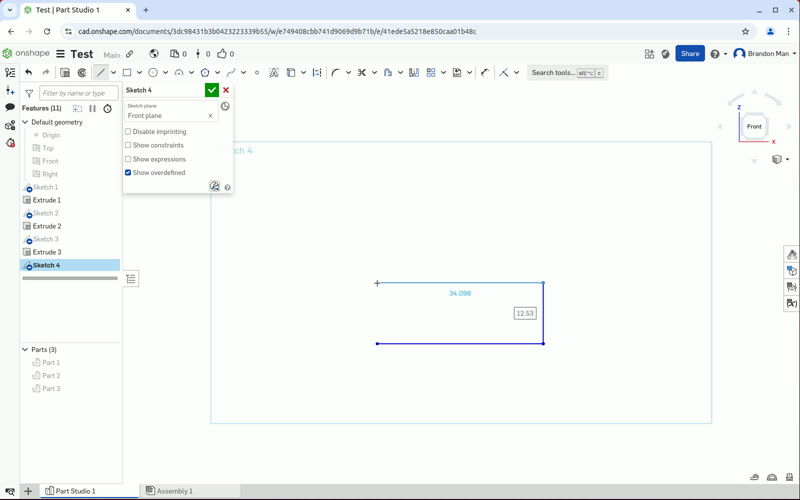
key_up(shift)
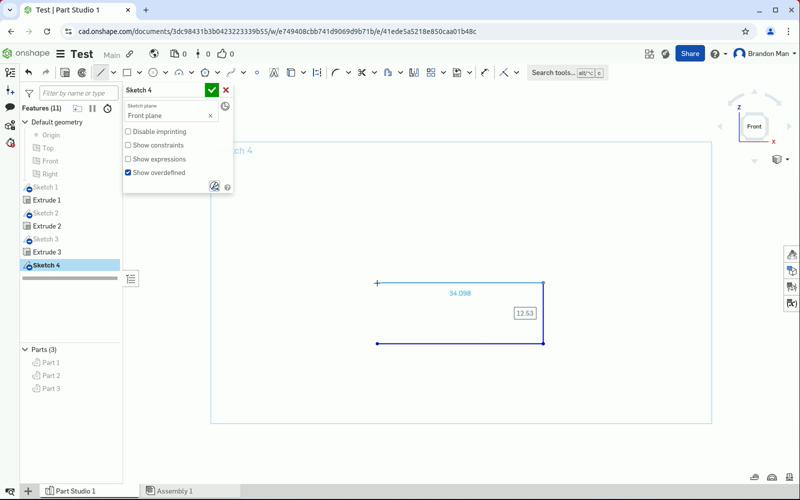
key_down(shift)
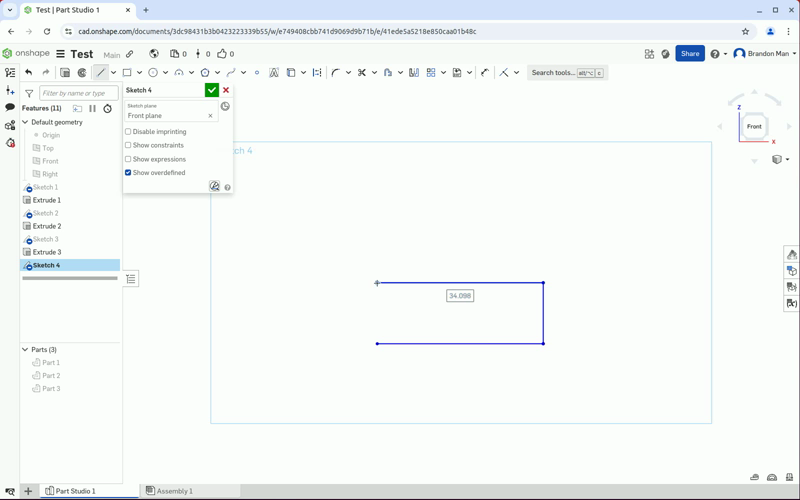
mouse_move(377, 343)
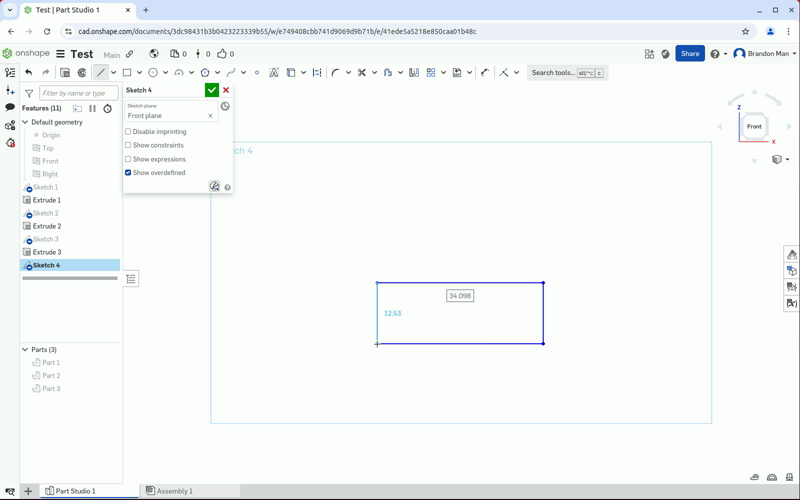
key_up(shift)
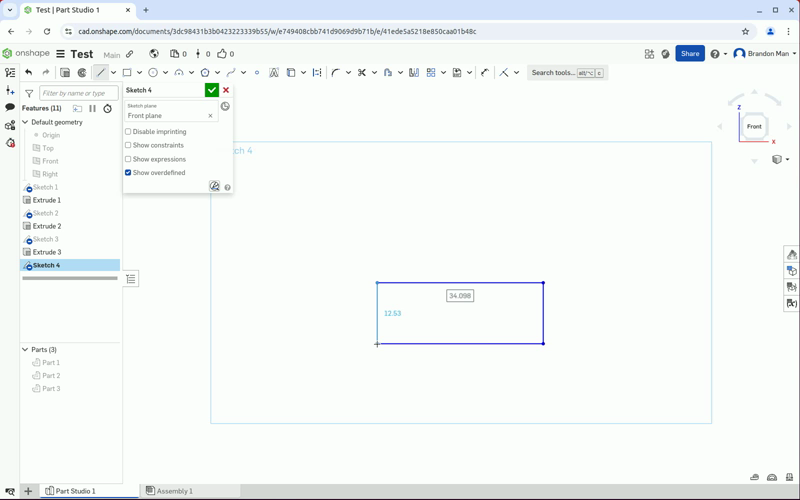
click(377, 343)
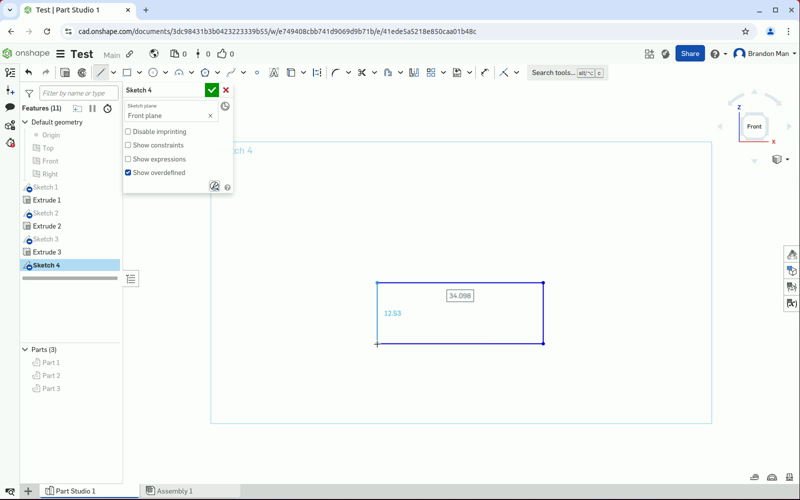
key(esc)
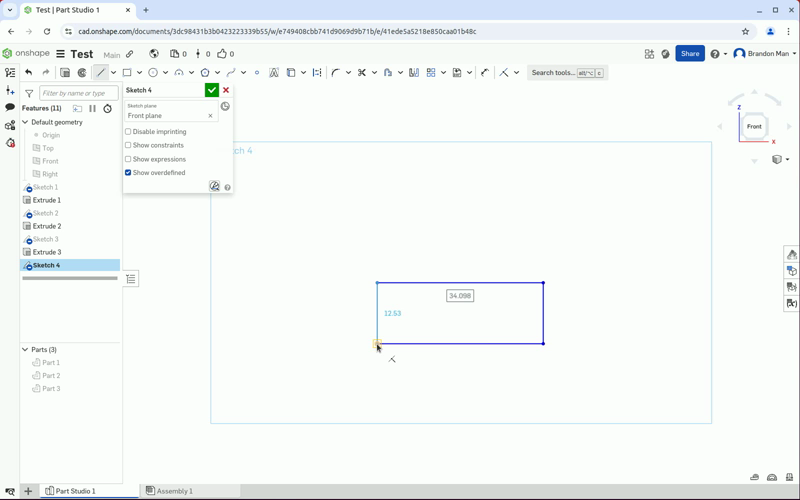
mouse_move(472, 320)
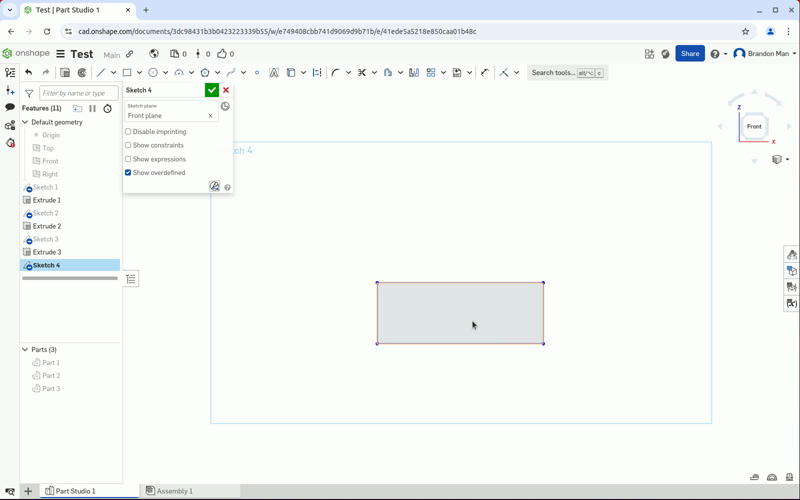
click(472, 320)
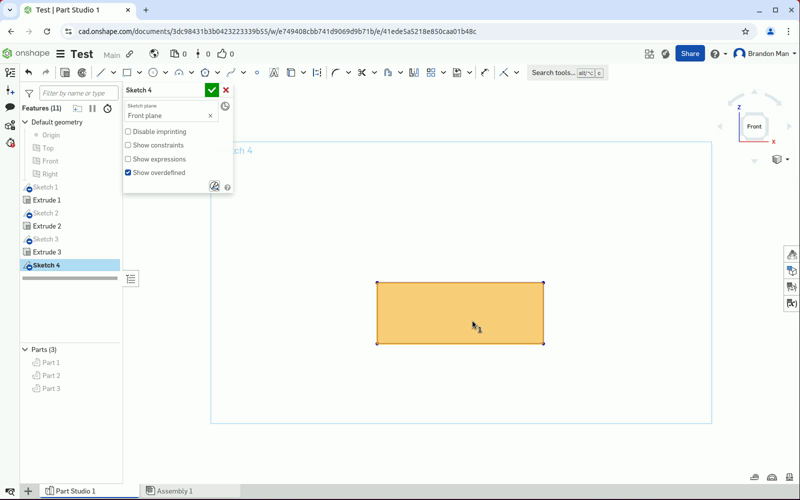
mouse_move(73, 352)
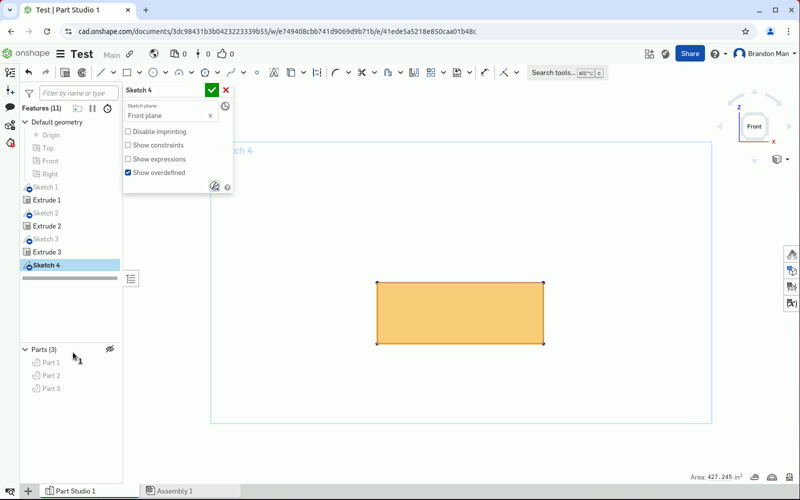
key(shift+y)
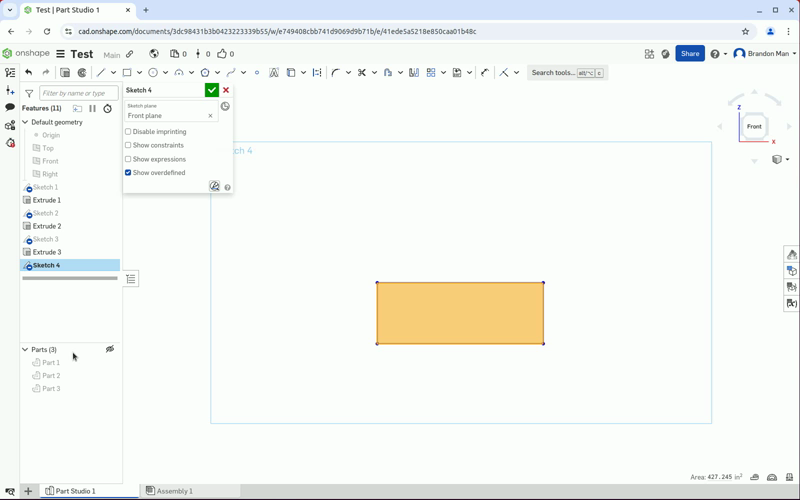
key(shift+e)
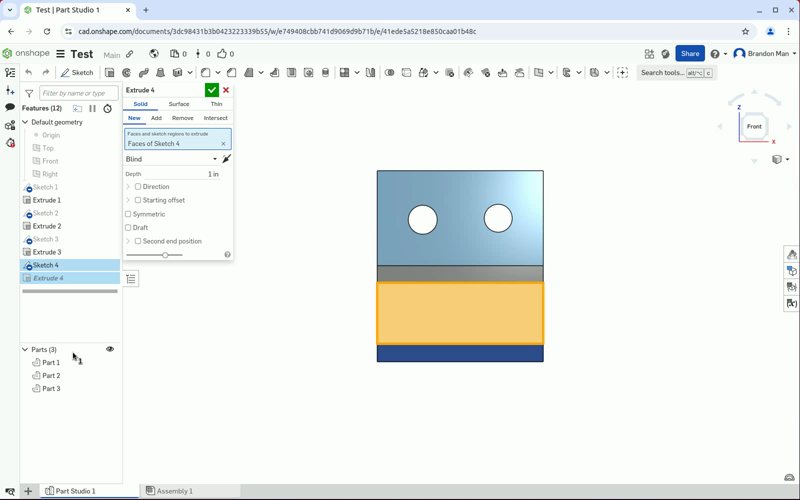
mouse_move(143, 106)
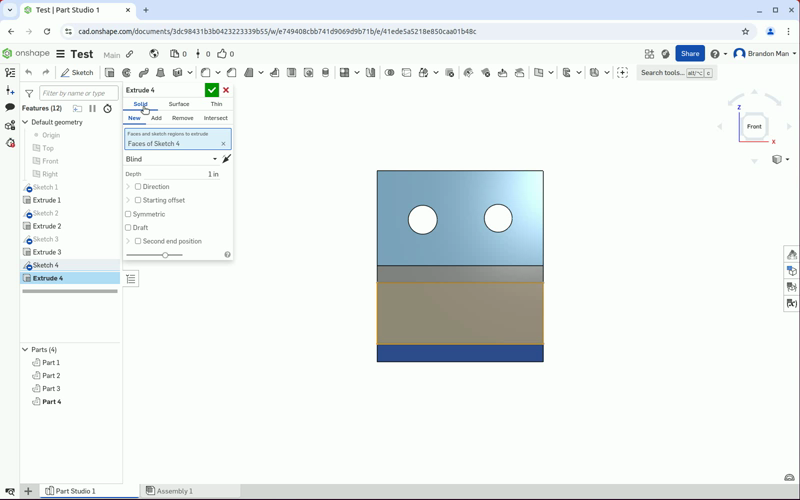
click(143, 106)
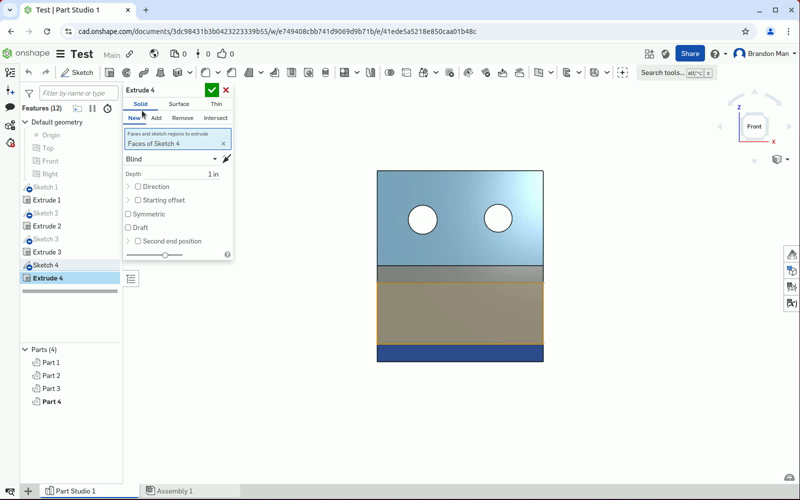
mouse_move(137, 120)
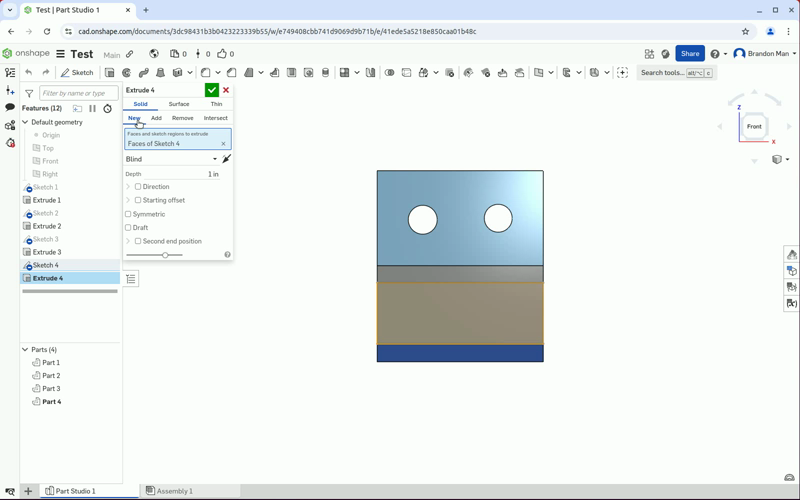
click(137, 120)
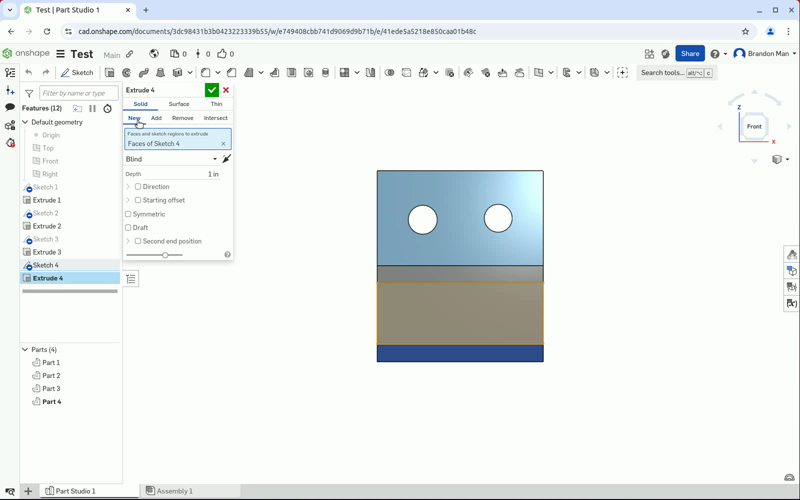
key(tab, 4)
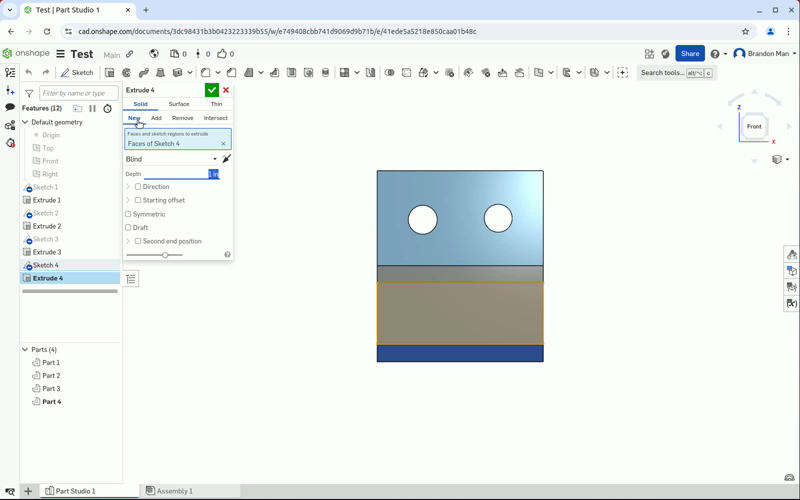
text(8.666)
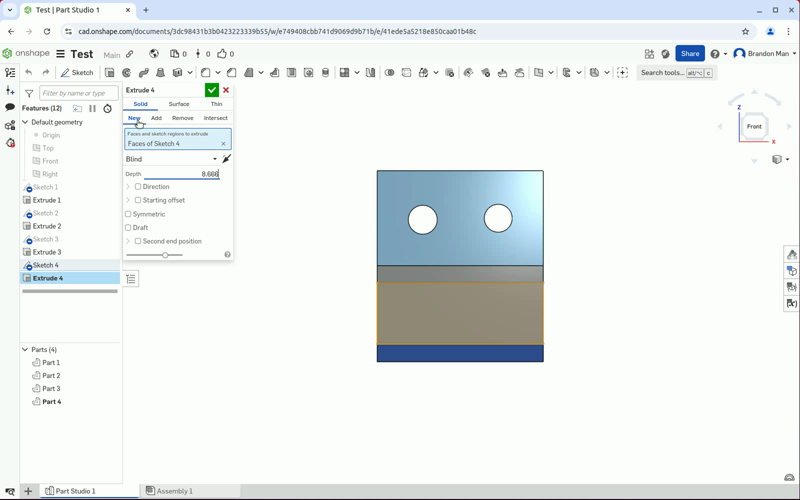
key(enter)
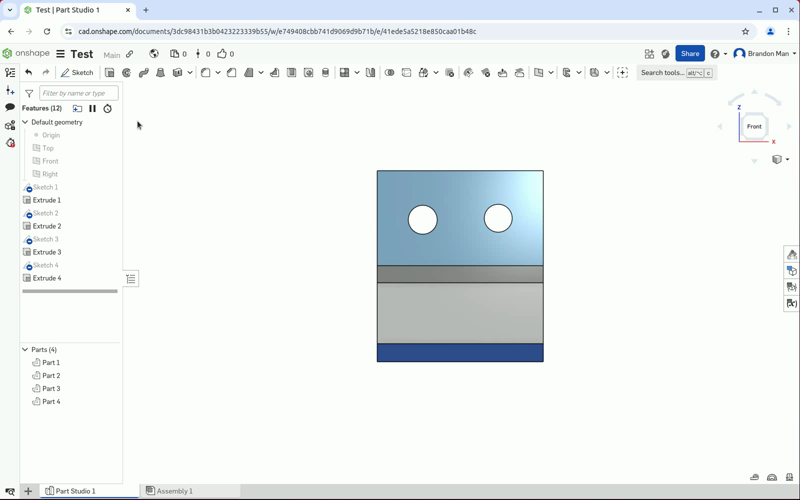
key(shift+h)
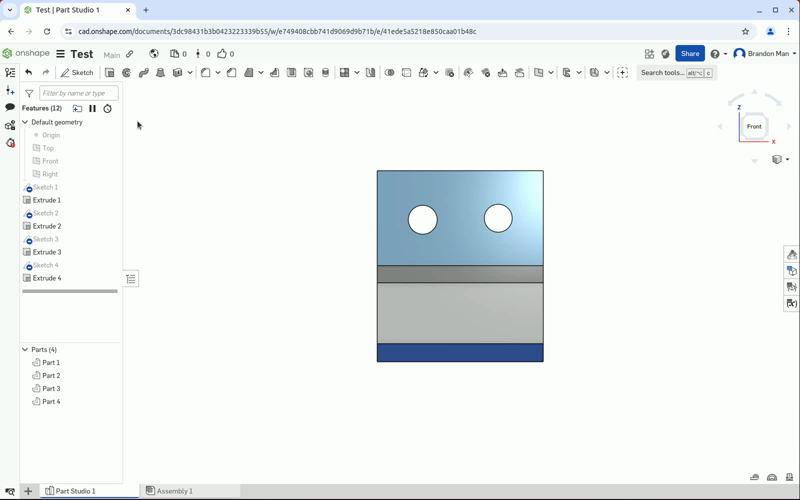
key(shift+h)
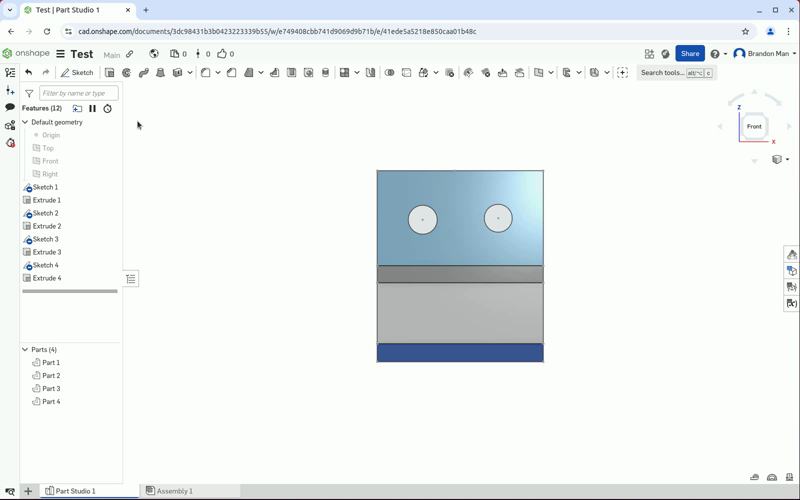
key(shift+7)
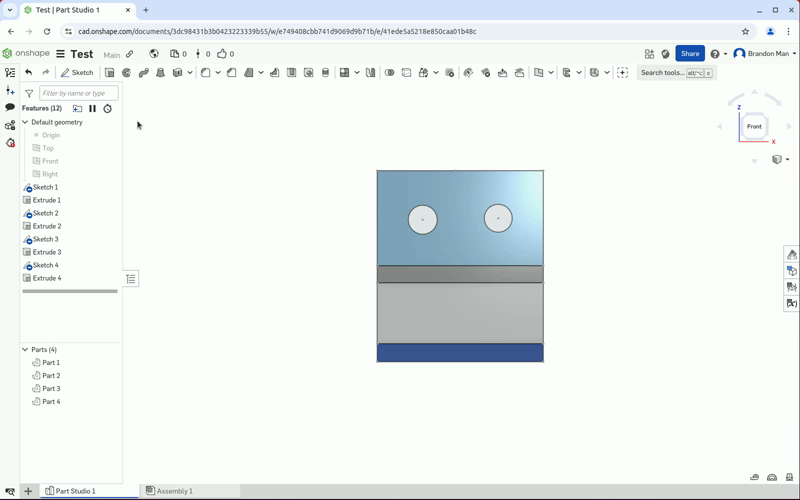
key(left, 2)
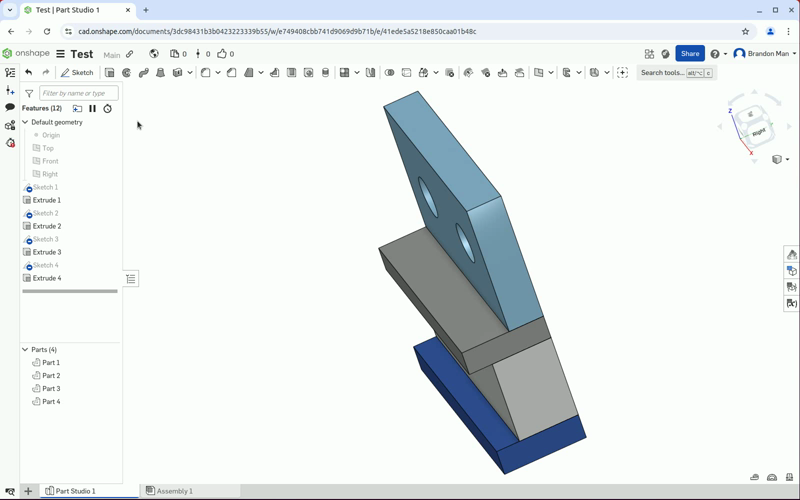
key(down, 2)
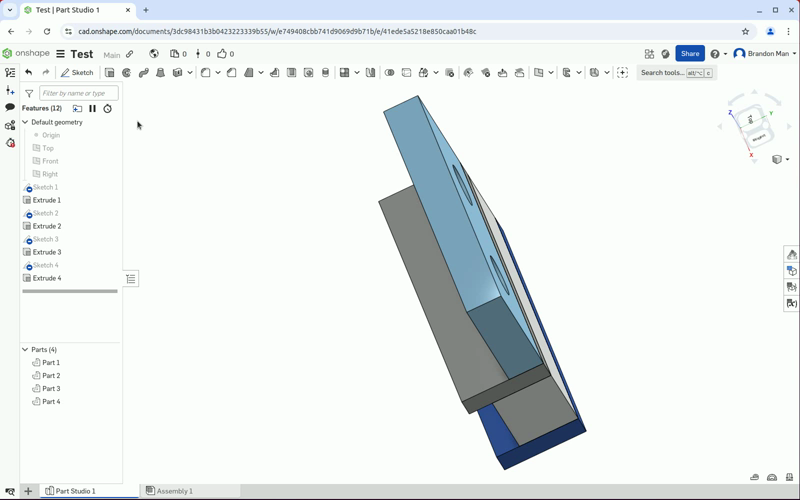
key(up, 2)
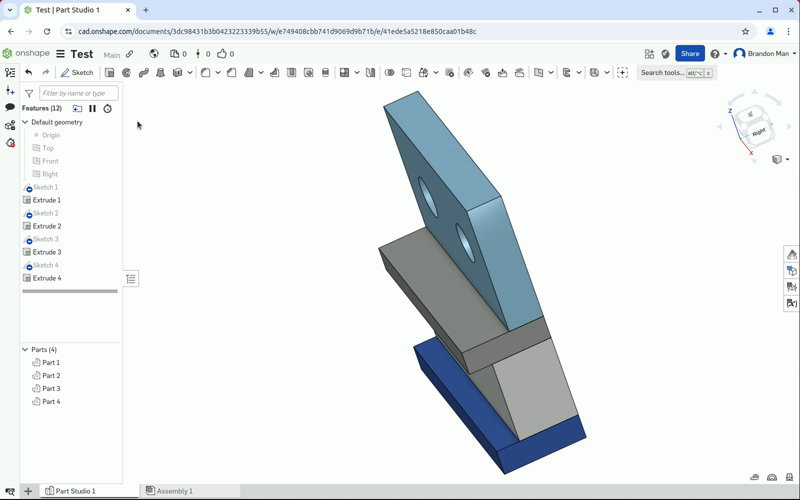
key(right, 2)
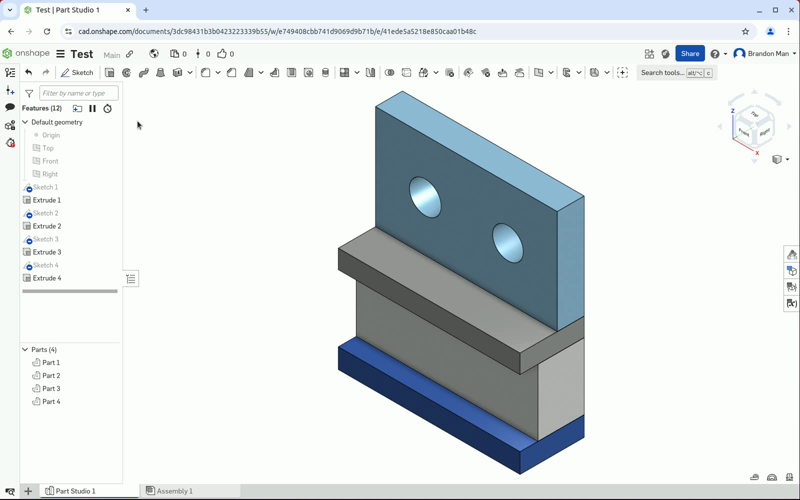
mouse_move(73, 189)
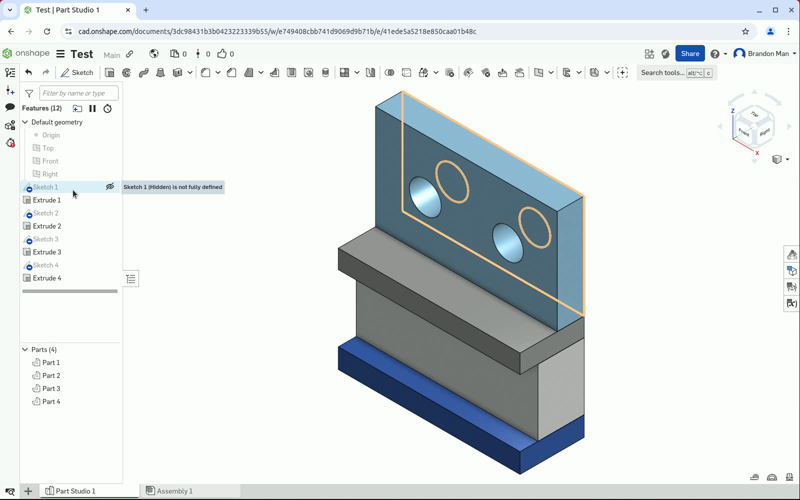
click(73, 189)